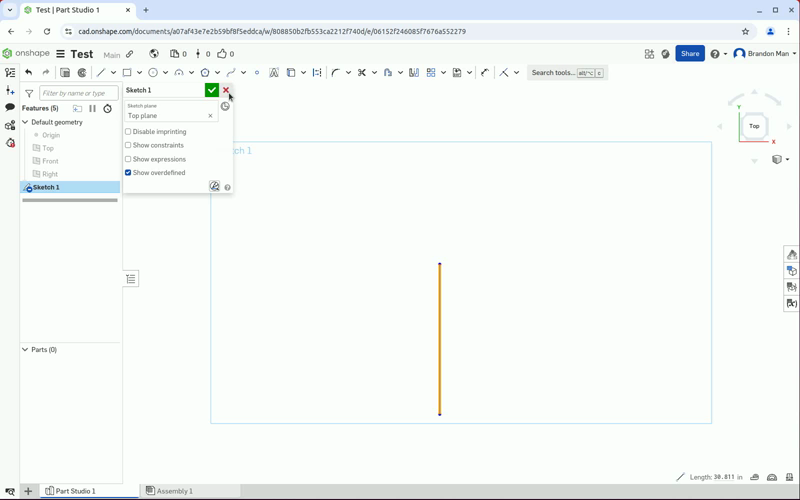
key(shift+h)
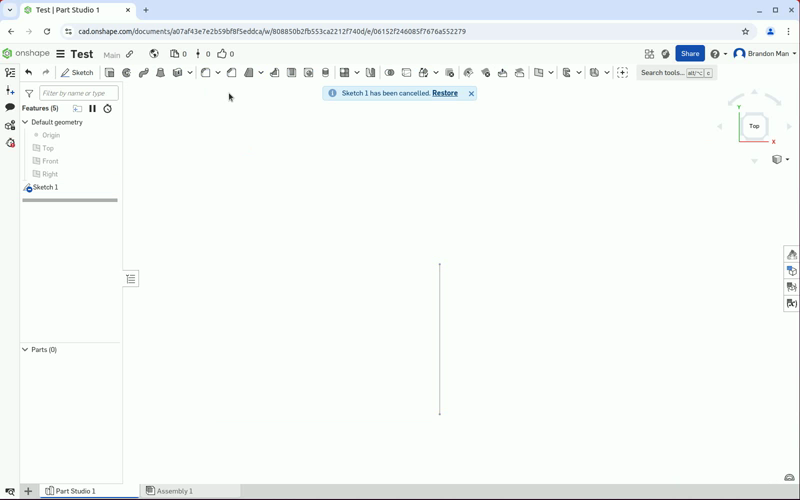
key(shift+s)
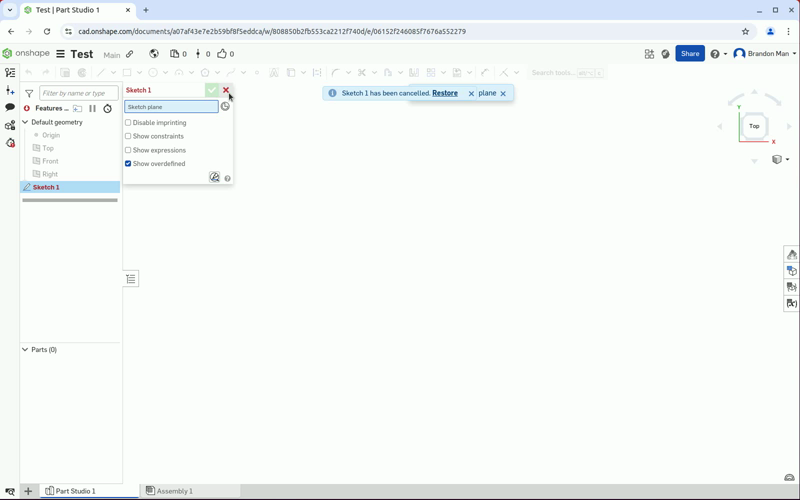
mouse_move(73, 150)
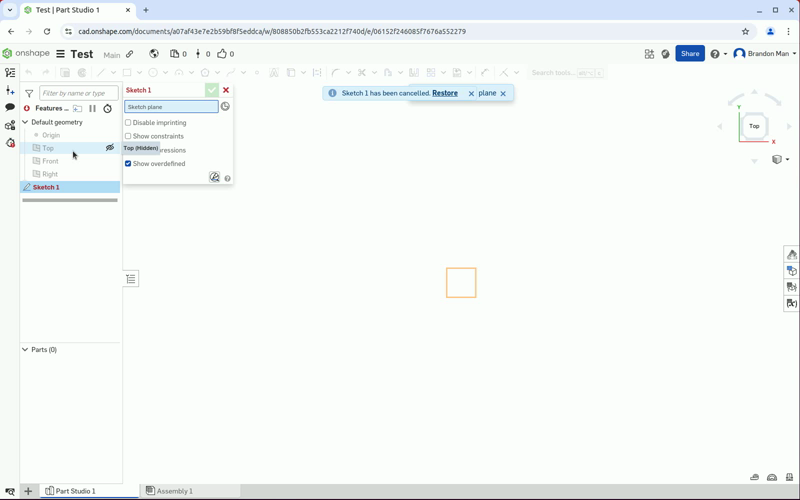
click(73, 150)
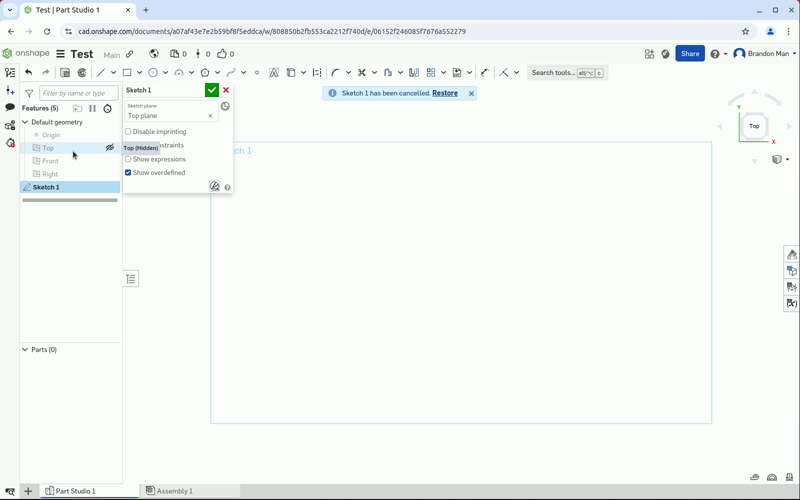
mouse_move(73, 352)
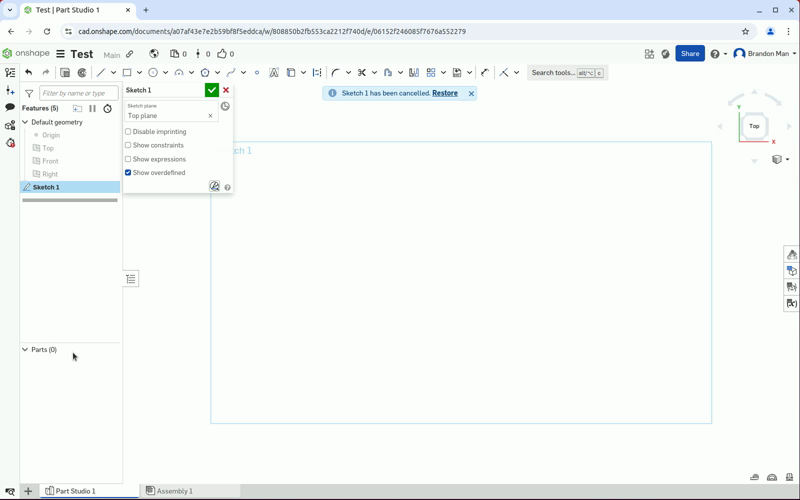
key(y)
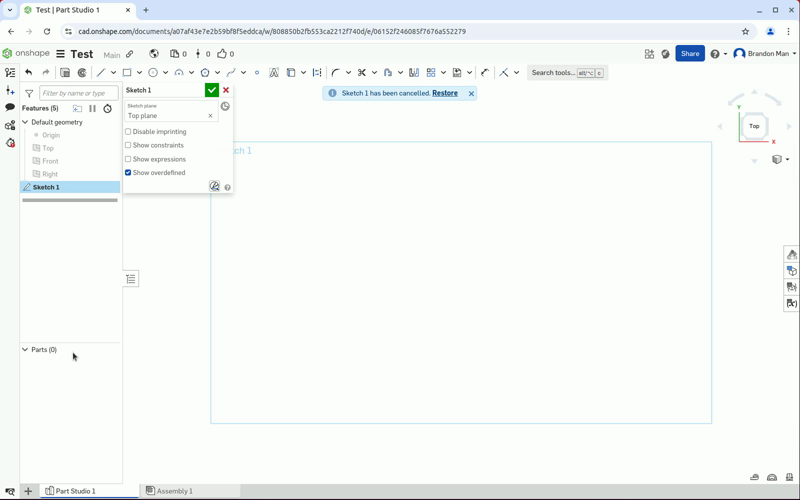
key(l)
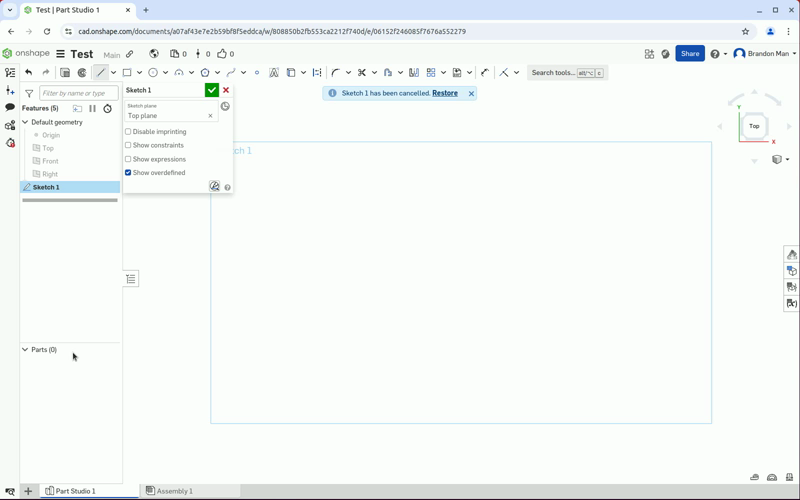
key_down(shift)
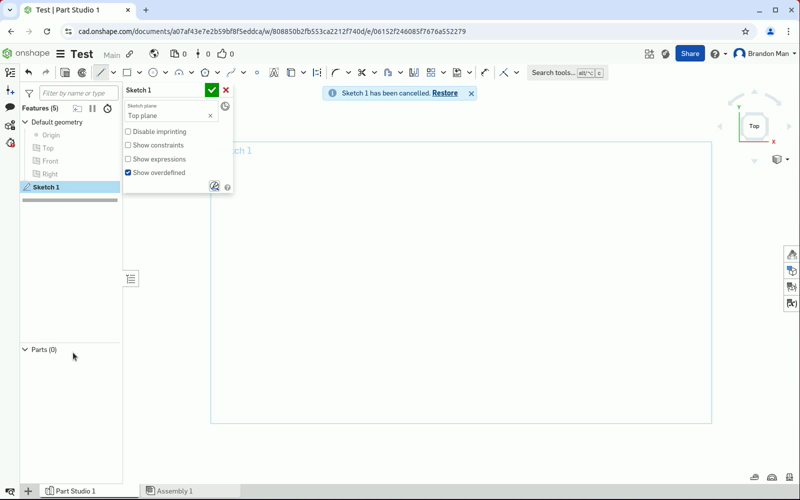
mouse_move(348, 339)
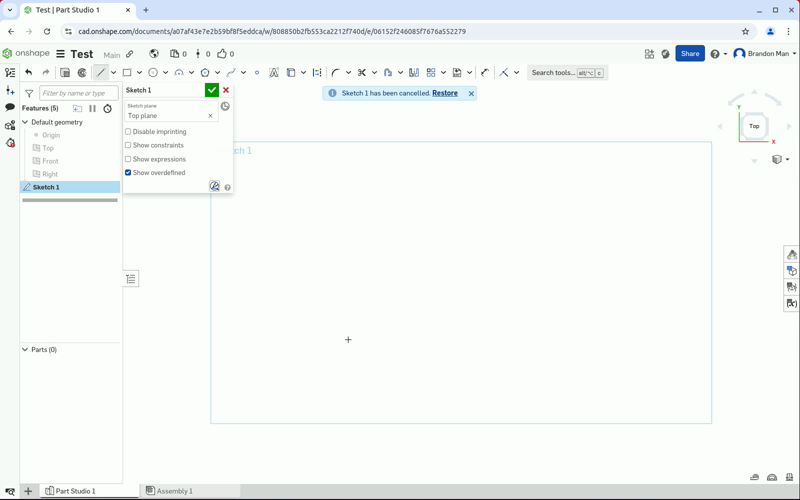
click(348, 339)
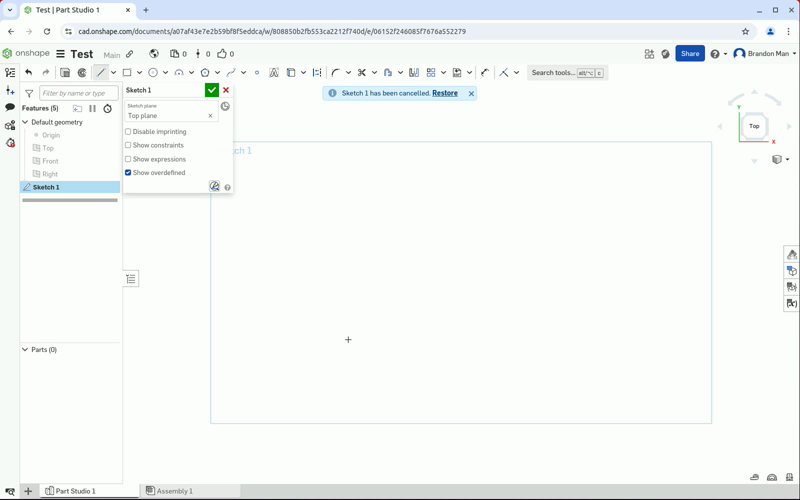
key_up(shift)
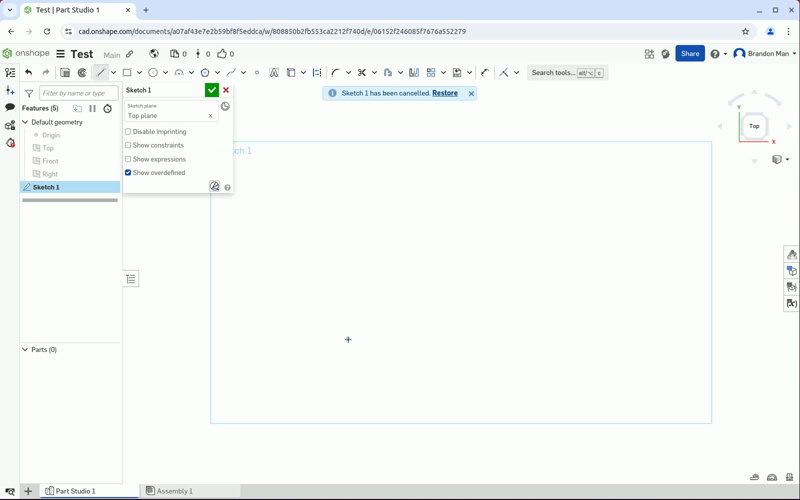
key_down(shift)
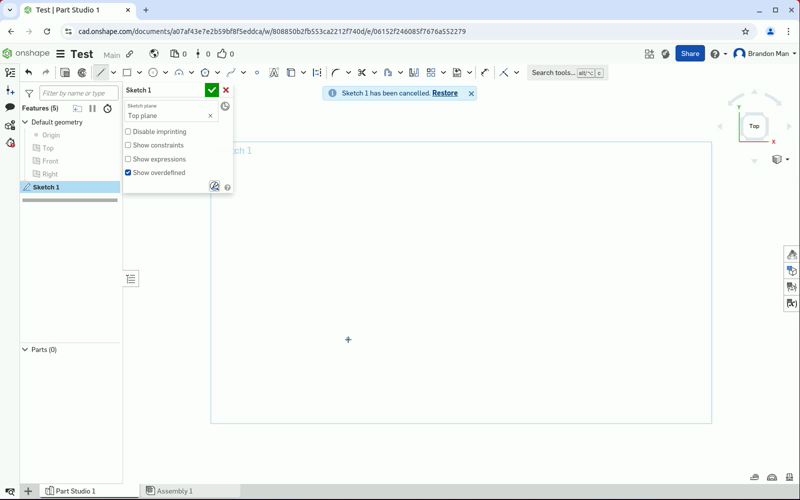
mouse_move(572, 339)
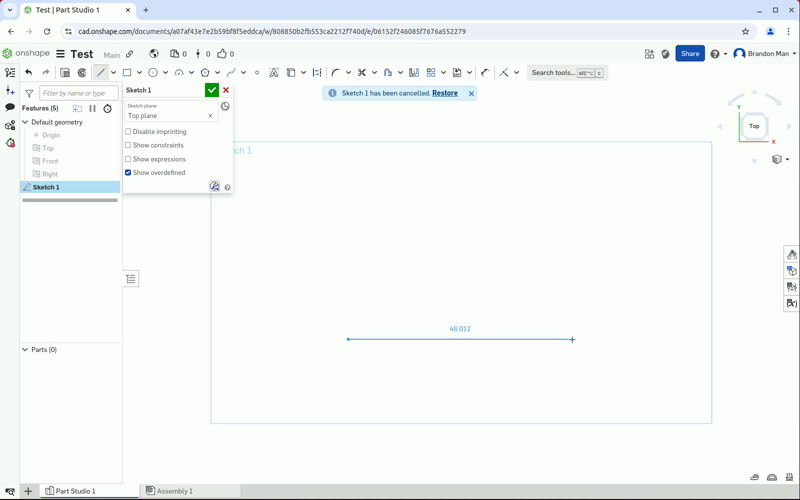
click(572, 339)
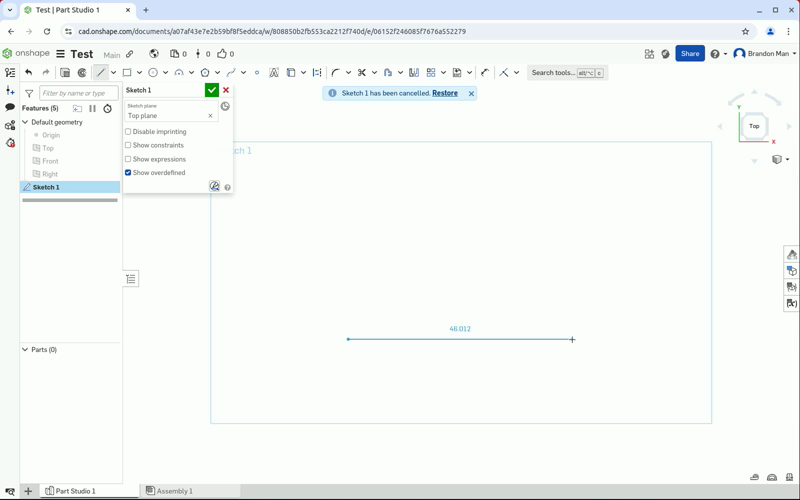
key_up(shift)
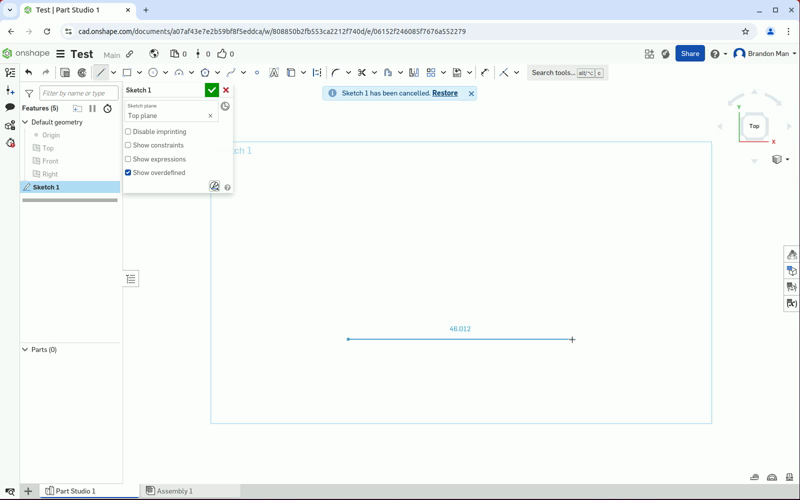
key_down(shift)
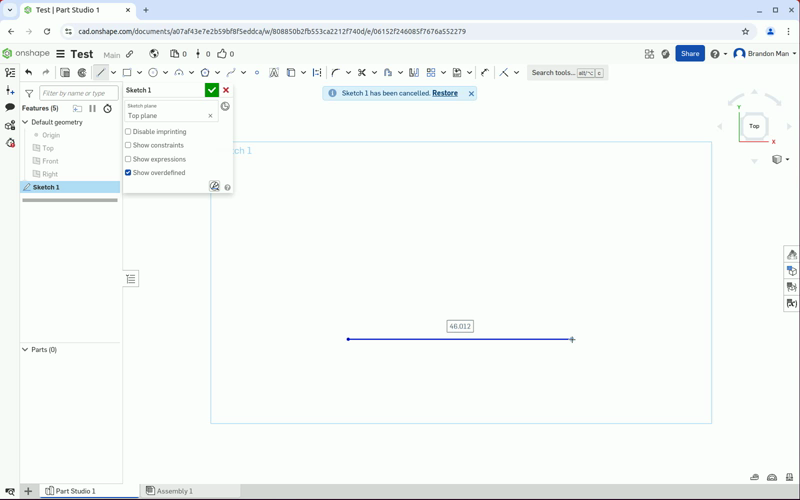
mouse_move(572, 226)
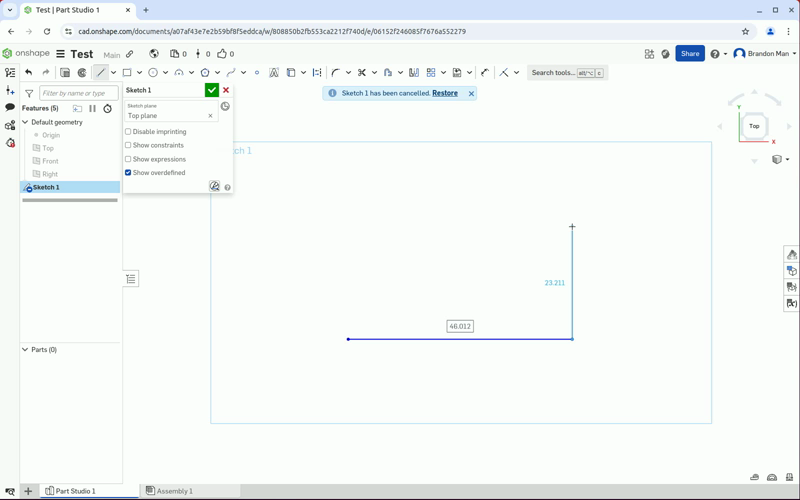
click(572, 226)
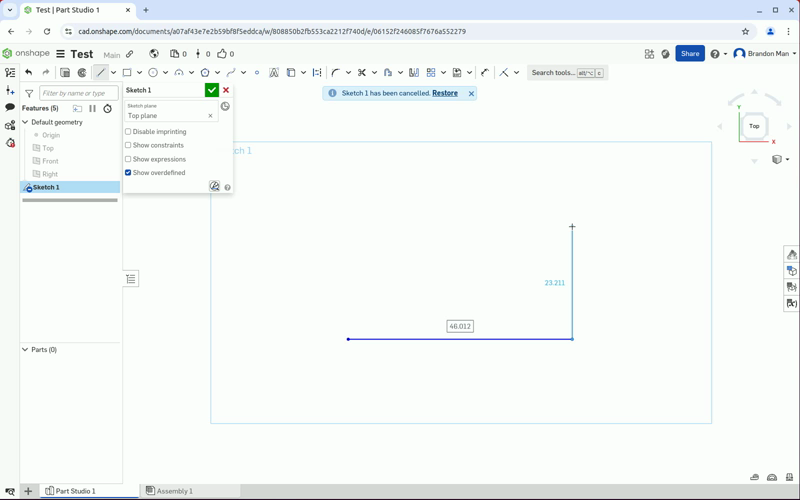
key_up(shift)
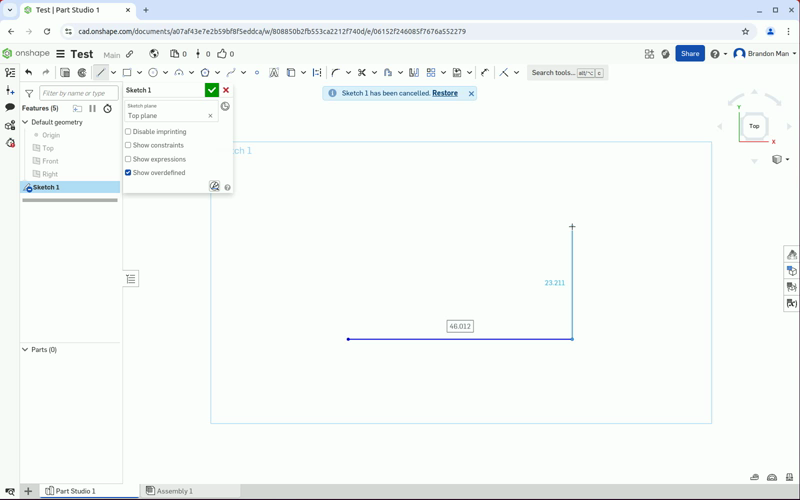
key_down(shift)
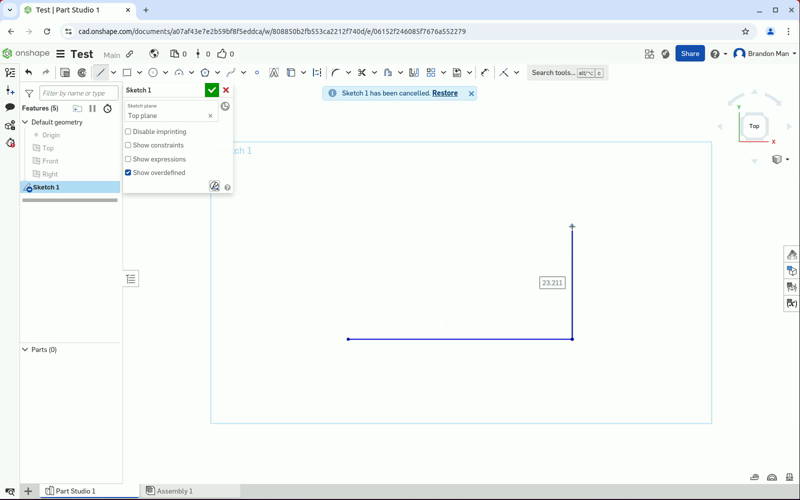
mouse_move(348, 226)
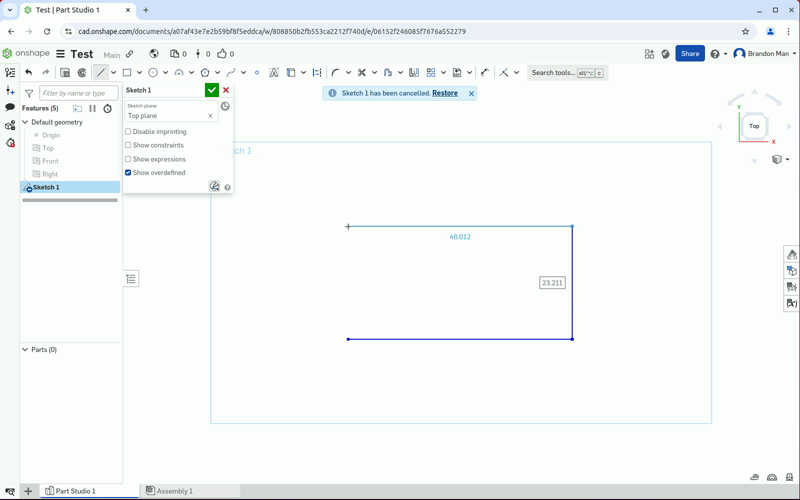
click(348, 226)
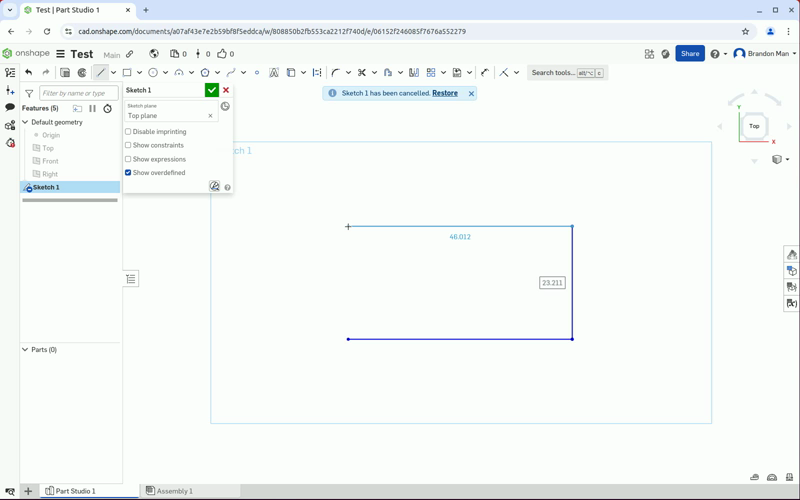
key_up(shift)
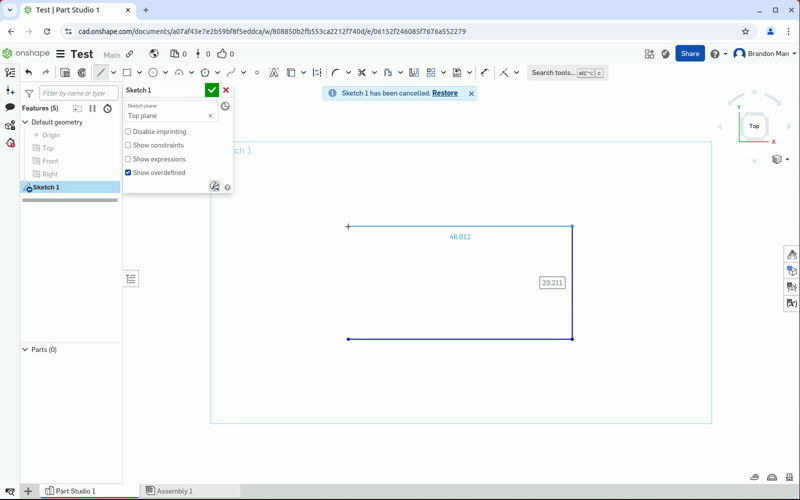
key_down(shift)
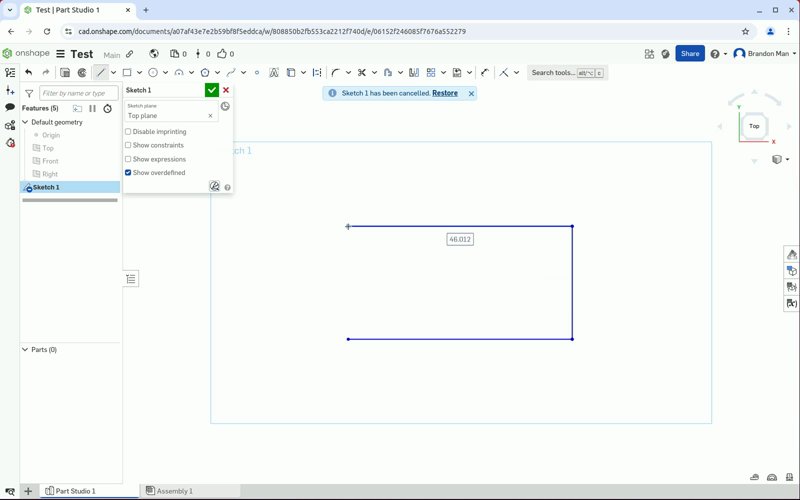
mouse_move(348, 339)
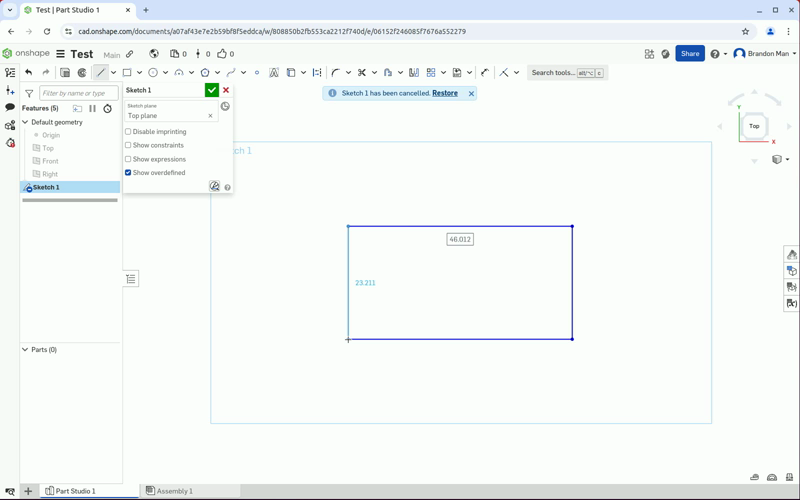
key_up(shift)
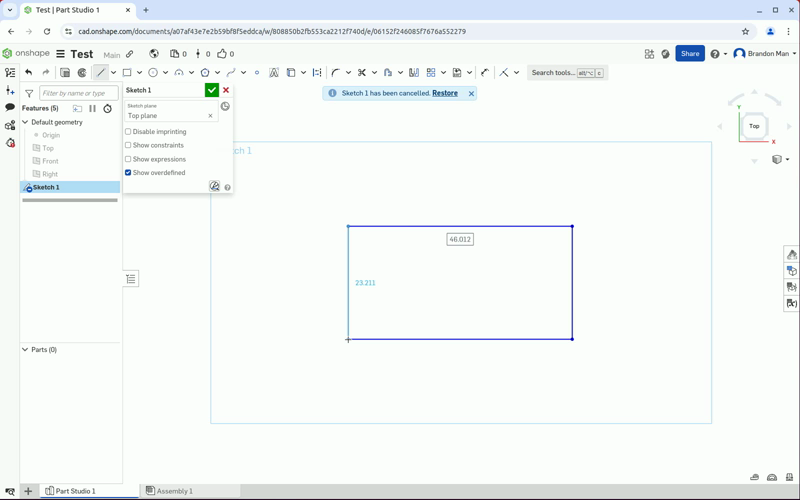
click(348, 339)
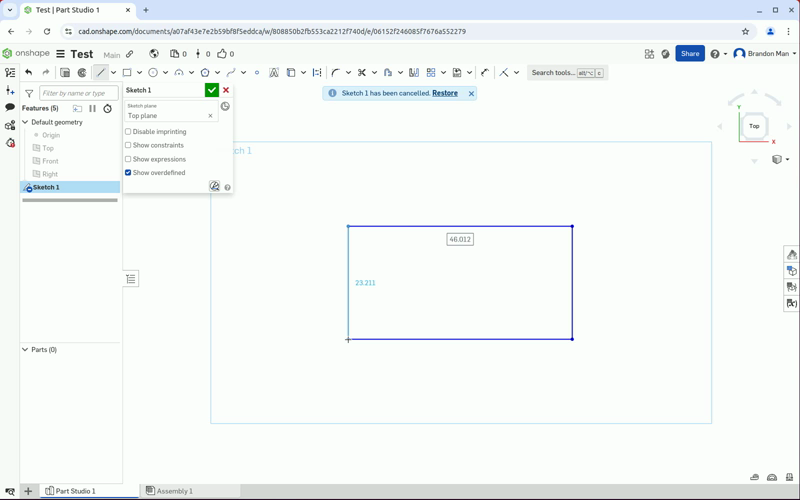
key(esc)
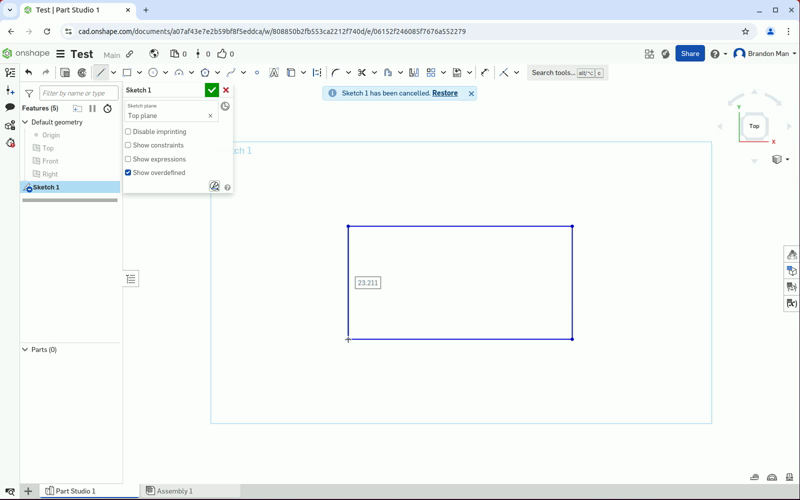
mouse_move(377, 309)
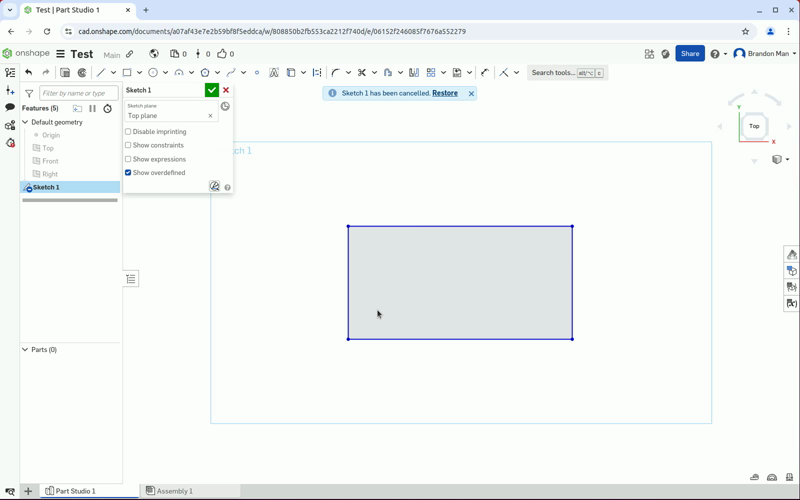
click(377, 309)
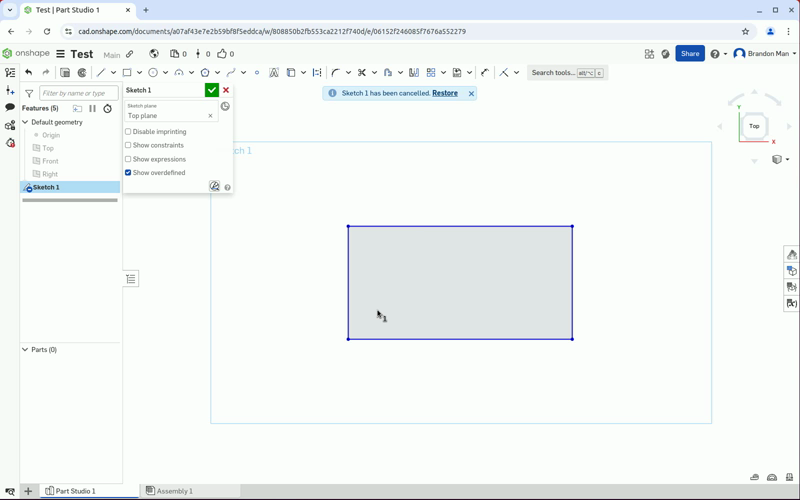
mouse_move(73, 352)
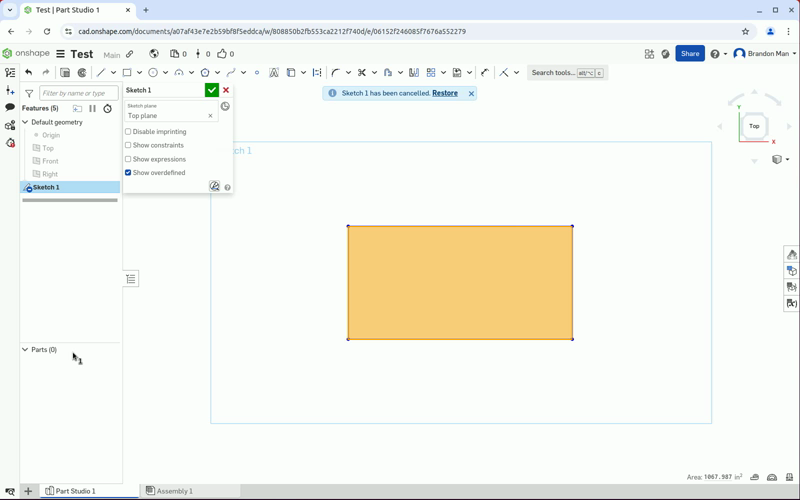
key(shift+y)
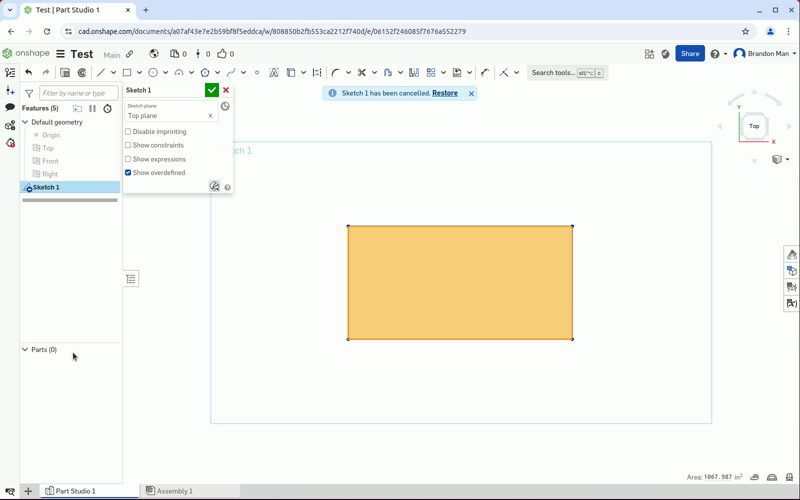
key(shift+e)
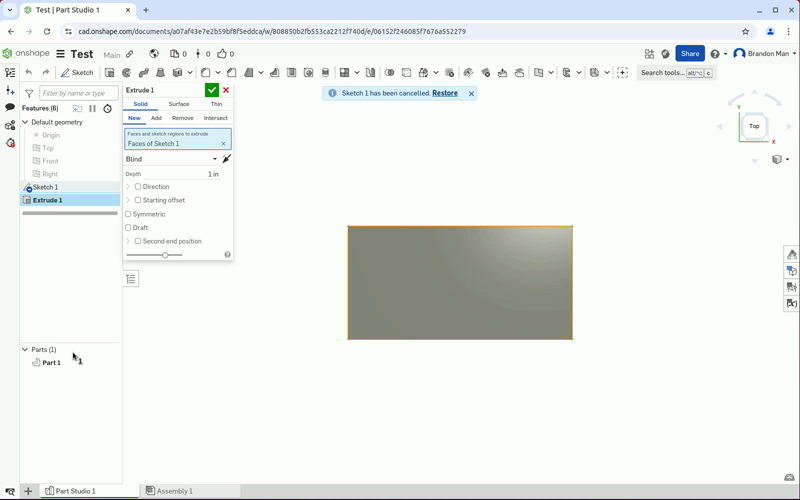
mouse_move(143, 106)
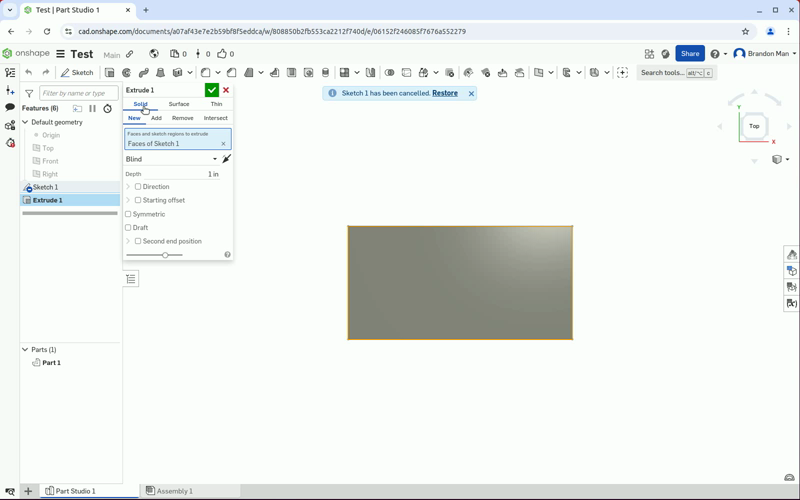
click(143, 106)
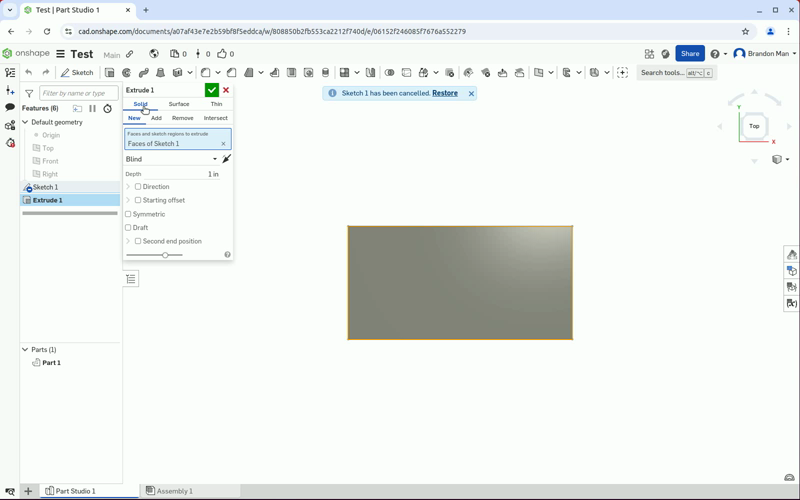
mouse_move(137, 120)
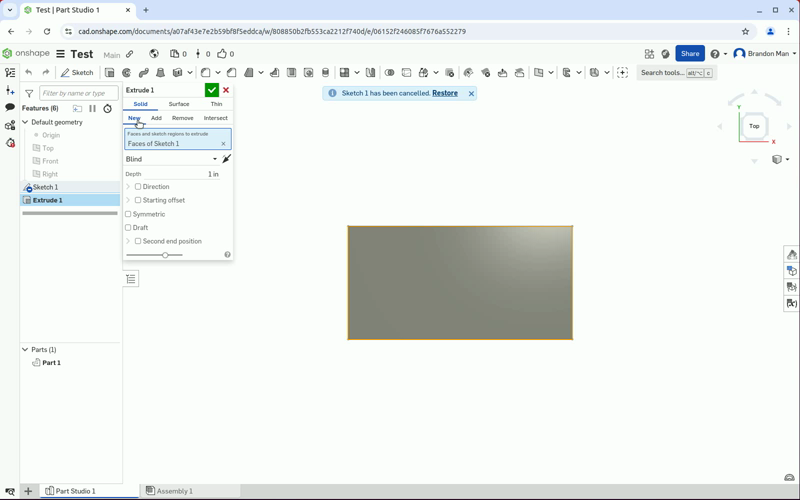
click(137, 120)
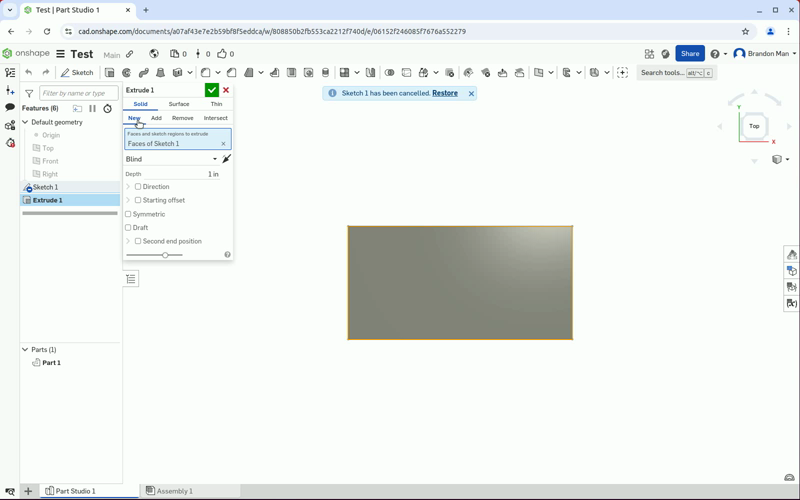
key(tab, 4)
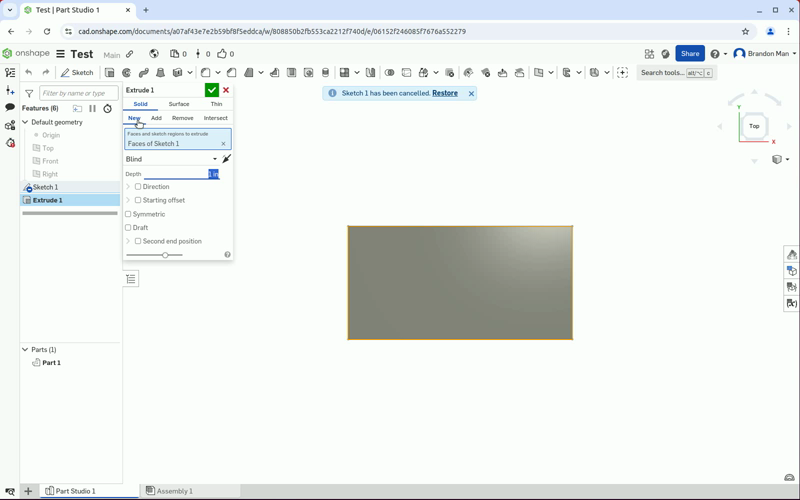
text(1.444)
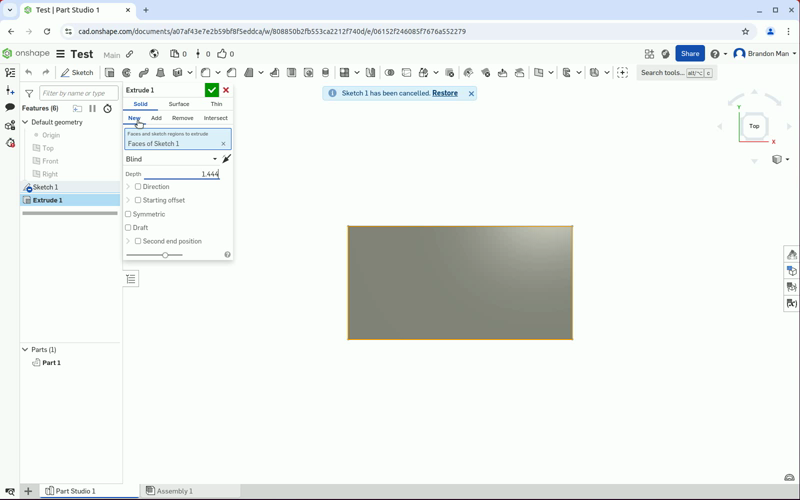
key(enter)
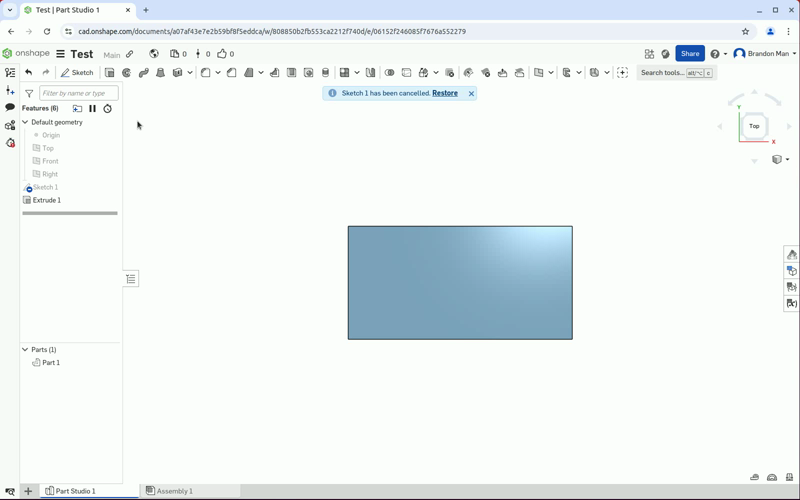
key(shift+h)
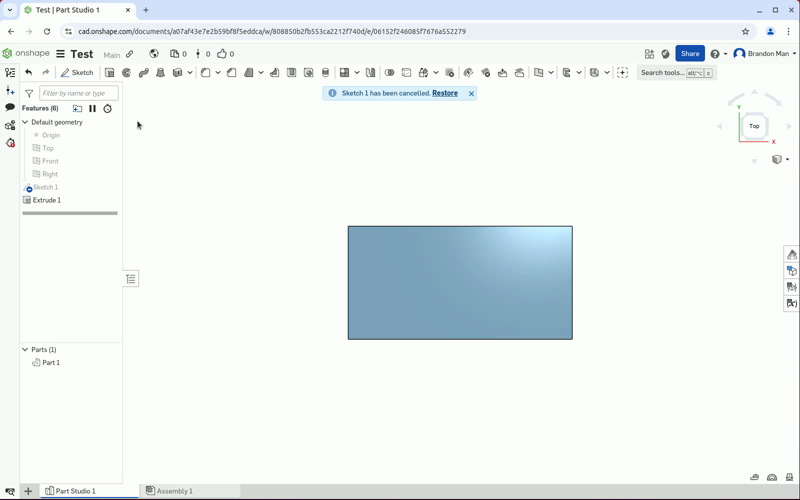
key(shift+h)
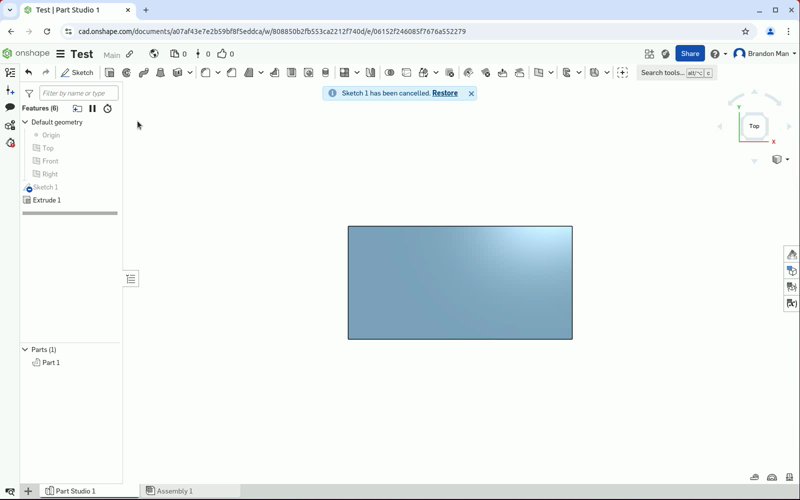
mouse_move(73, 189)
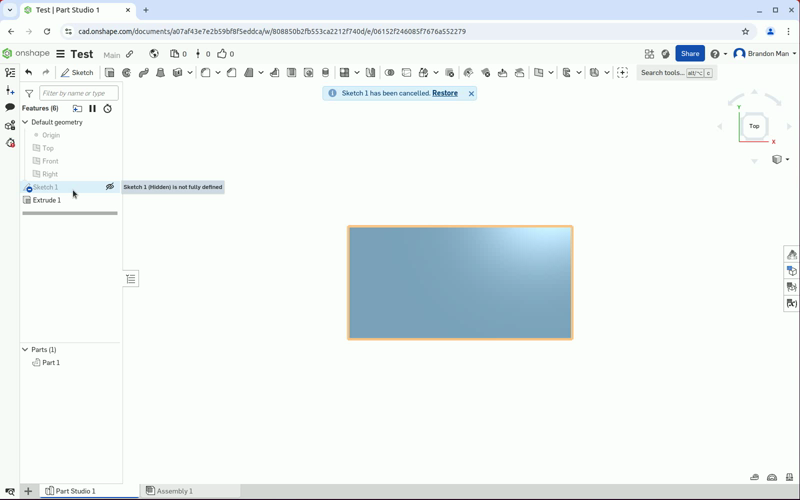
click(73, 189)
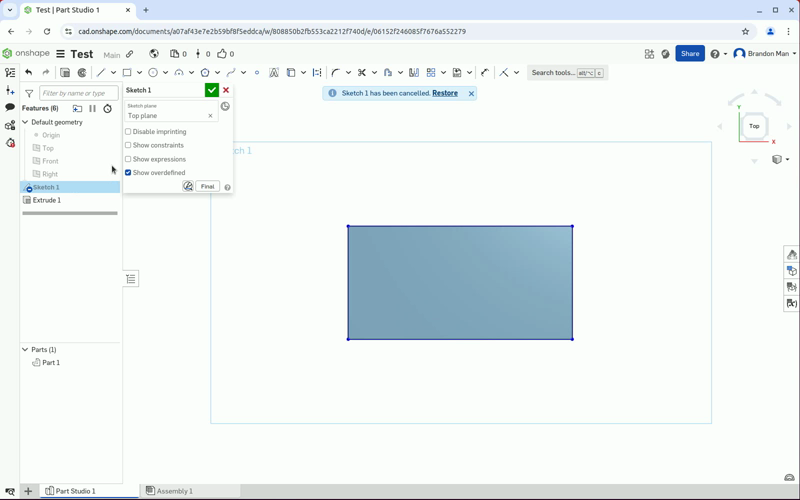
mouse_move(229, 92)
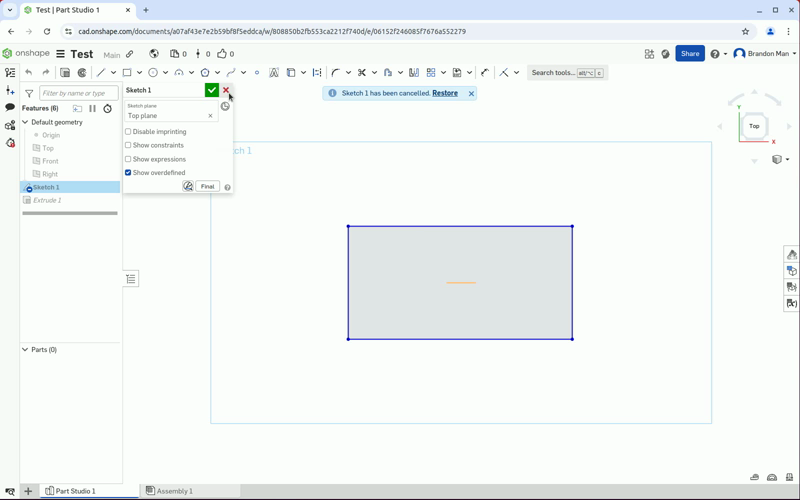
click(229, 92)
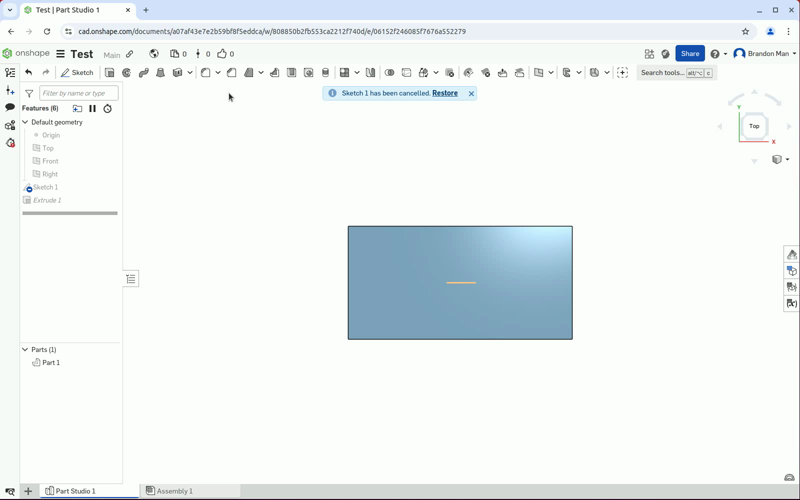
mouse_move(541, 75)
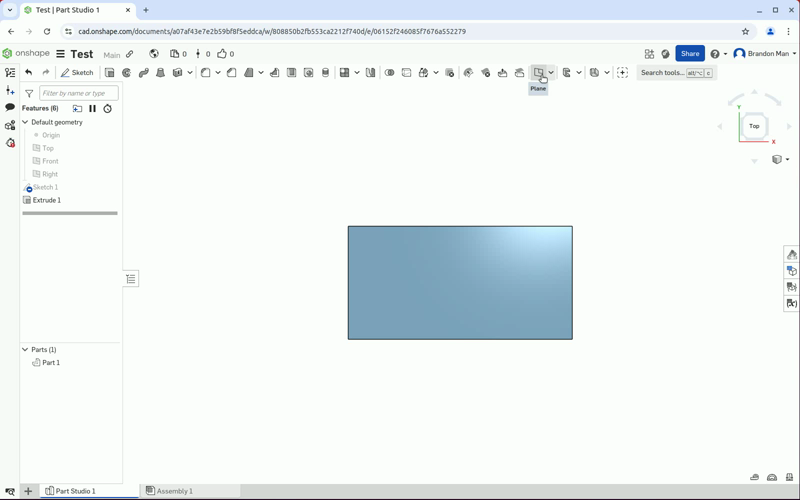
click(541, 75)
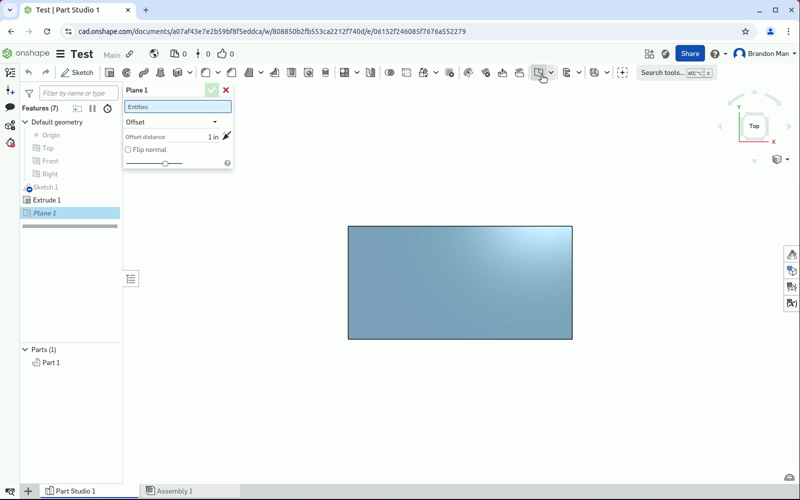
mouse_move(73, 150)
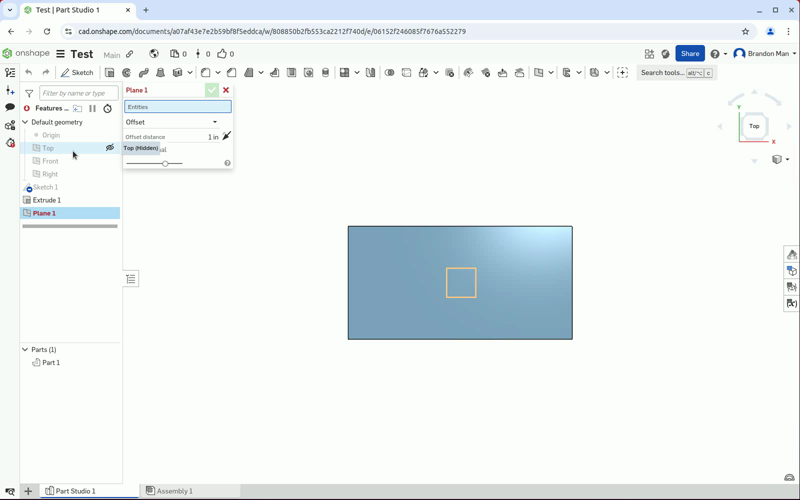
click(73, 150)
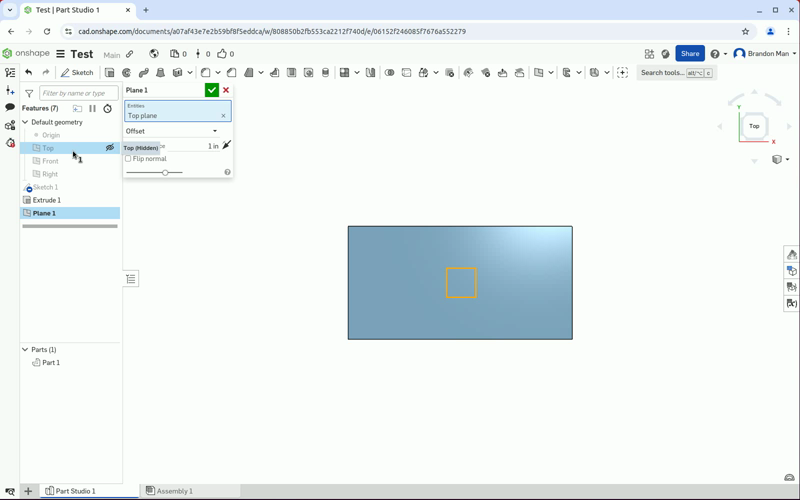
key(tab, 2)
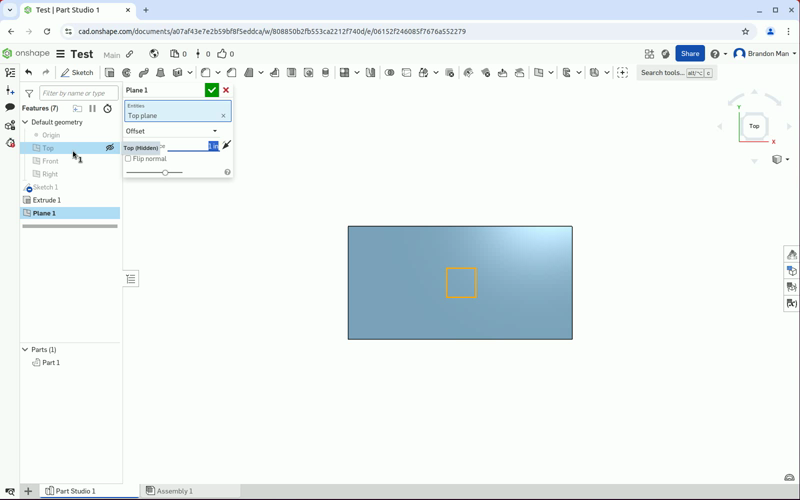
text(1.448)
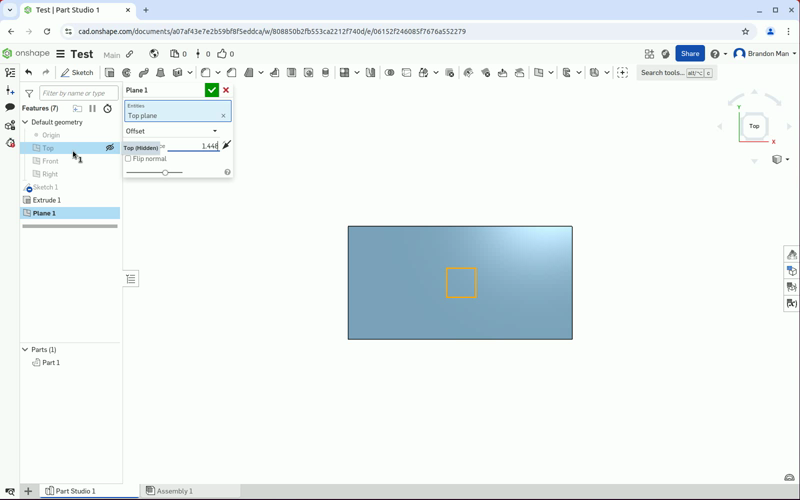
key(enter, 2)
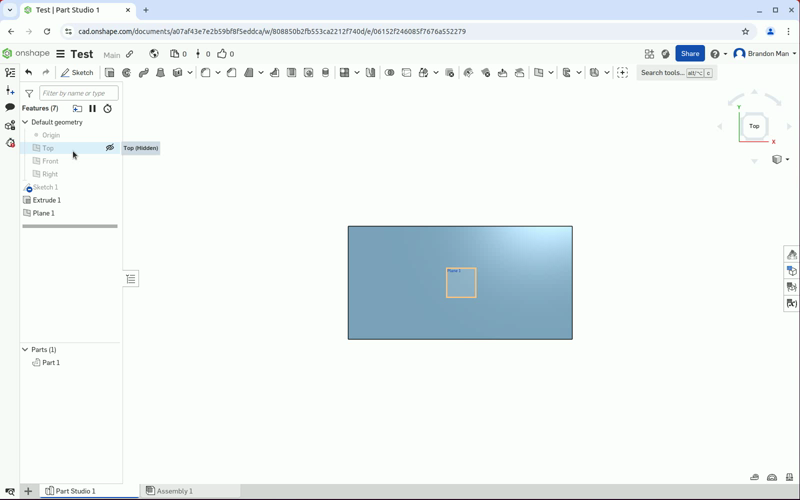
key(shift+s)
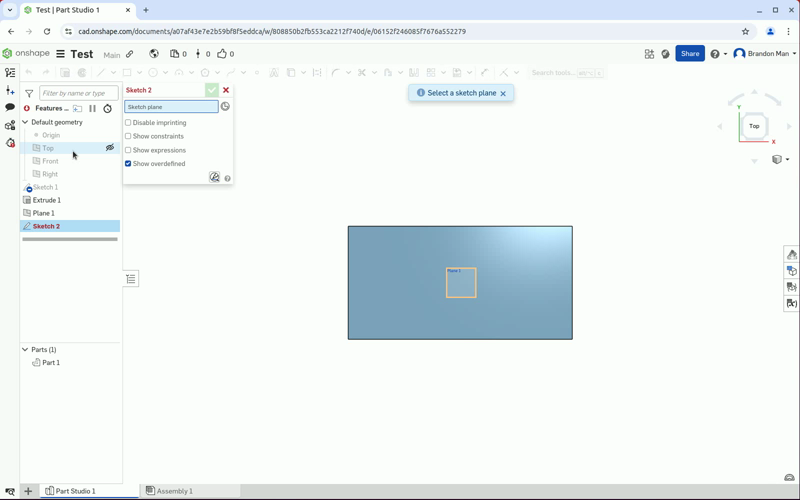
mouse_move(73, 215)
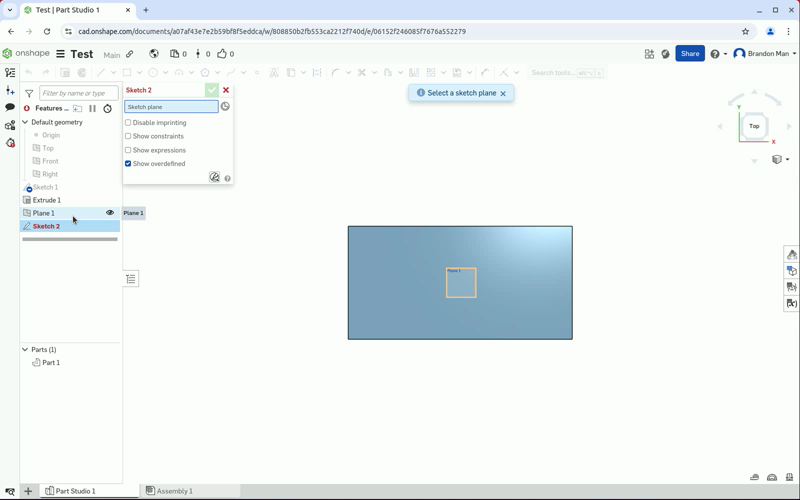
click(73, 215)
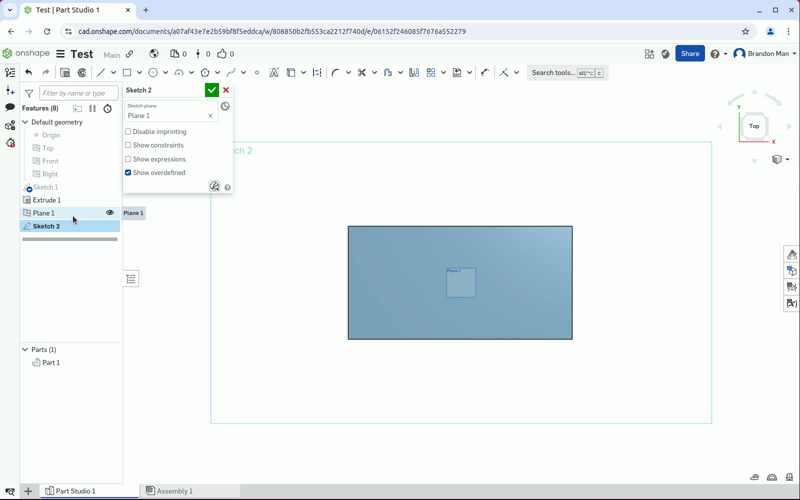
mouse_move(73, 352)
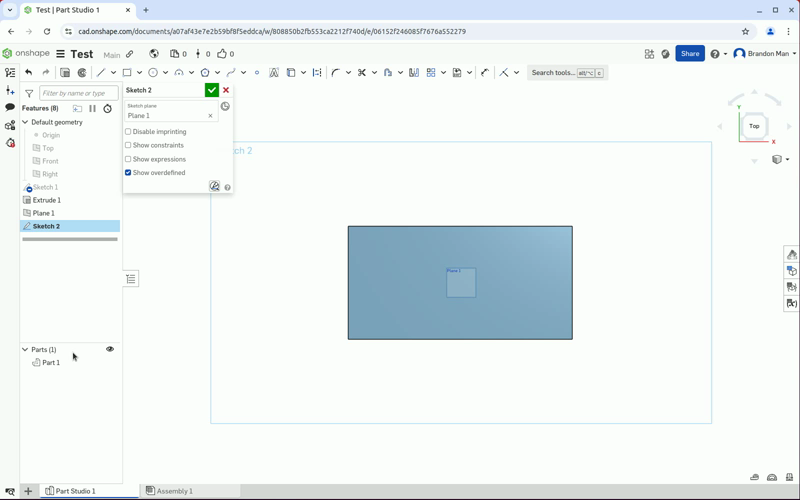
key(y)
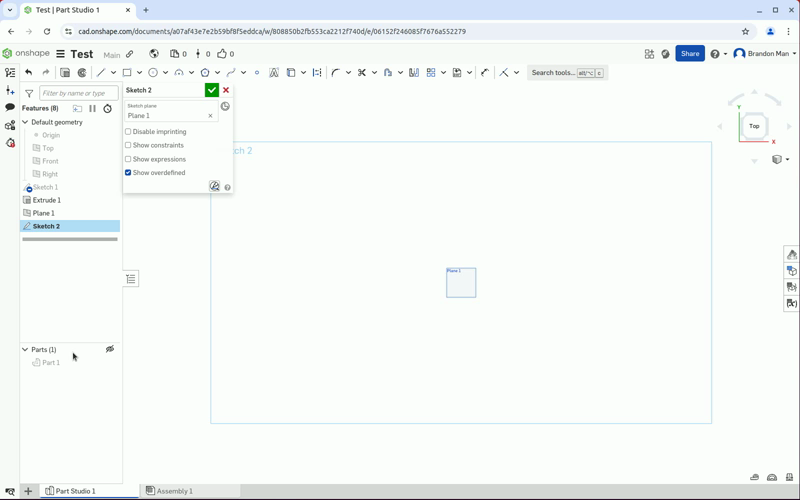
key(l)
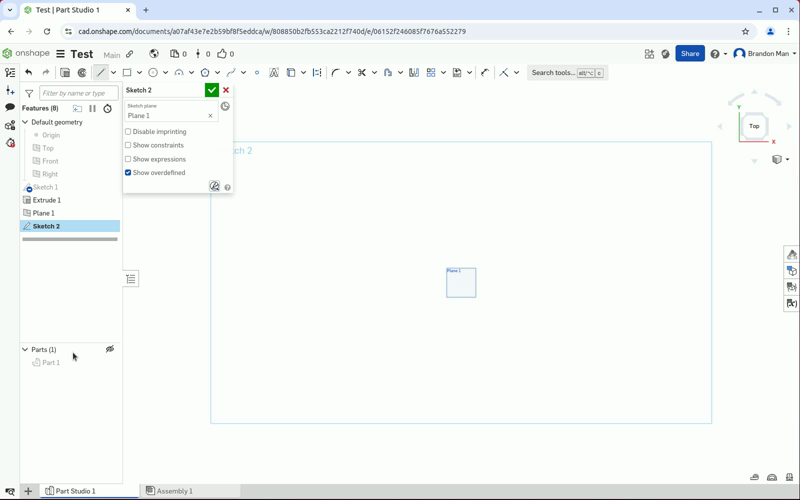
key_down(shift)
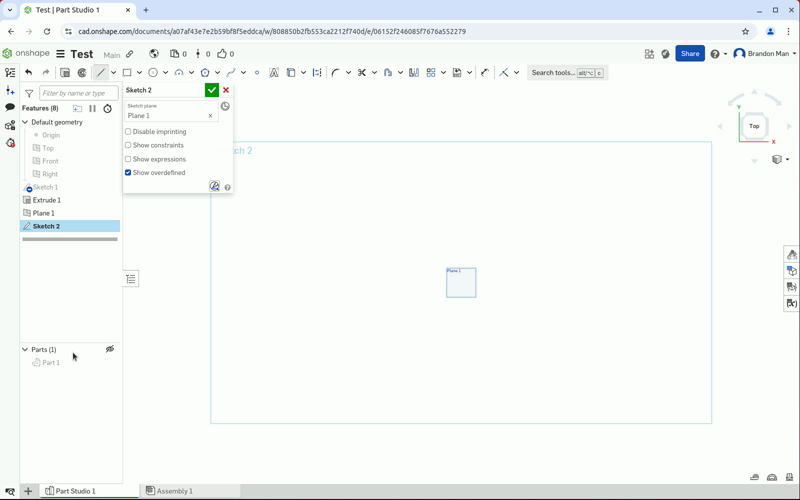
mouse_move(348, 266)
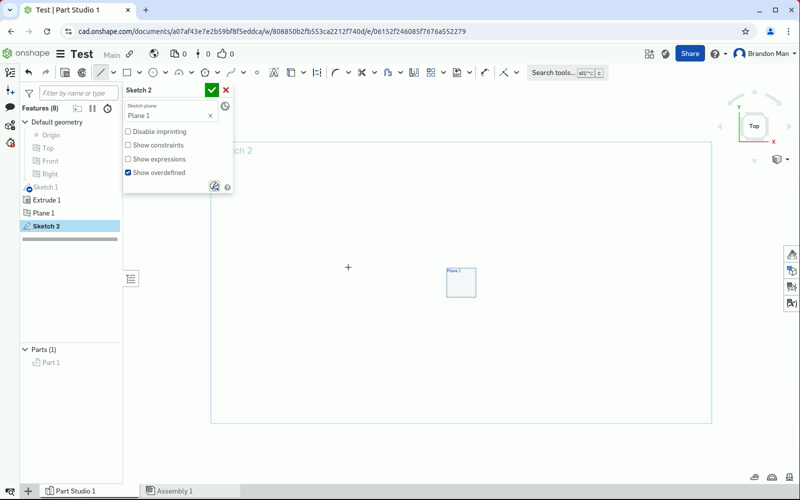
click(348, 266)
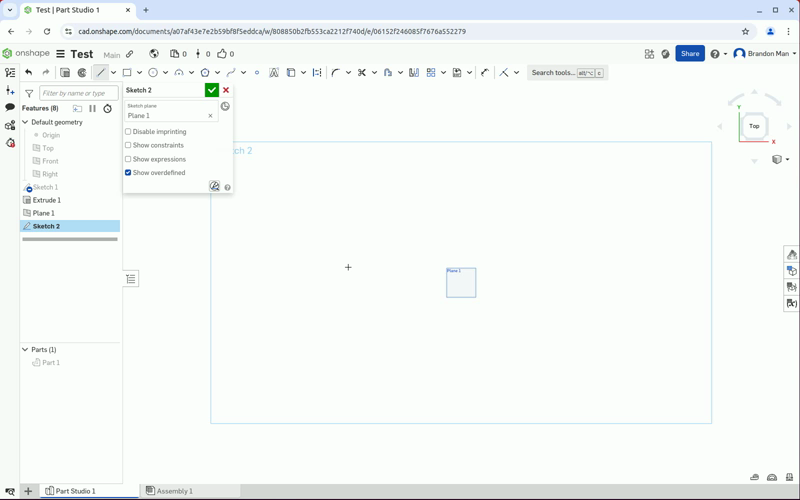
key_up(shift)
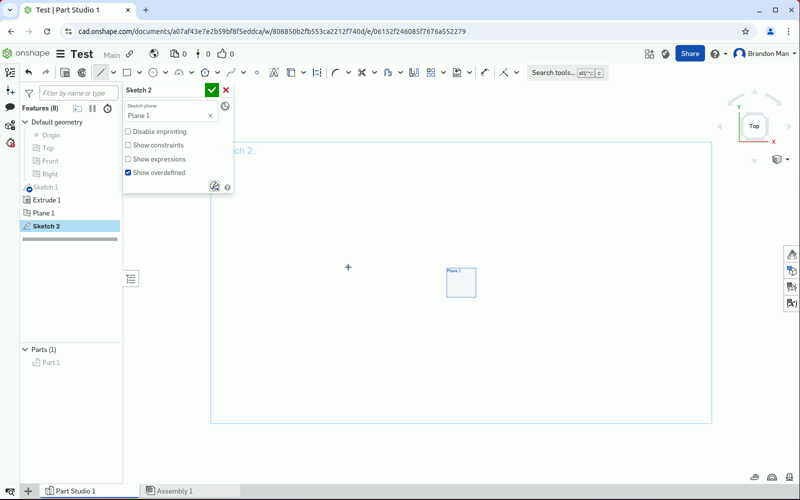
key_down(shift)
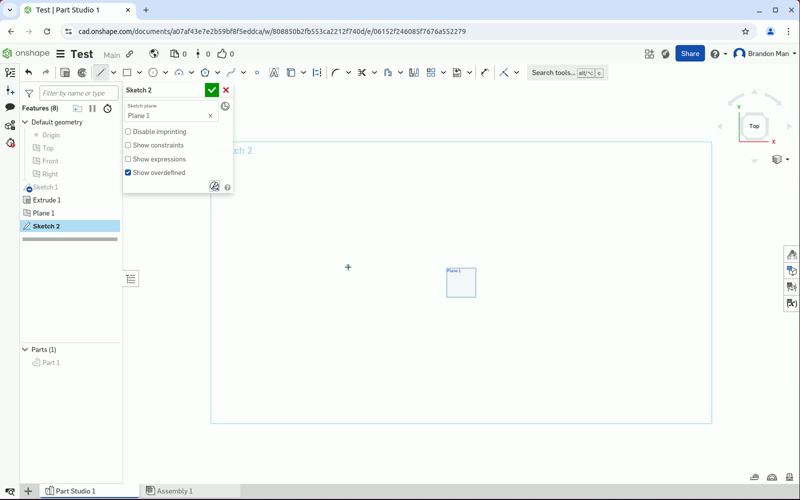
mouse_move(378, 266)
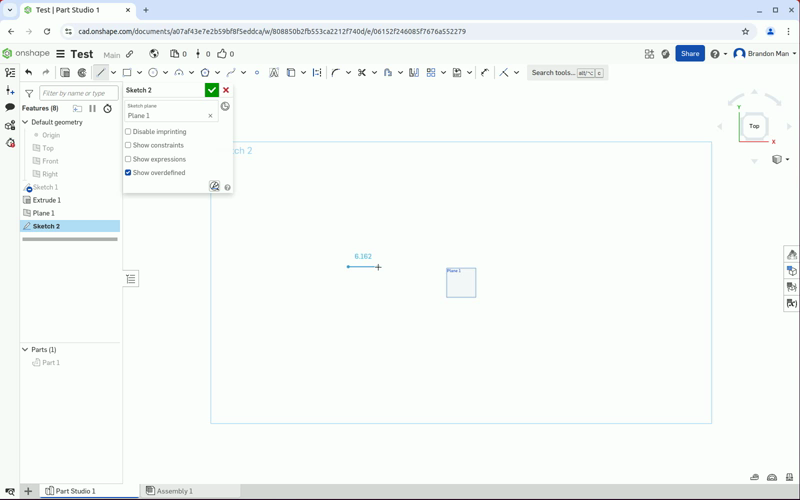
mouse_move(353, 266)
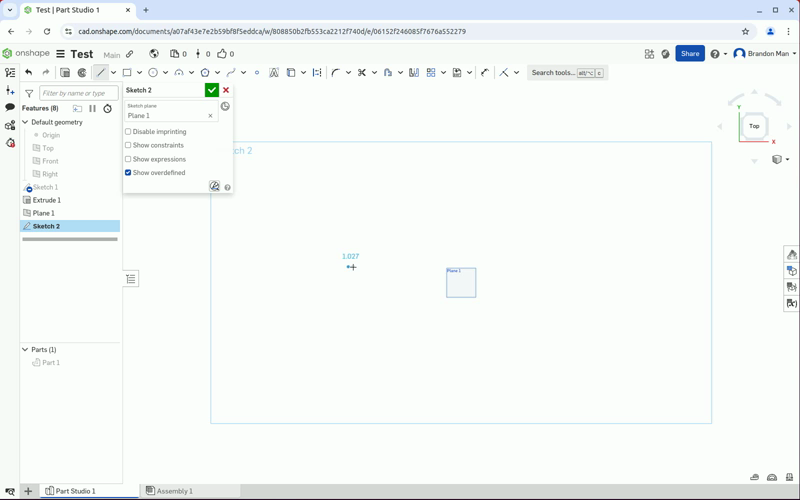
scroll(6)
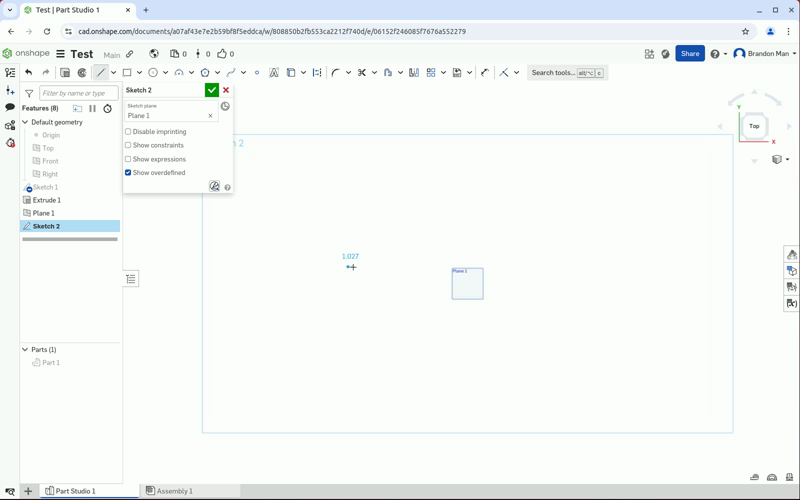
scroll(6)
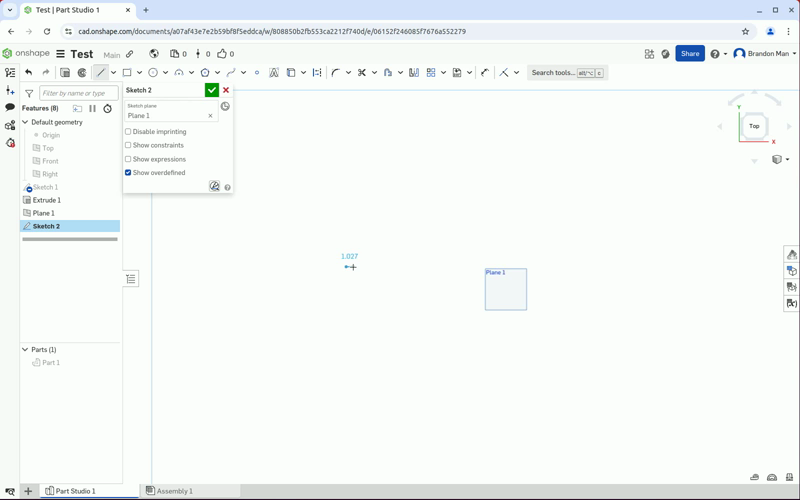
scroll(6)
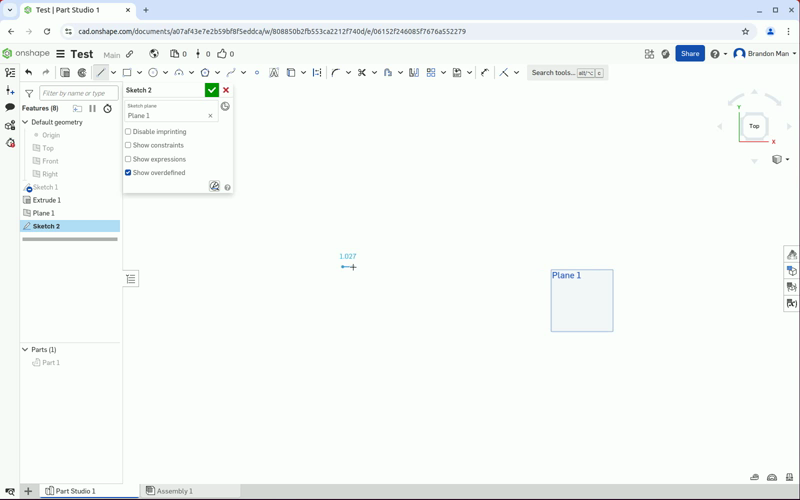
scroll(6)
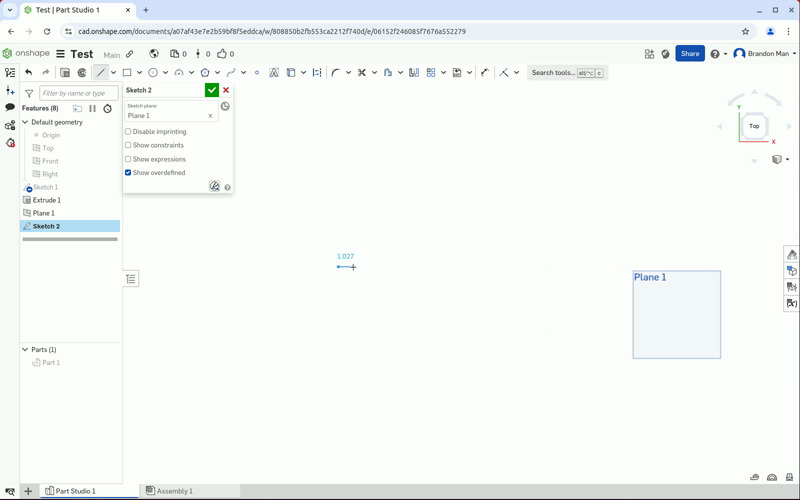
scroll(6)
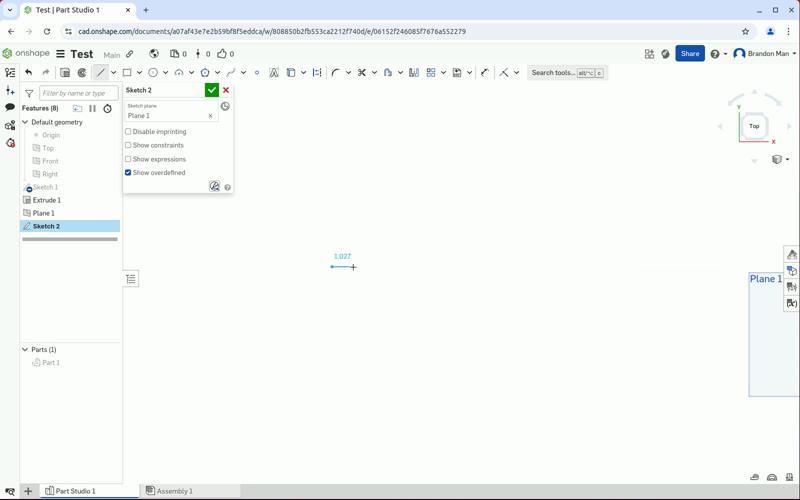
scroll(6)
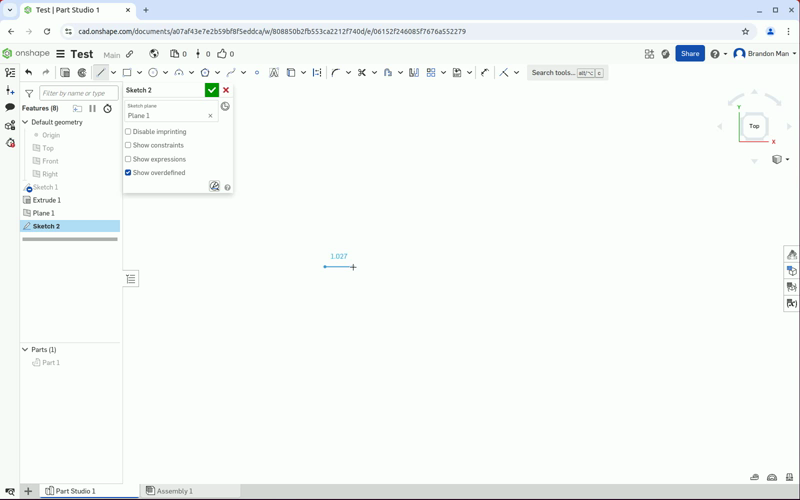
scroll(6)
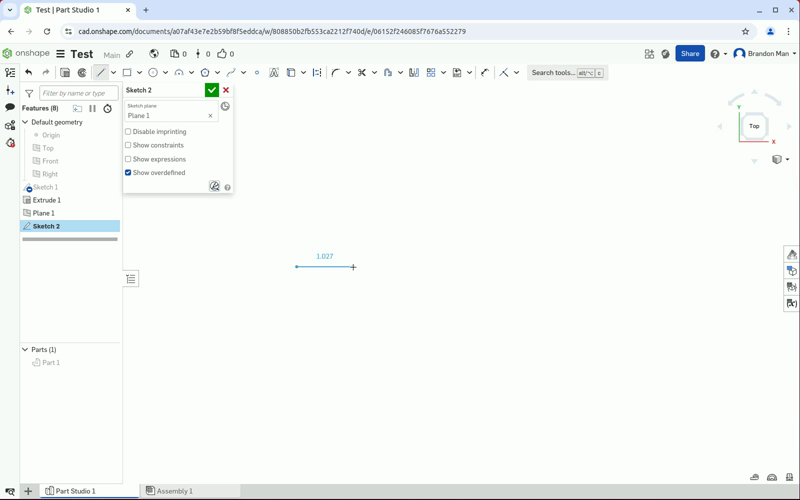
click(353, 266)
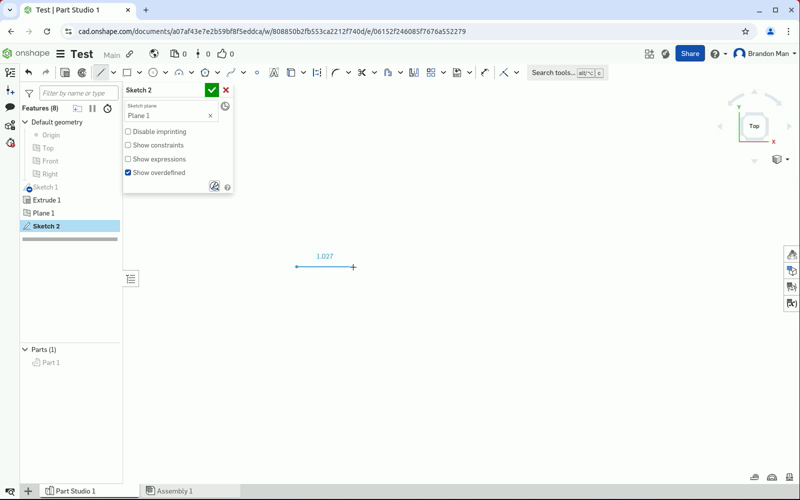
scroll(-6)
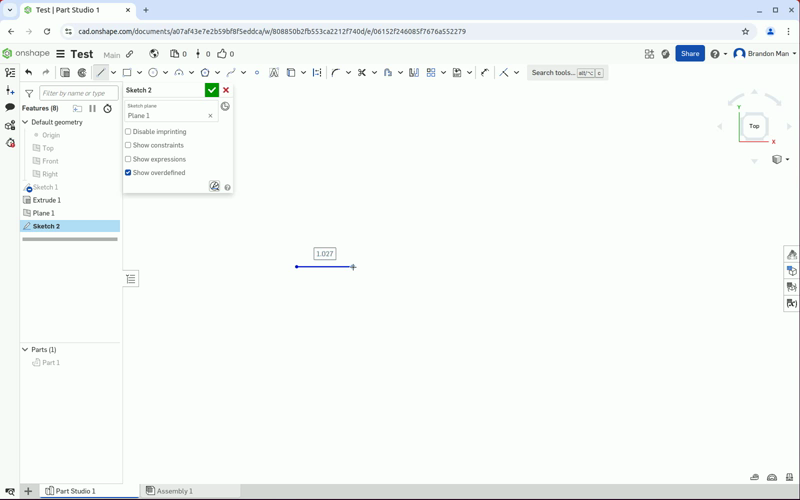
scroll(-6)
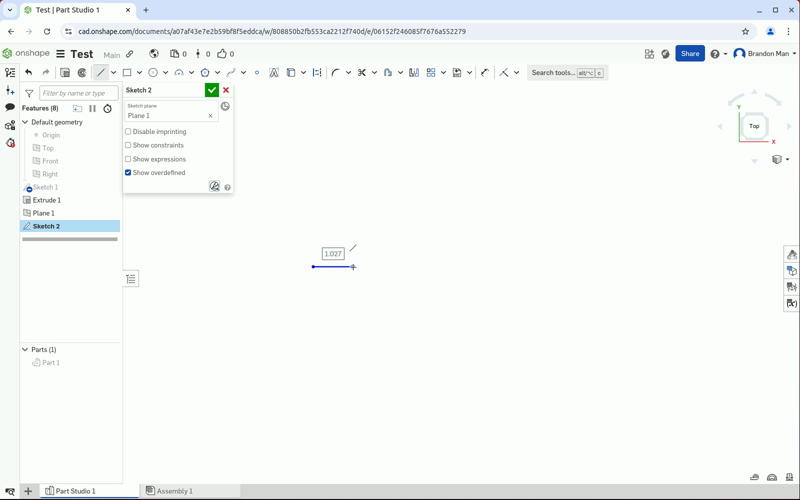
scroll(-6)
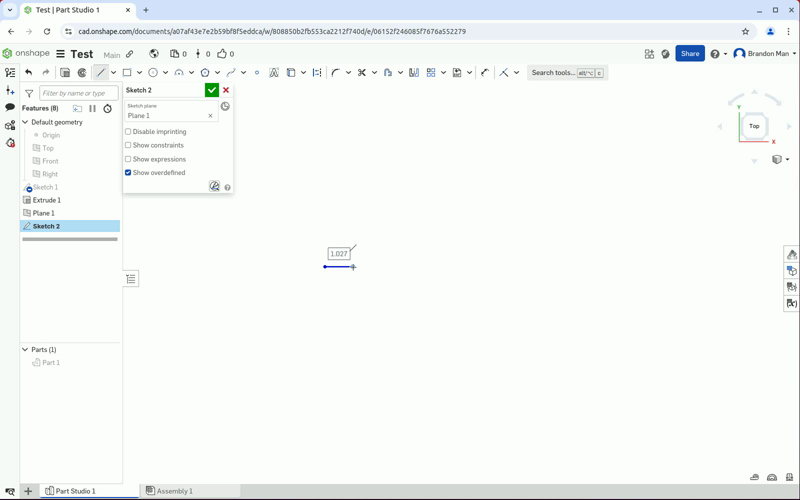
scroll(-6)
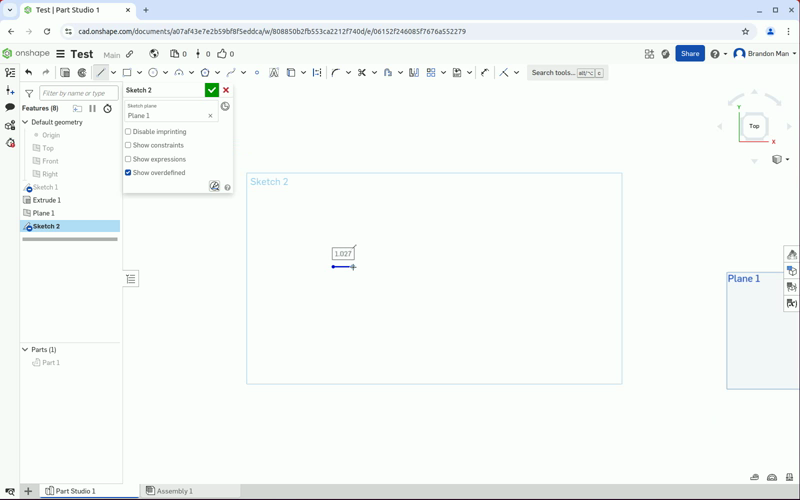
scroll(-6)
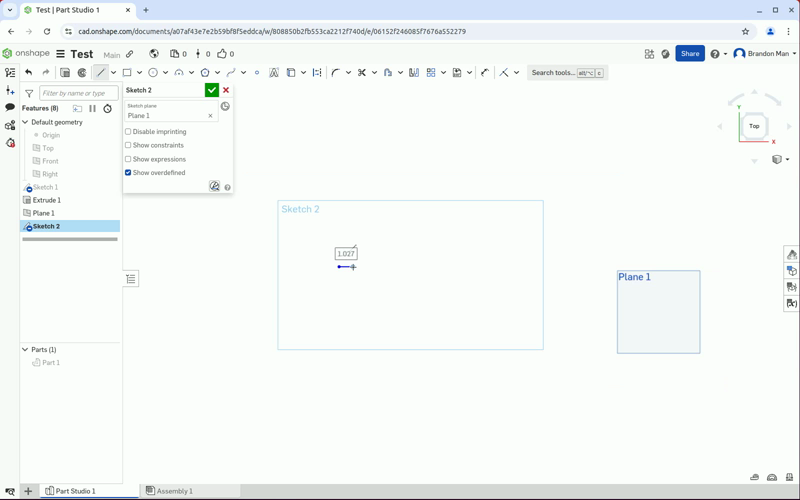
scroll(-6)
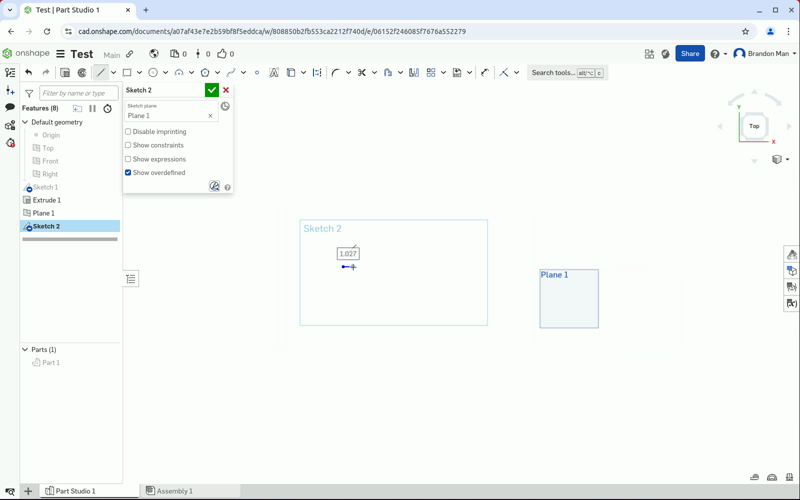
scroll(-6)
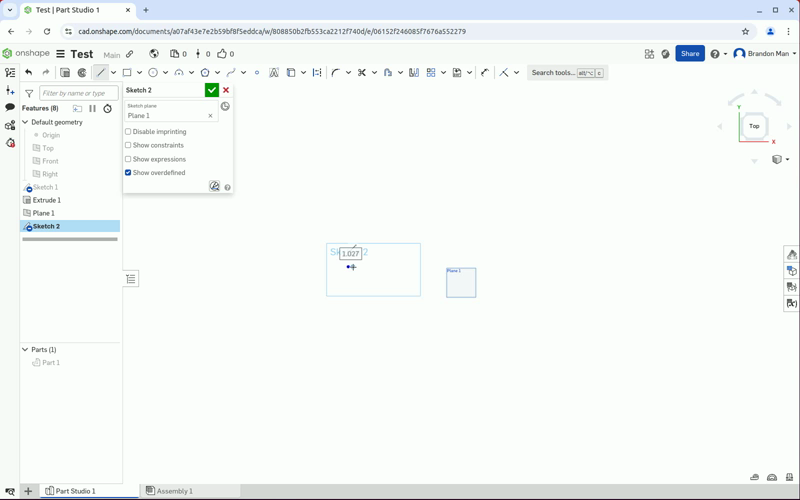
key_up(shift)
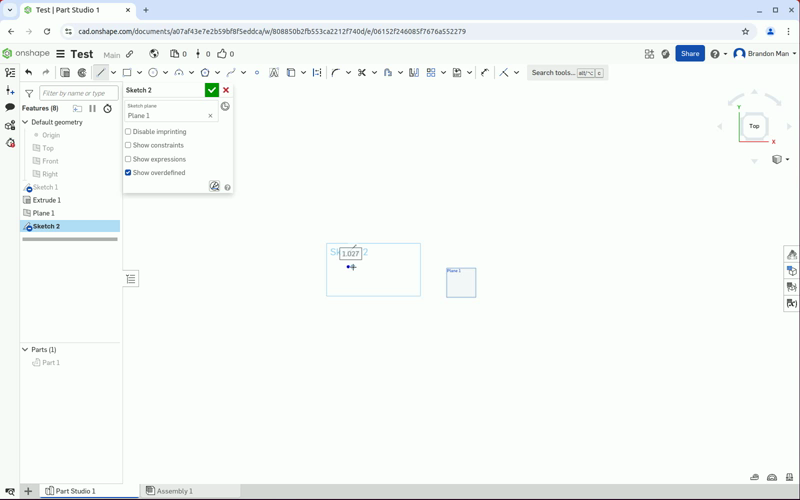
key_down(shift)
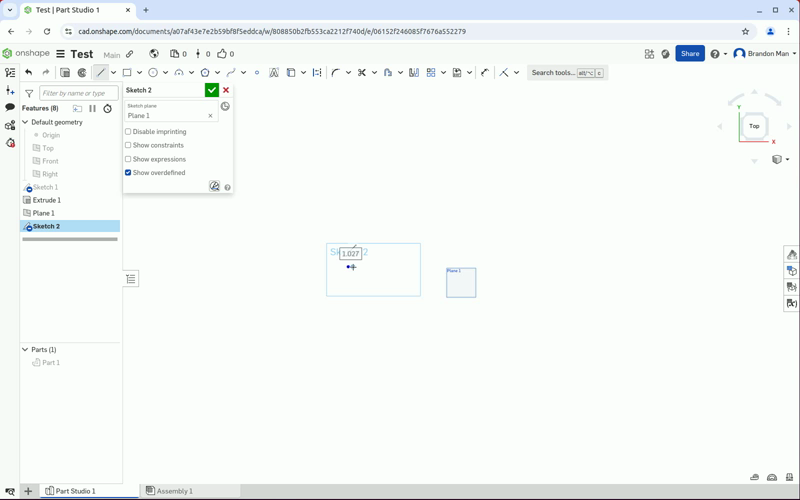
mouse_move(383, 266)
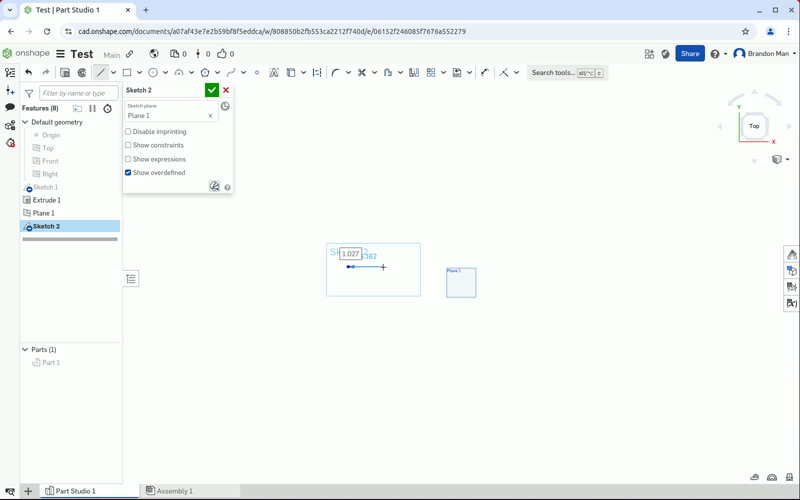
mouse_move(367, 266)
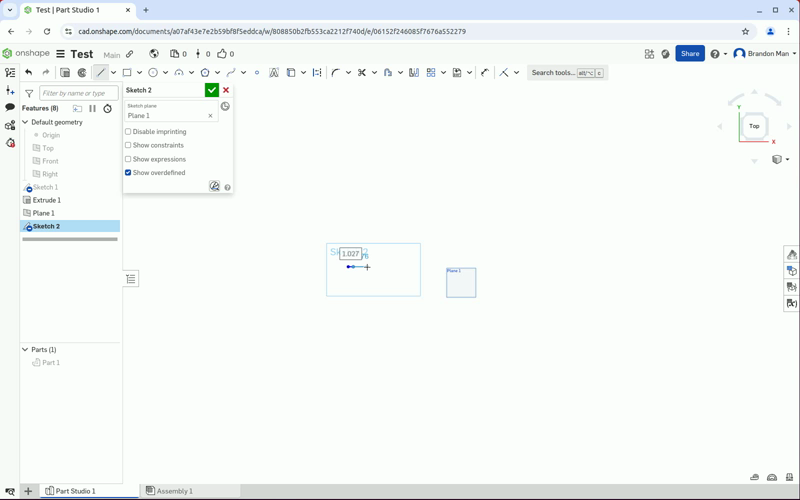
click(367, 266)
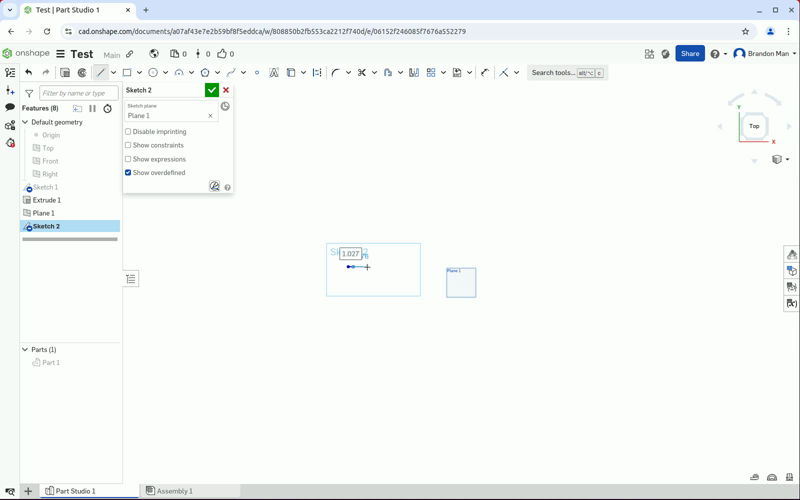
key_up(shift)
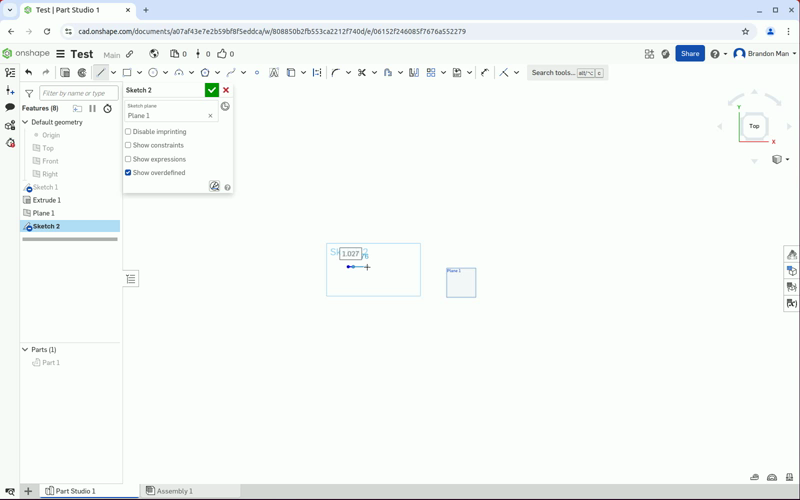
key_down(shift)
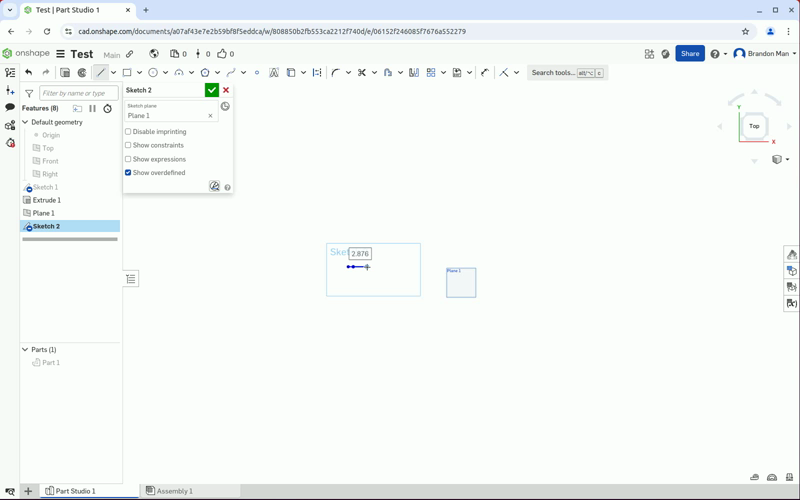
mouse_move(553, 266)
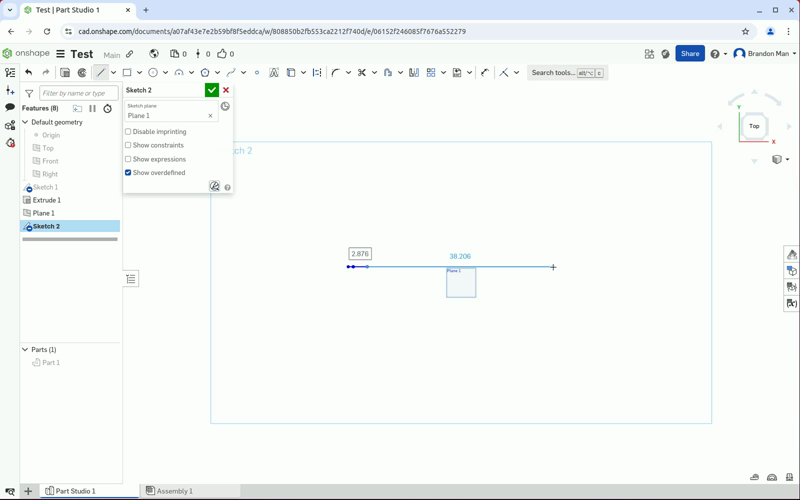
click(553, 266)
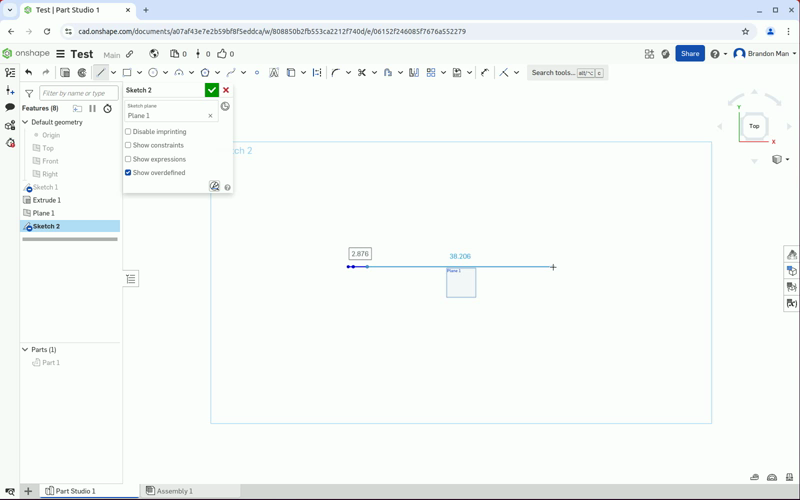
key_up(shift)
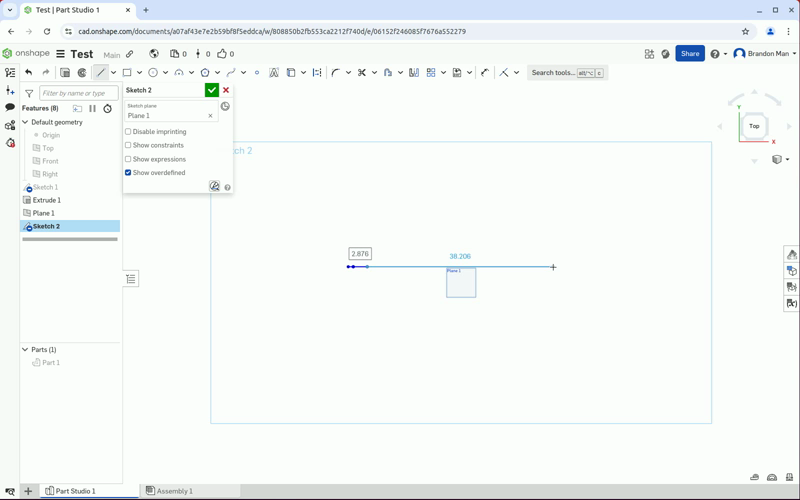
key_down(shift)
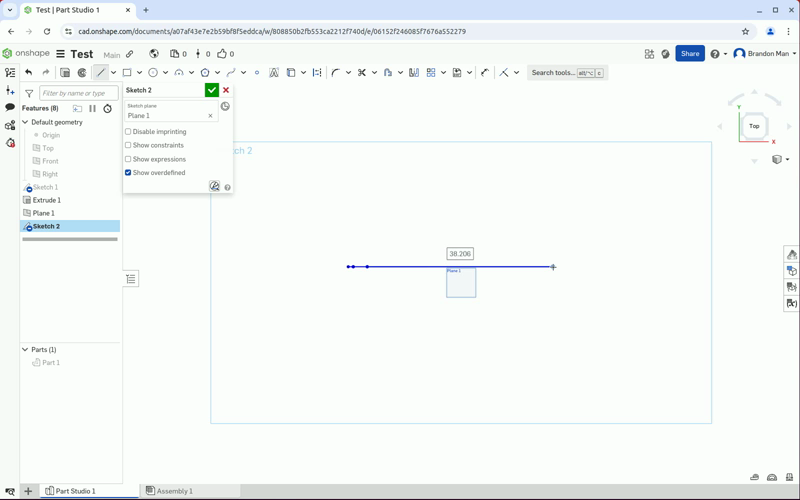
mouse_move(583, 266)
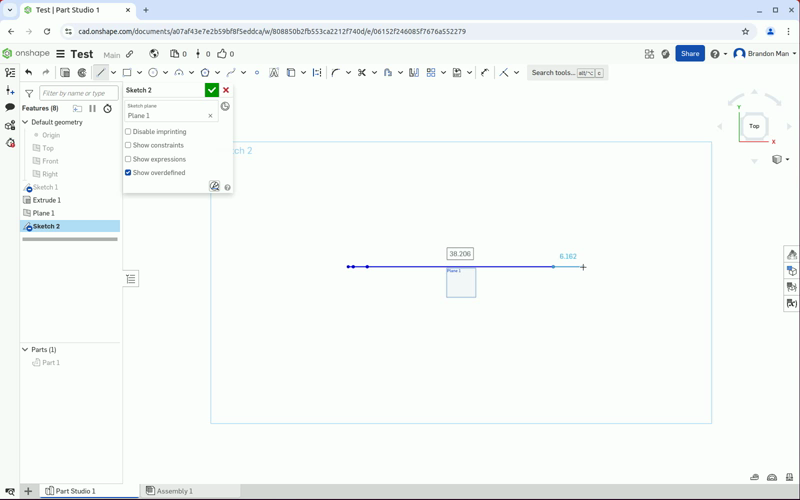
mouse_move(567, 266)
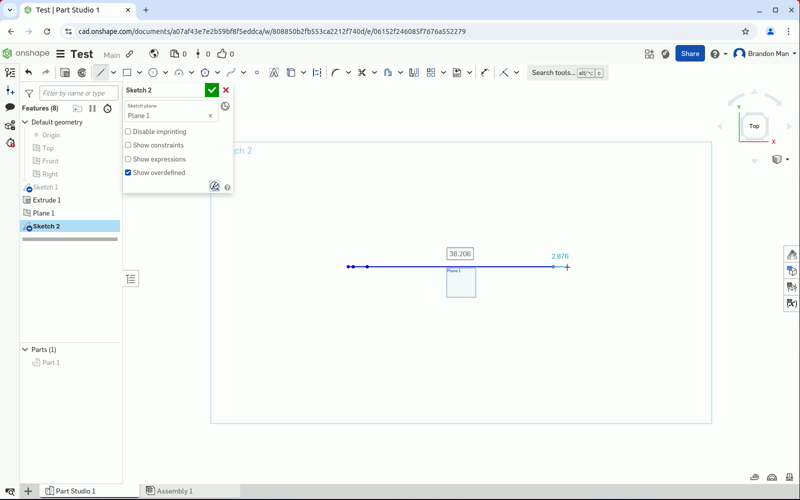
click(567, 266)
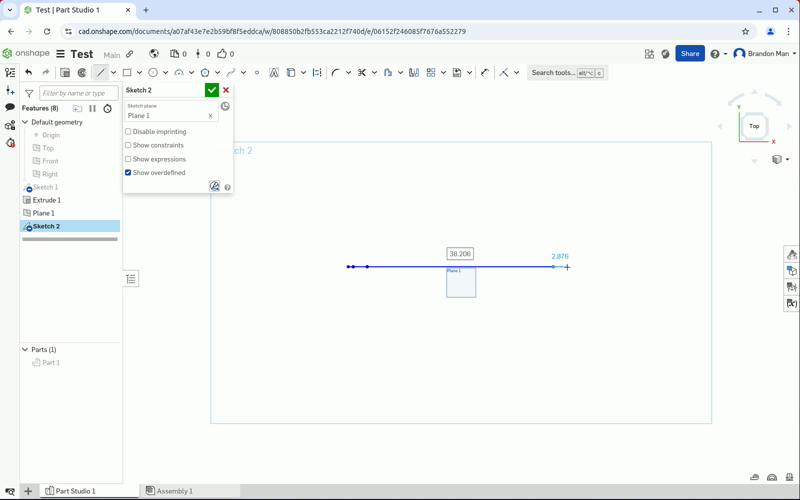
key_up(shift)
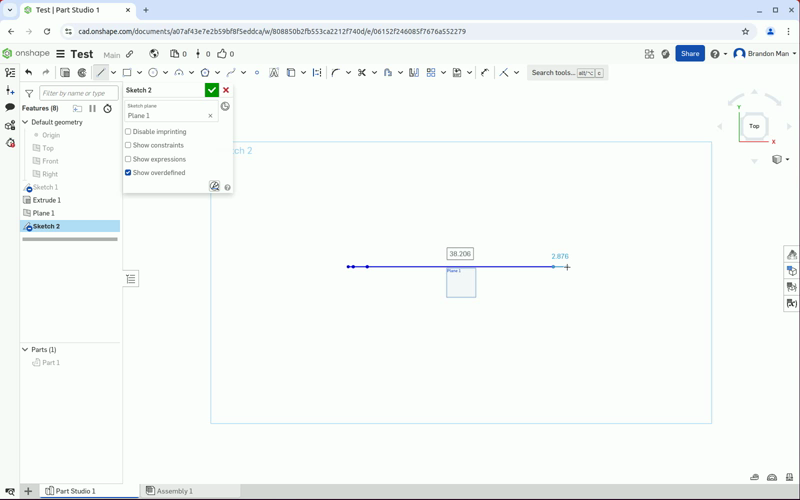
key_down(shift)
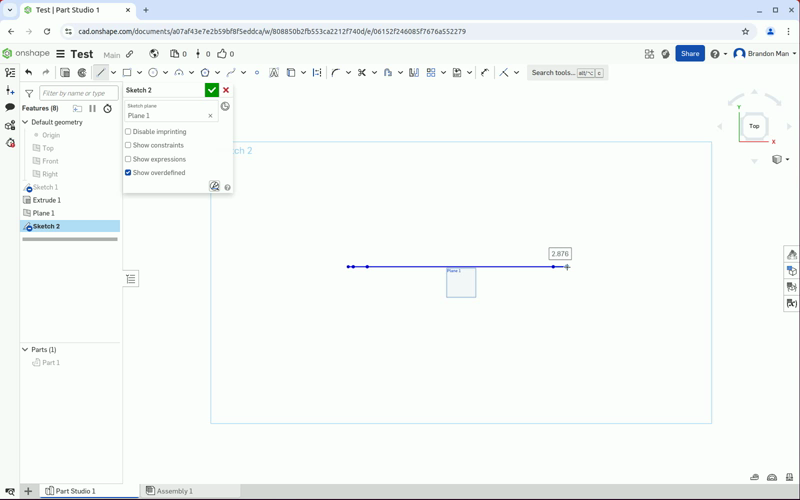
mouse_move(589, 266)
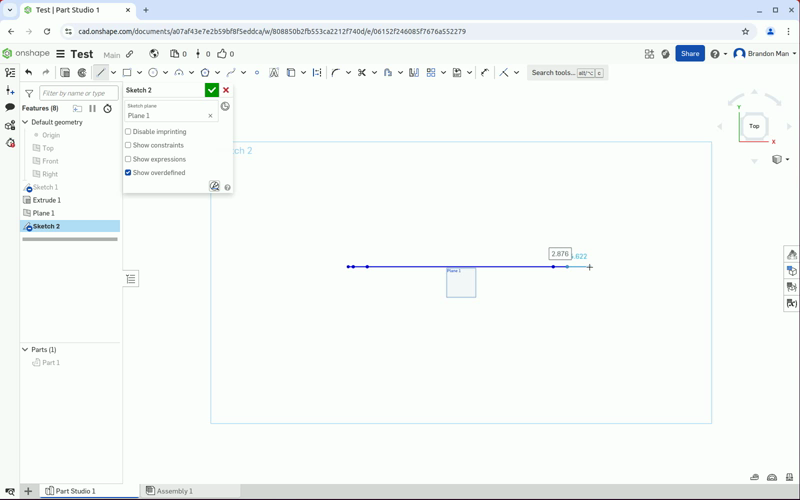
mouse_move(572, 266)
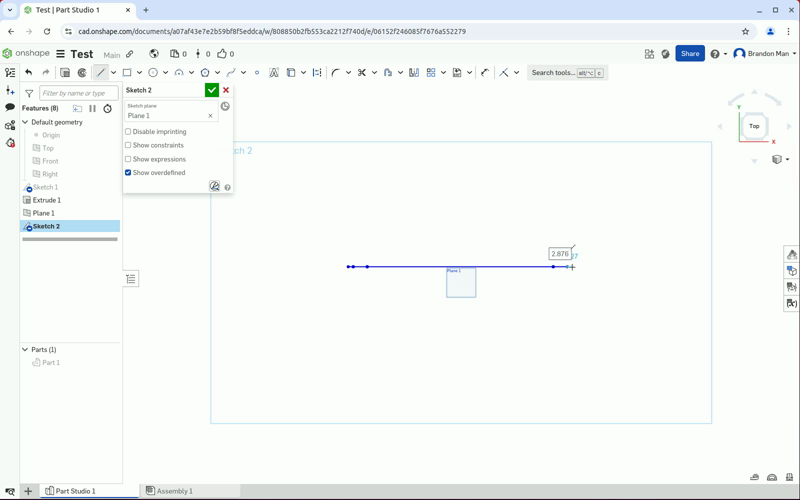
scroll(6)
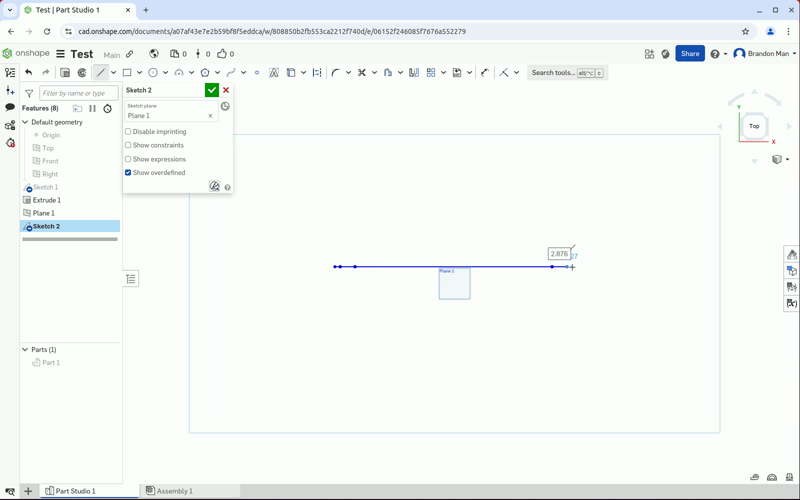
scroll(6)
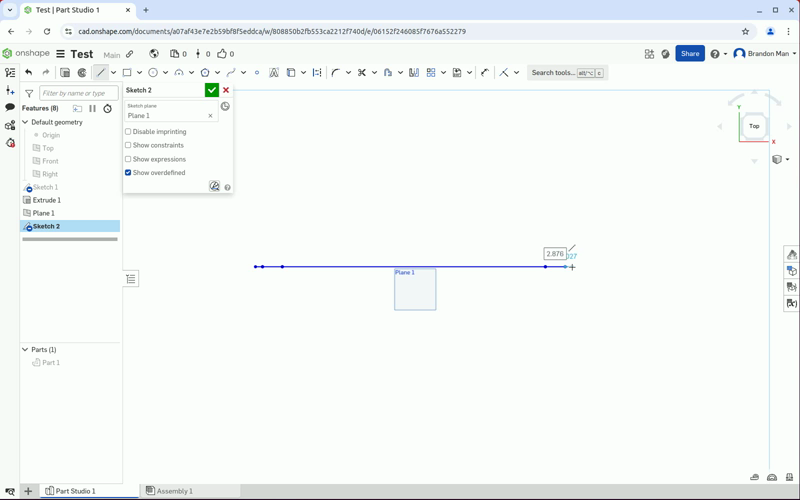
scroll(6)
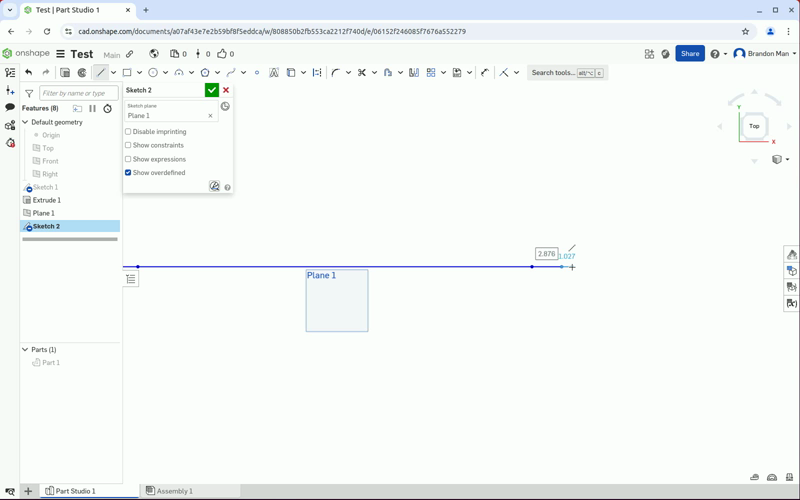
scroll(6)
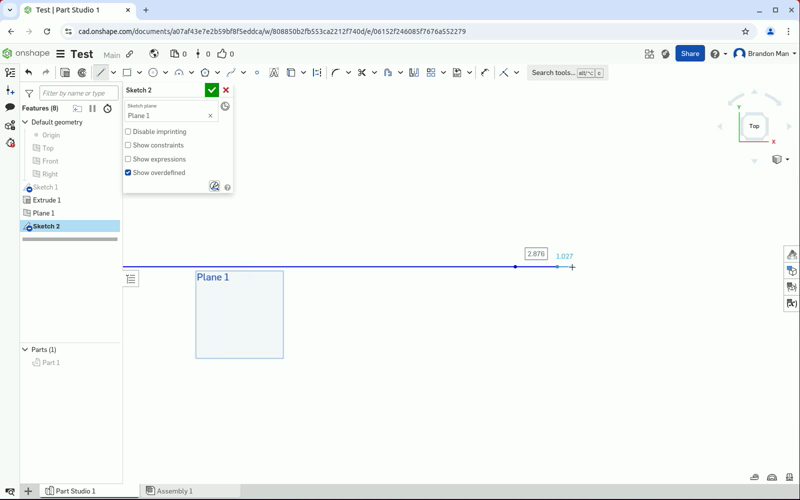
scroll(6)
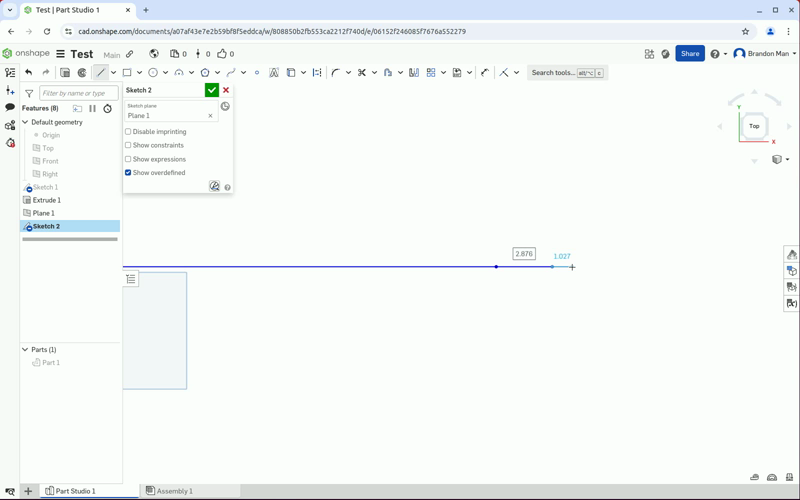
scroll(6)
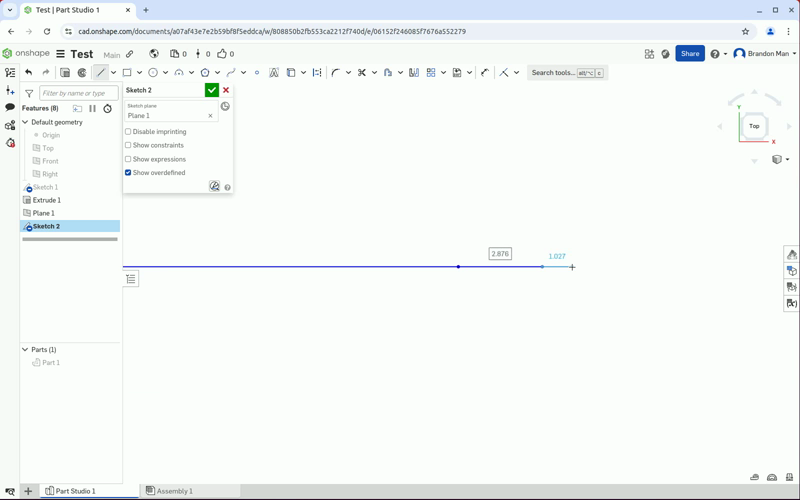
scroll(6)
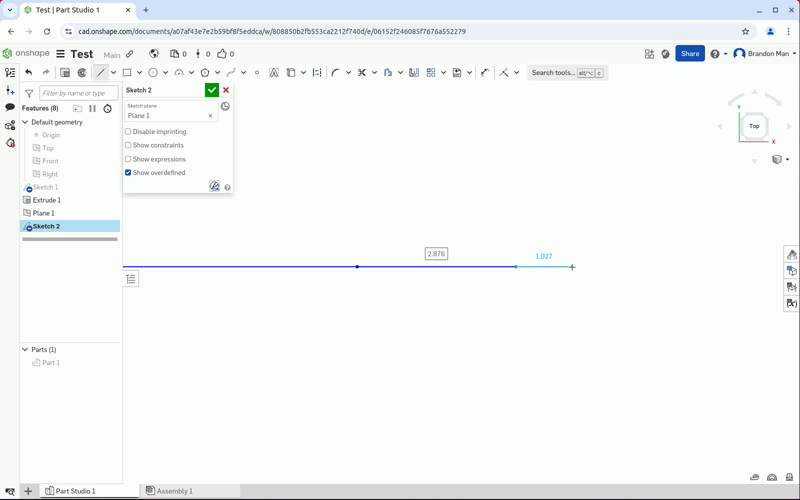
click(572, 266)
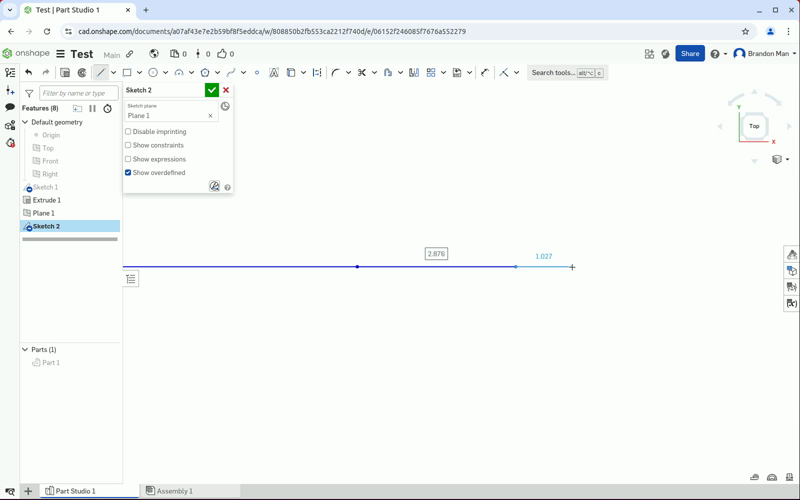
scroll(-6)
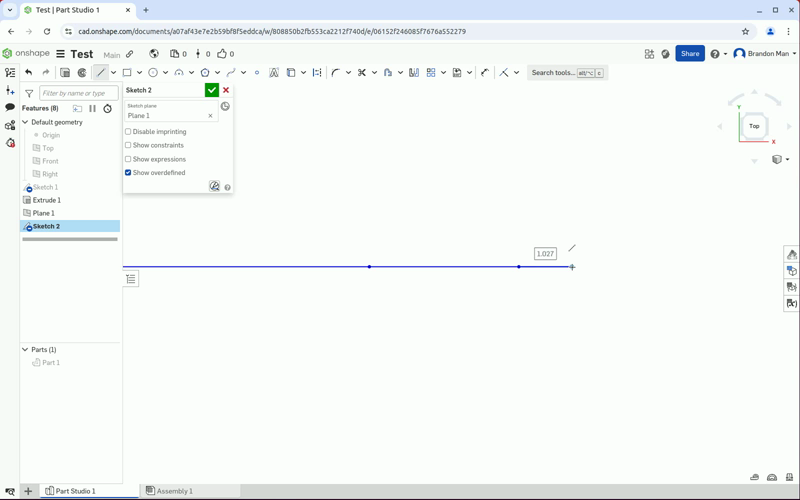
scroll(-6)
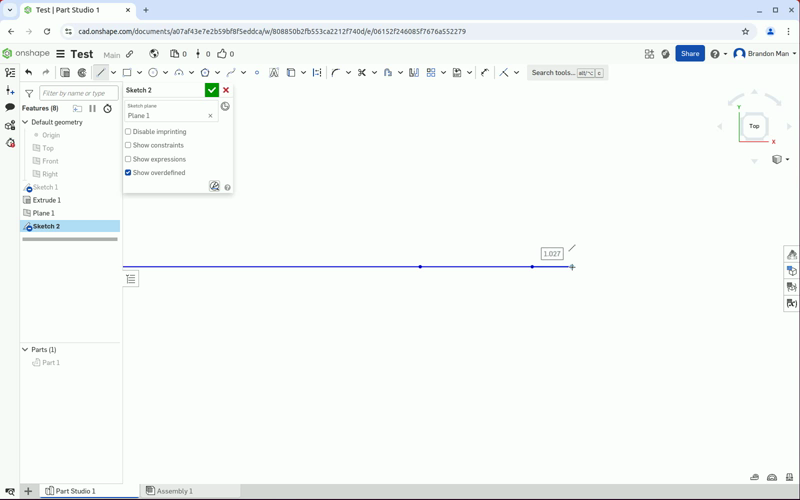
scroll(-6)
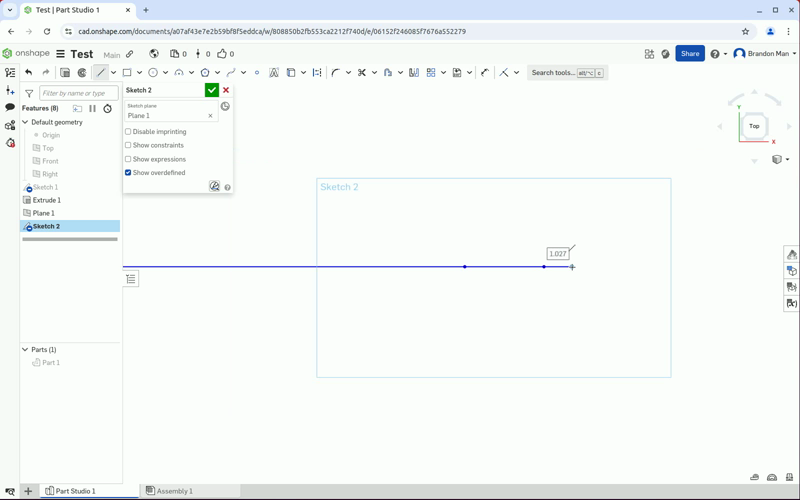
scroll(-6)
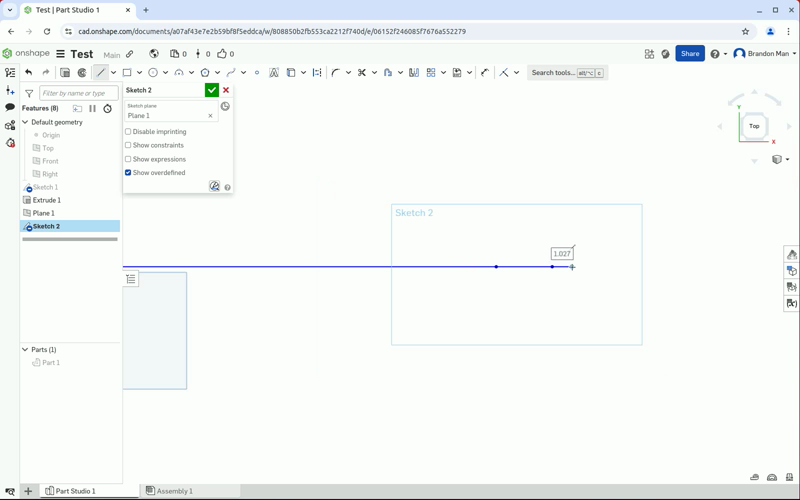
scroll(-6)
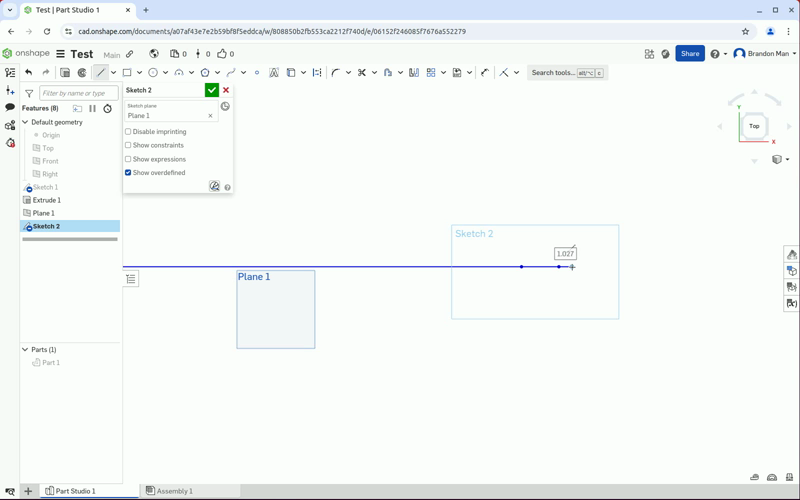
scroll(-6)
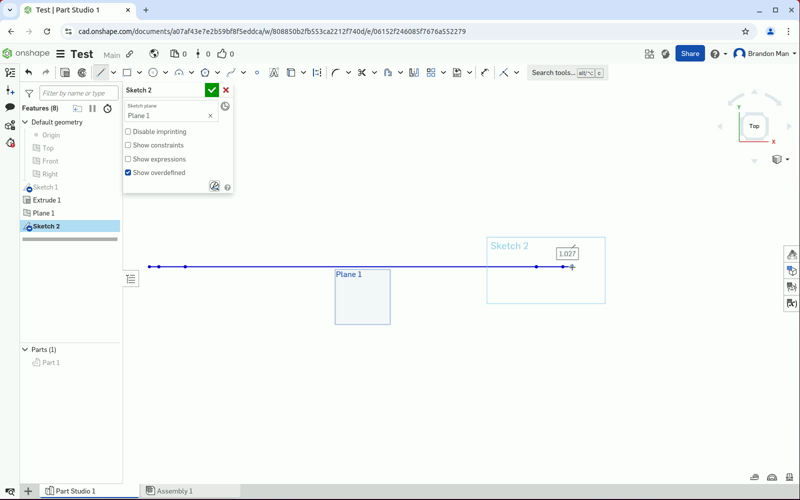
scroll(-6)
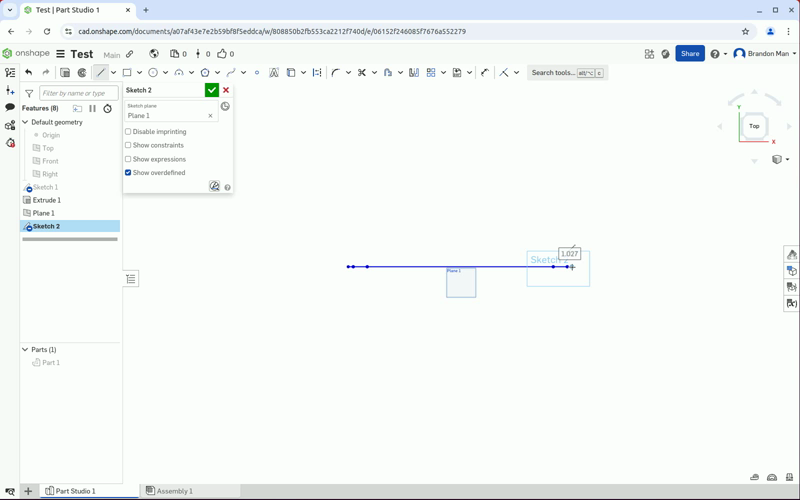
key_up(shift)
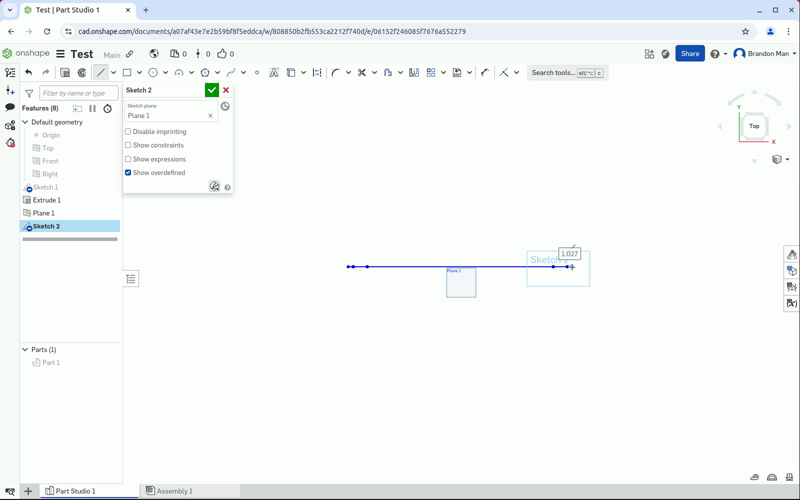
key_down(shift)
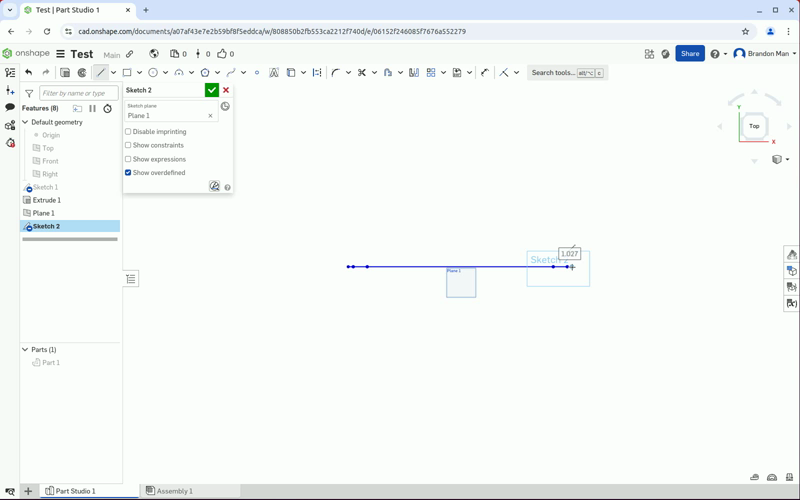
mouse_move(589, 266)
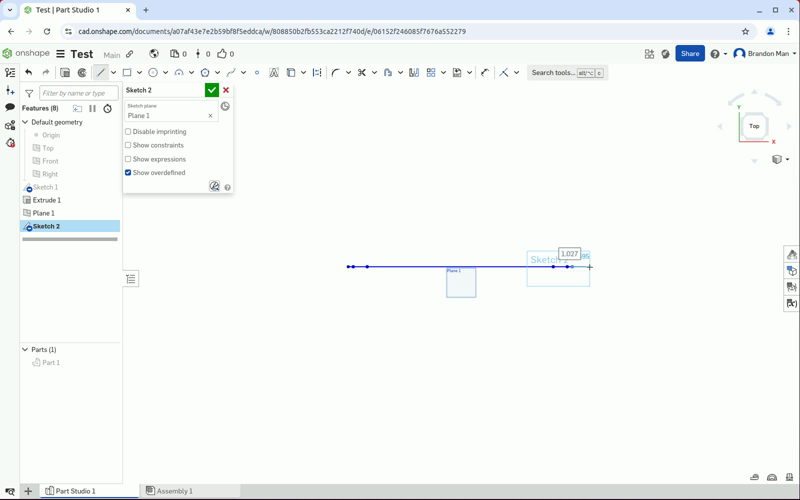
mouse_move(572, 259)
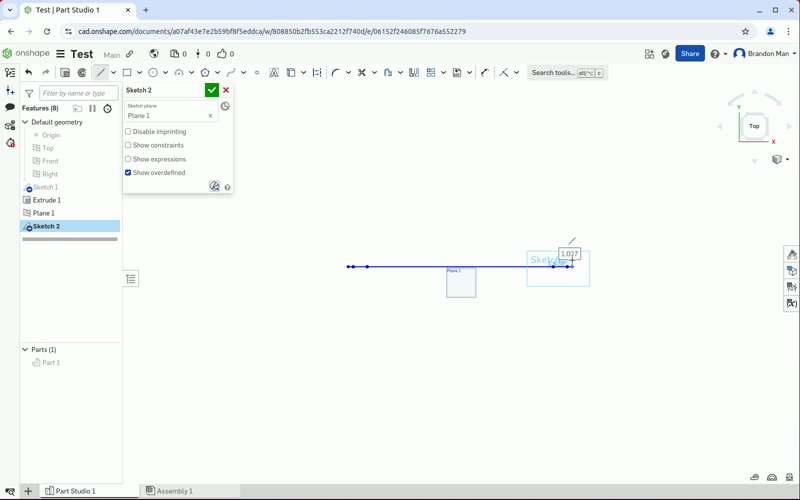
scroll(6)
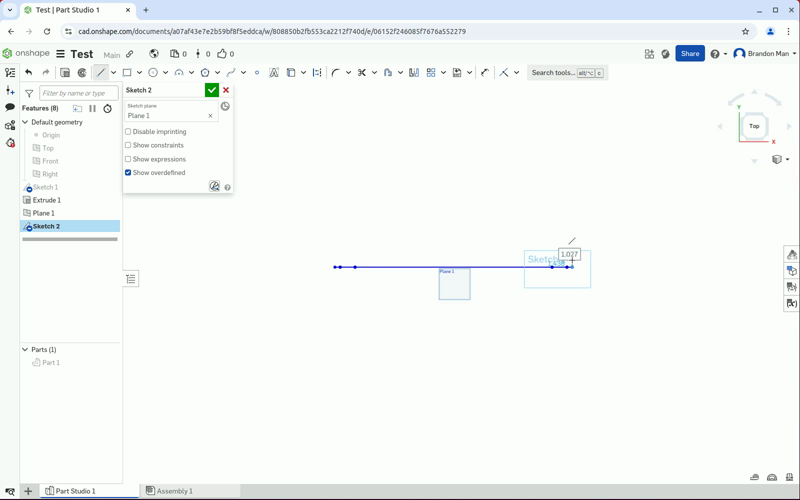
scroll(6)
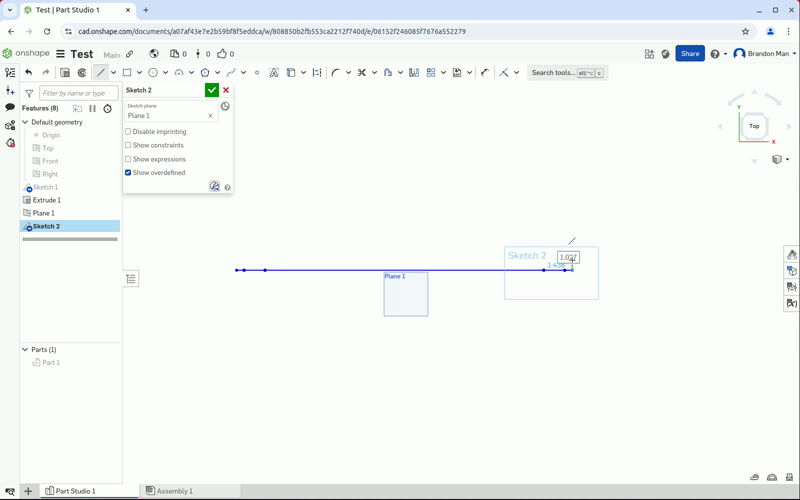
scroll(6)
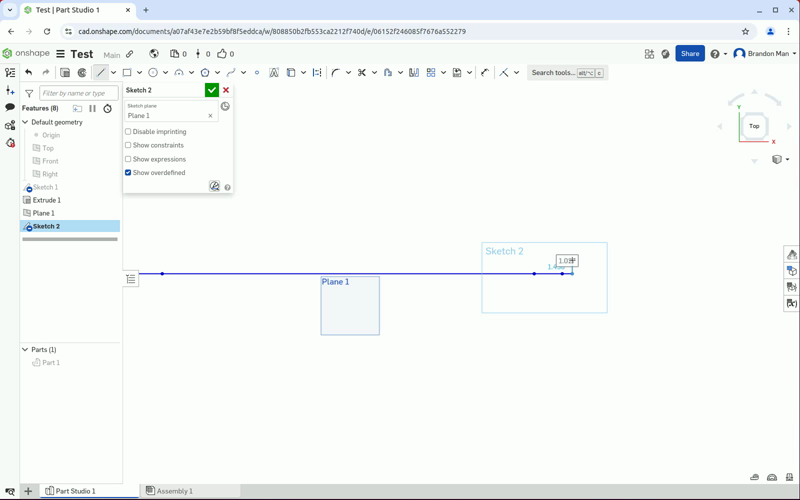
scroll(6)
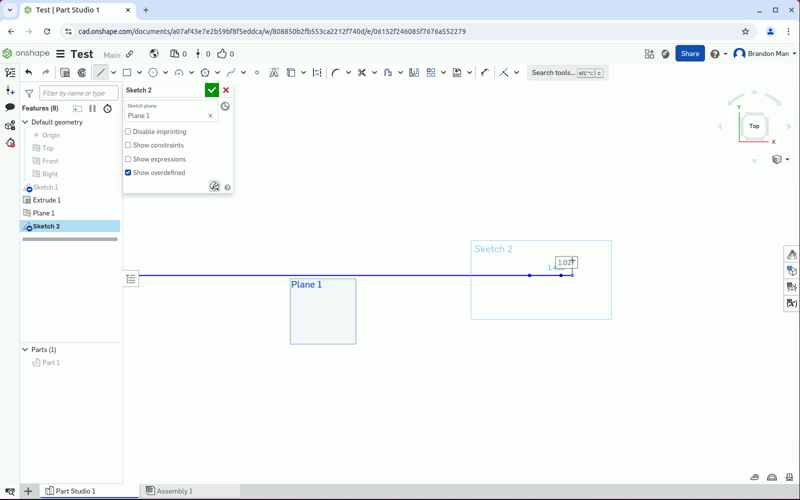
scroll(6)
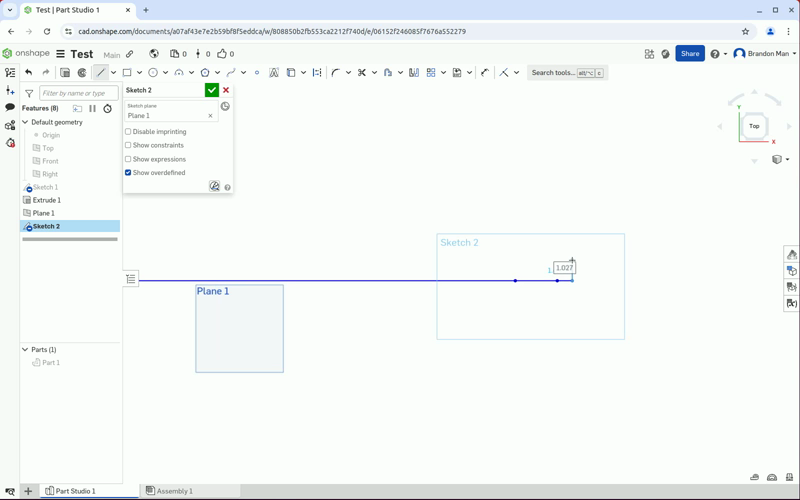
scroll(6)
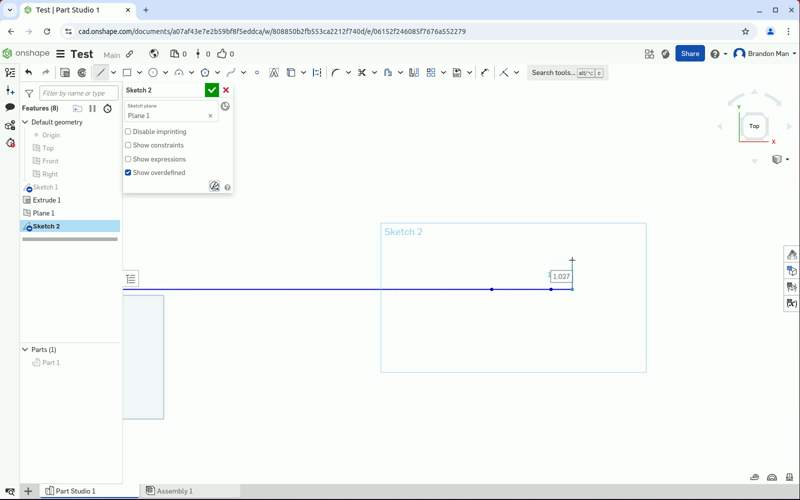
scroll(6)
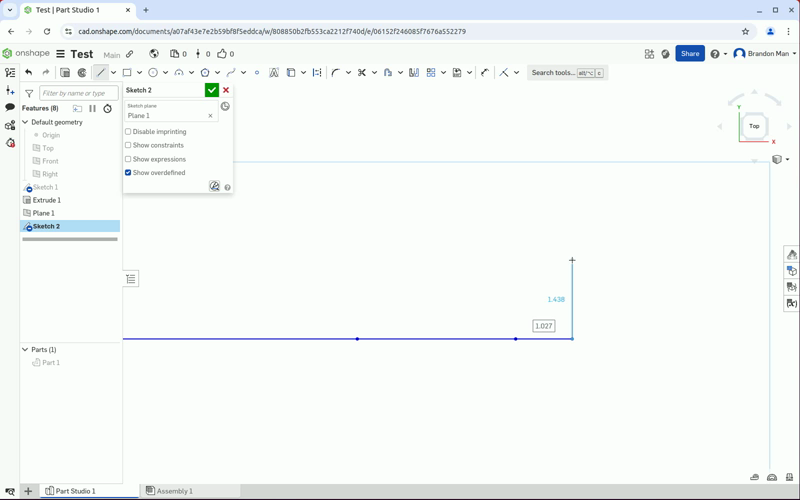
click(572, 259)
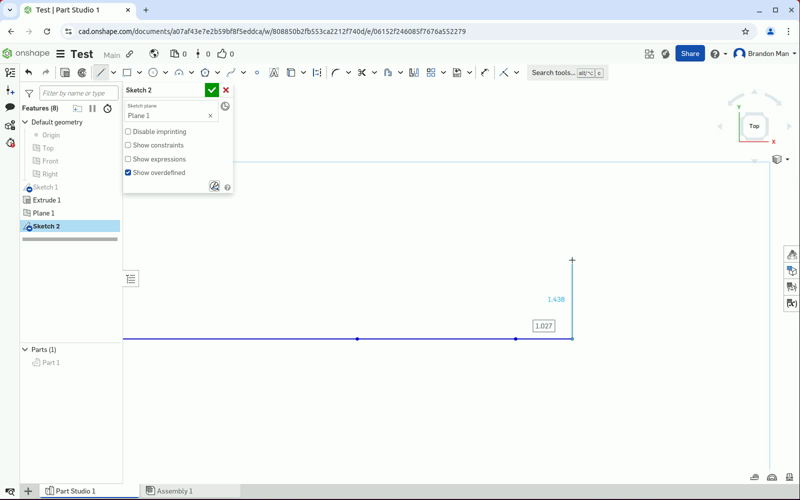
scroll(-6)
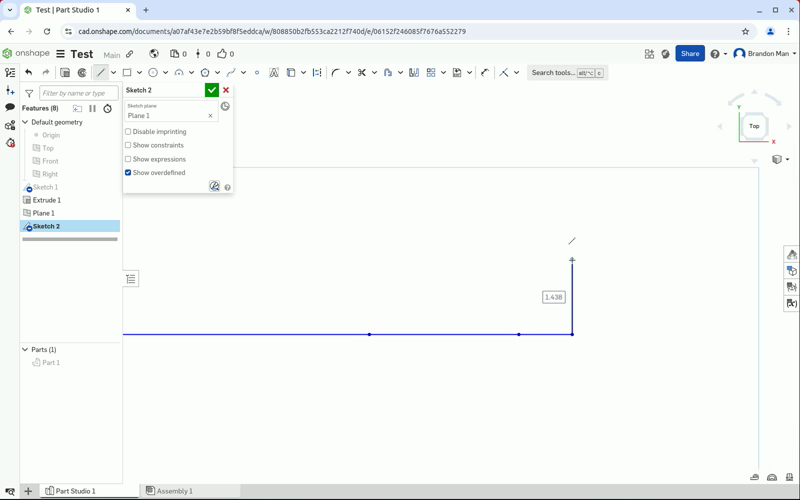
scroll(-6)
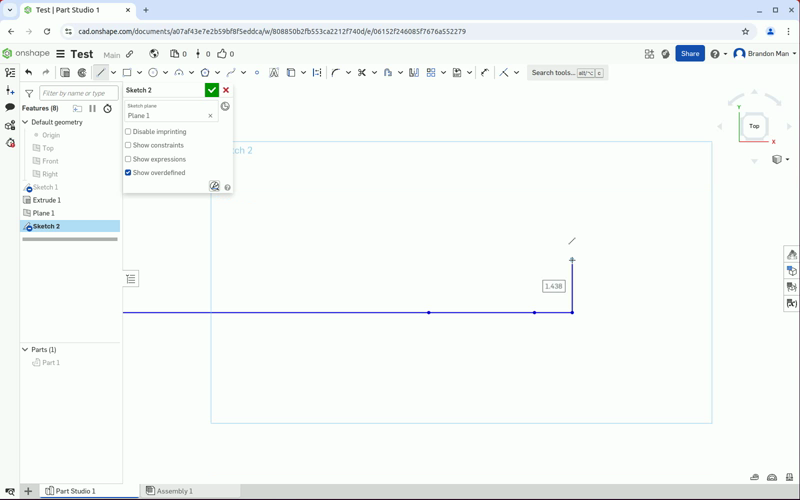
scroll(-6)
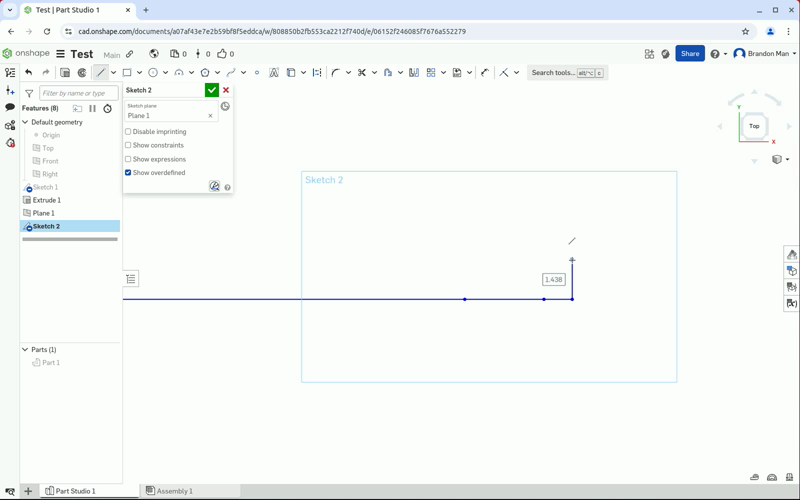
scroll(-6)
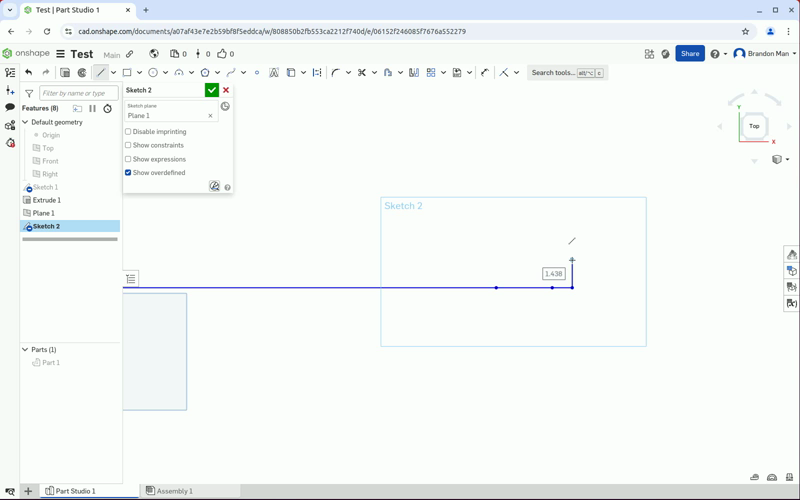
scroll(-6)
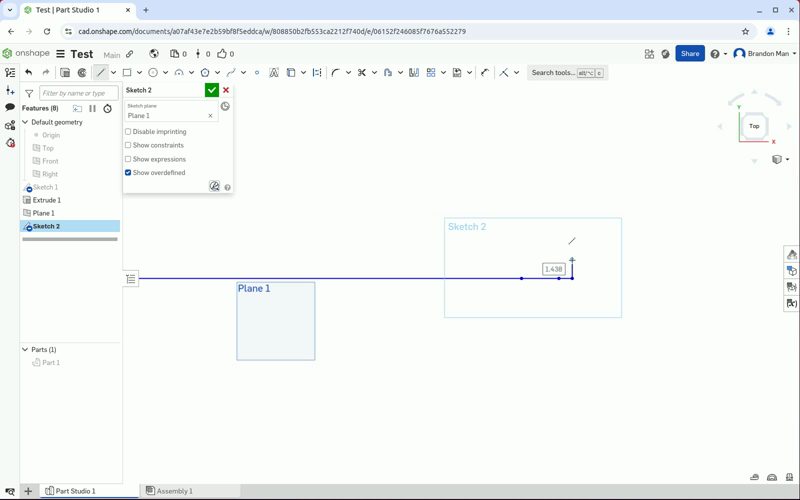
scroll(-6)
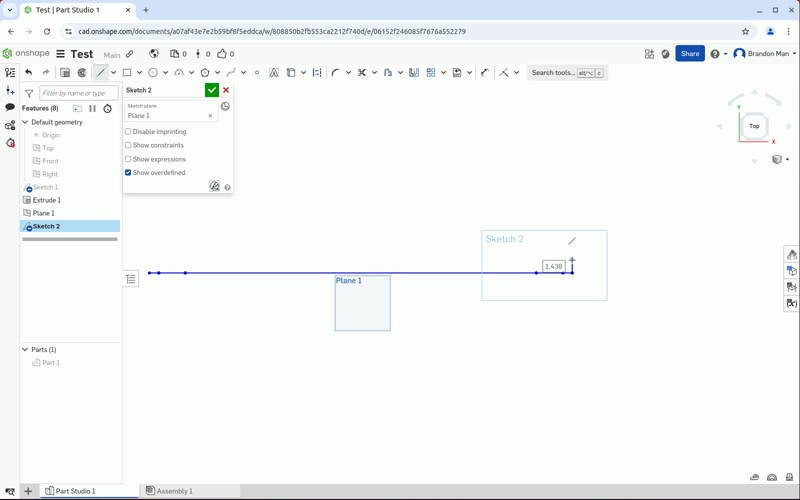
scroll(-6)
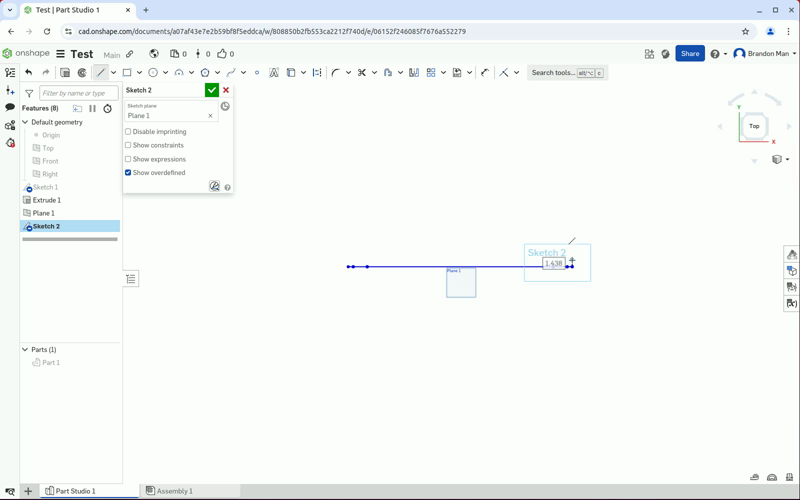
key_up(shift)
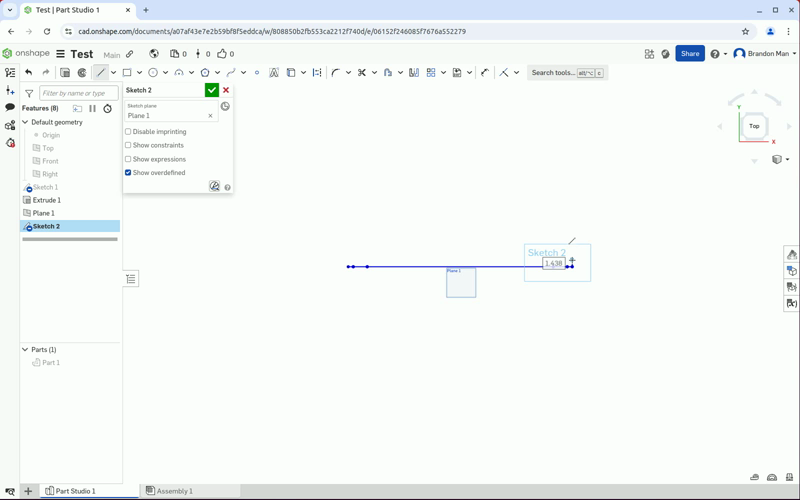
key_down(shift)
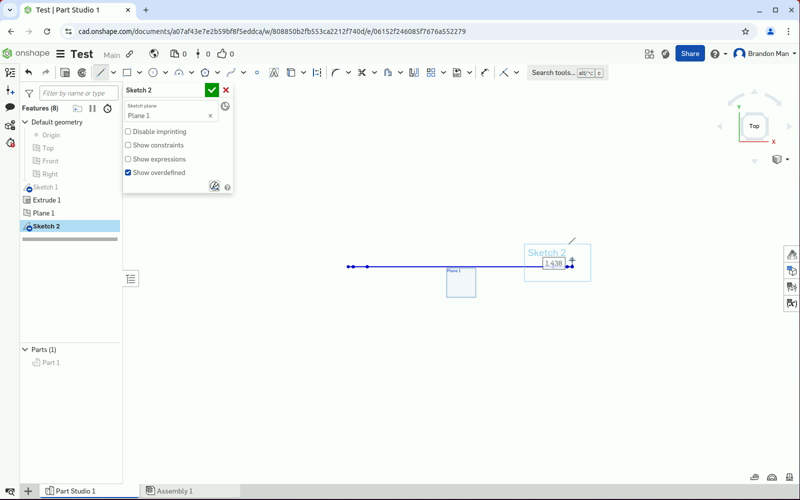
mouse_move(348, 259)
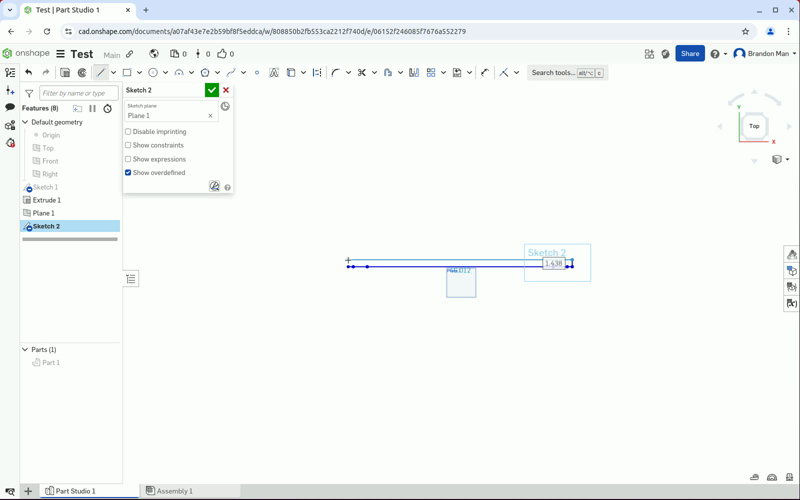
click(348, 259)
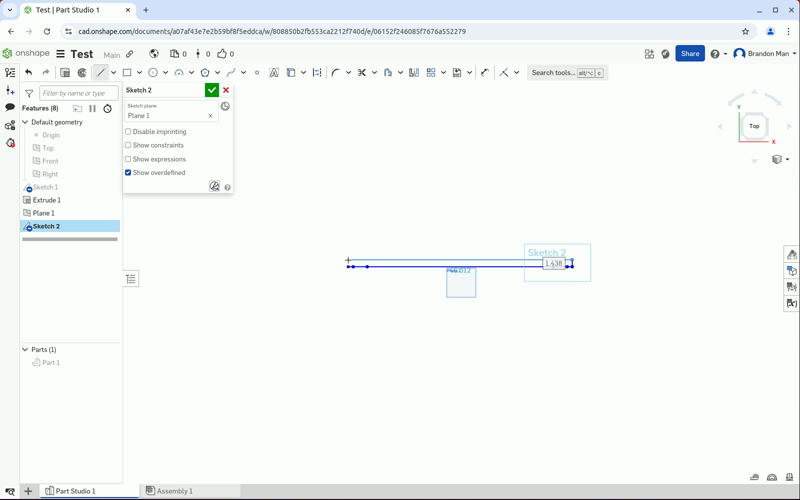
key_up(shift)
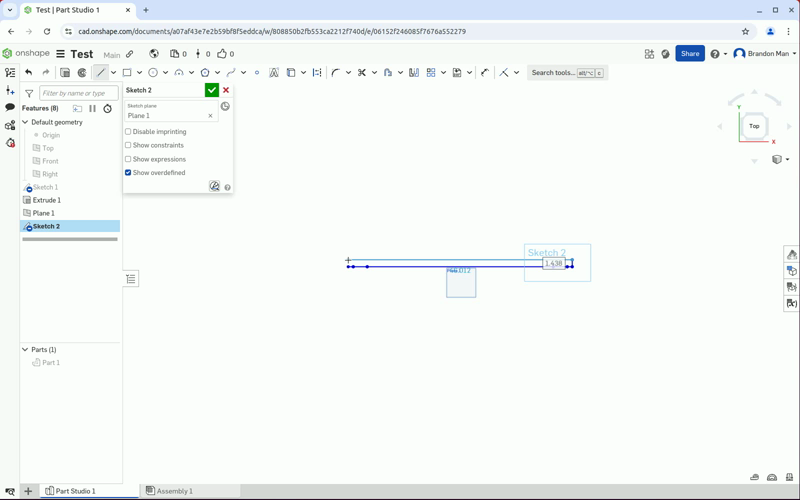
mouse_move(378, 259)
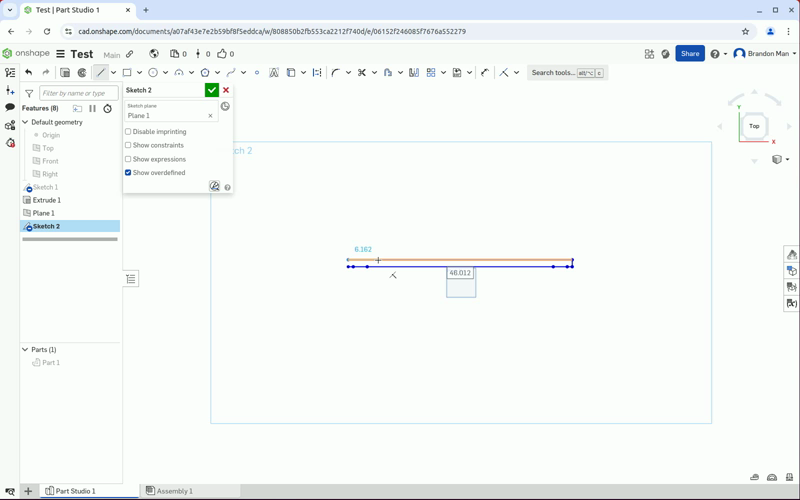
key_down(shift)
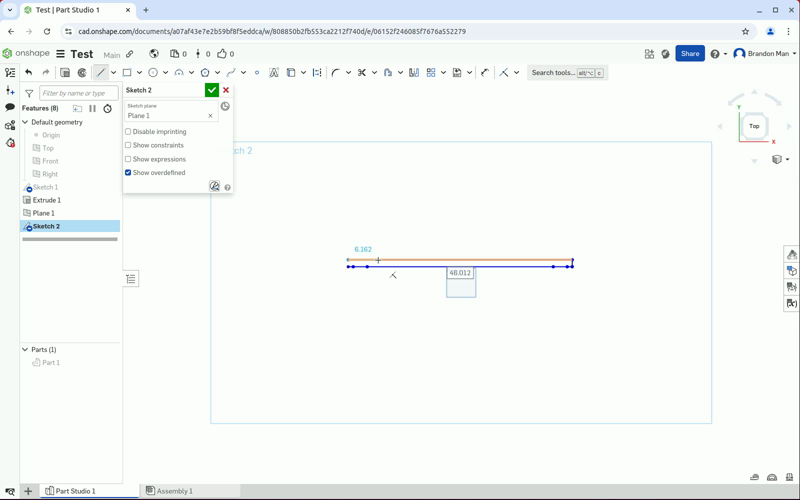
mouse_move(348, 266)
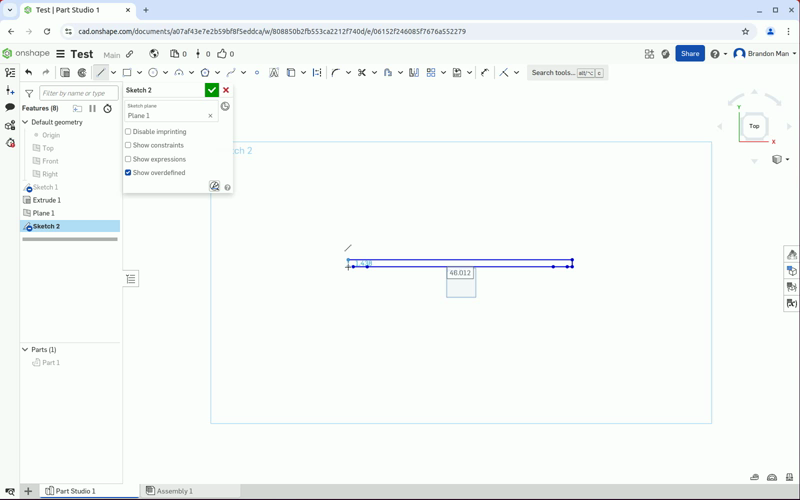
scroll(6)
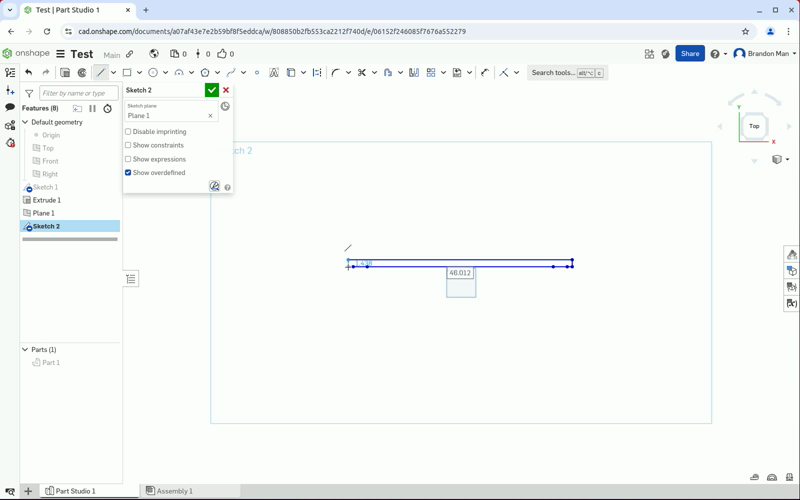
scroll(6)
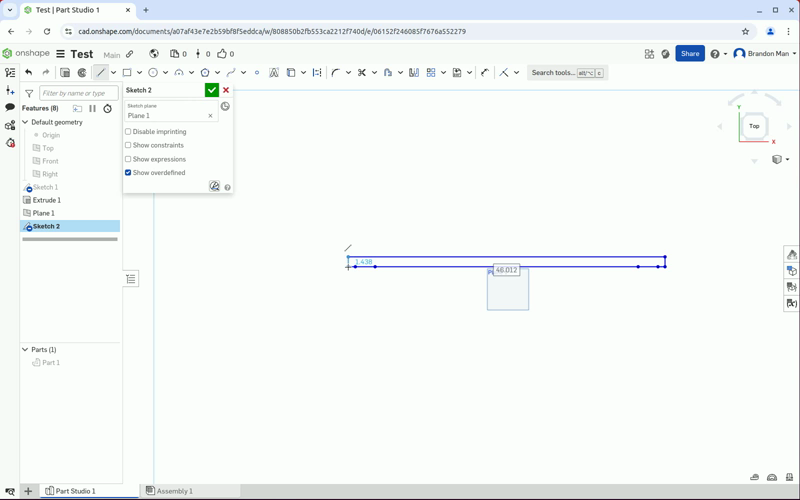
scroll(6)
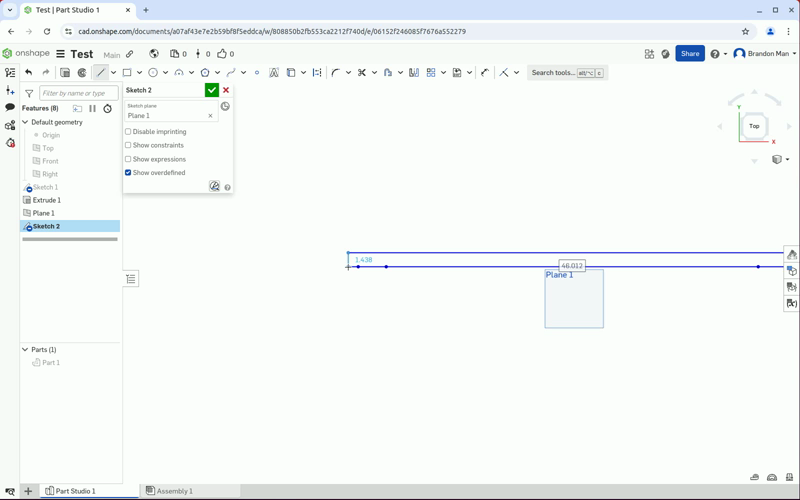
scroll(6)
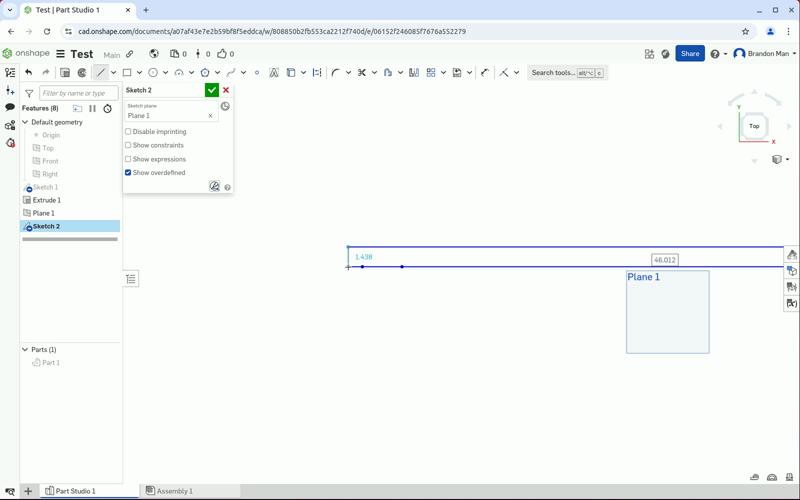
scroll(6)
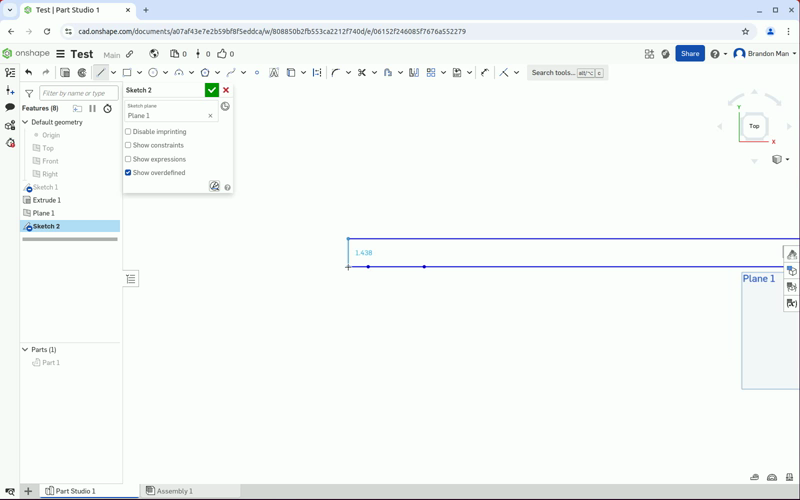
scroll(6)
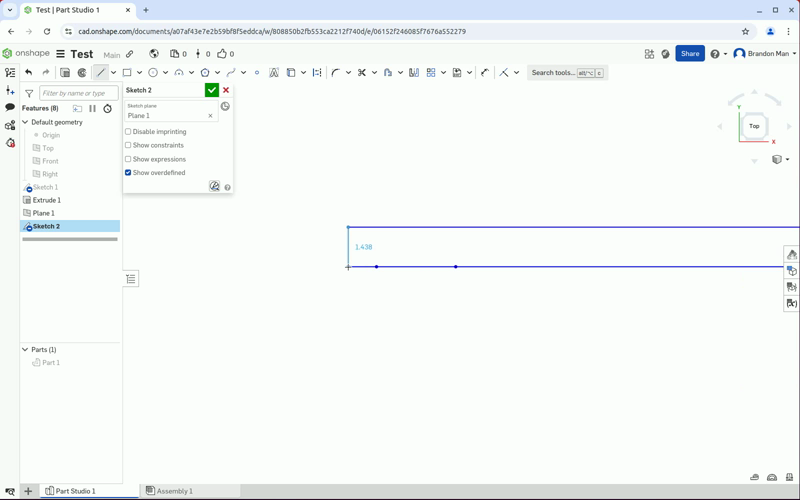
scroll(6)
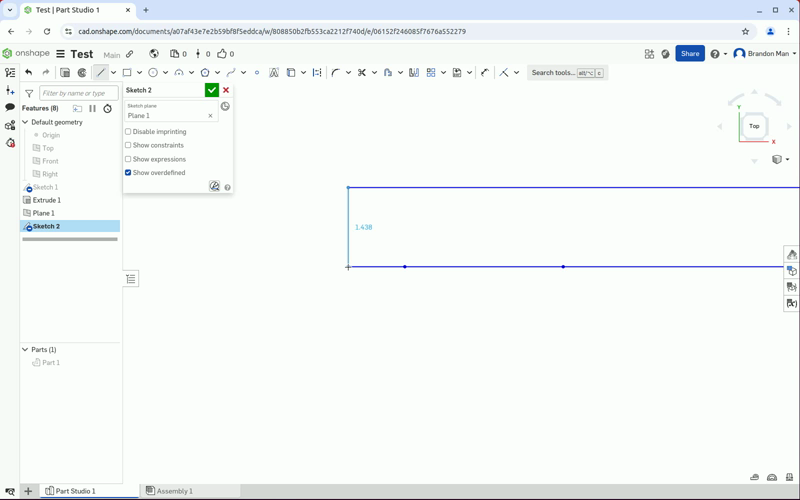
key_up(shift)
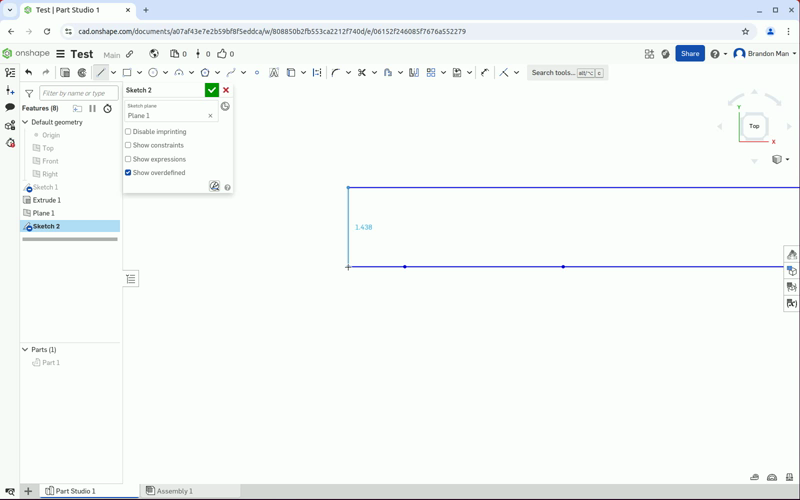
click(348, 266)
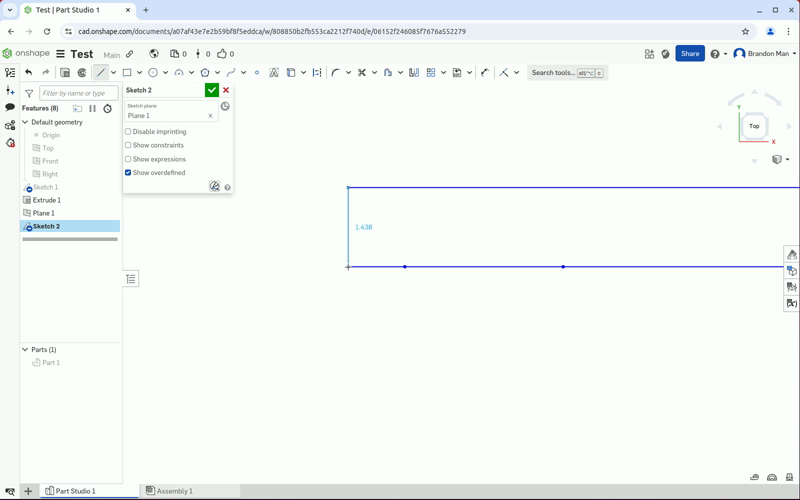
scroll(-6)
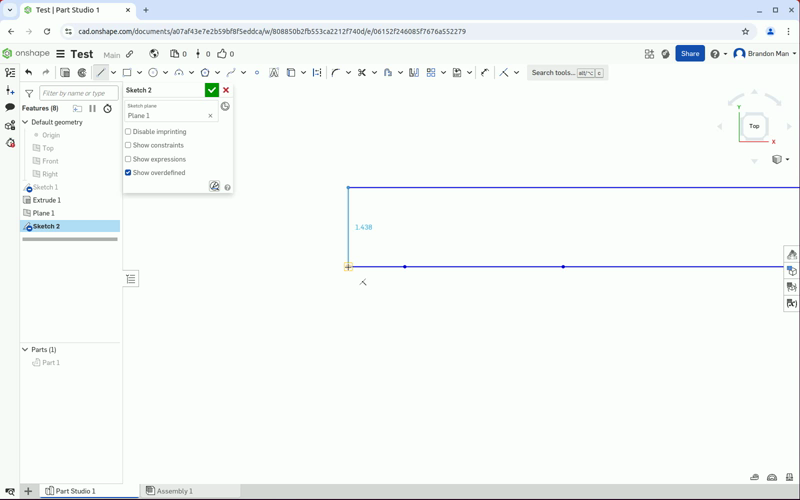
scroll(-6)
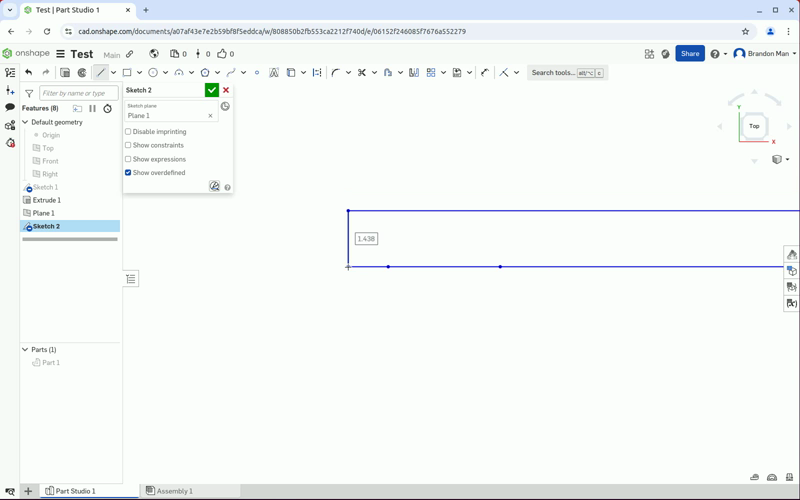
scroll(-6)
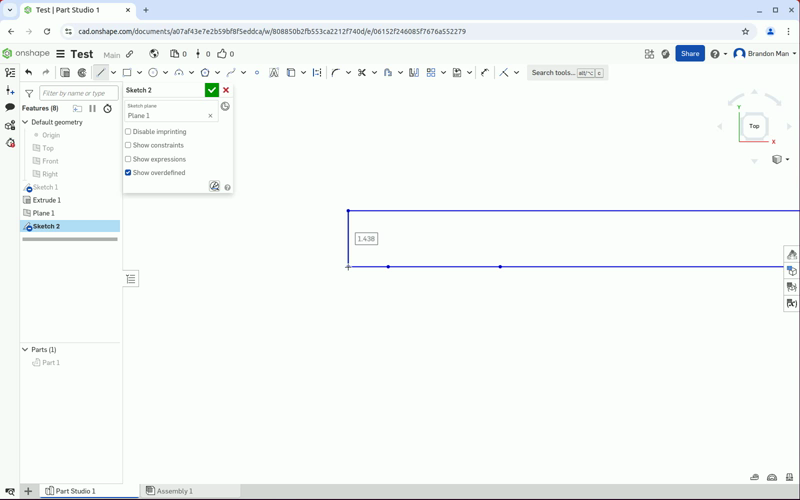
scroll(-6)
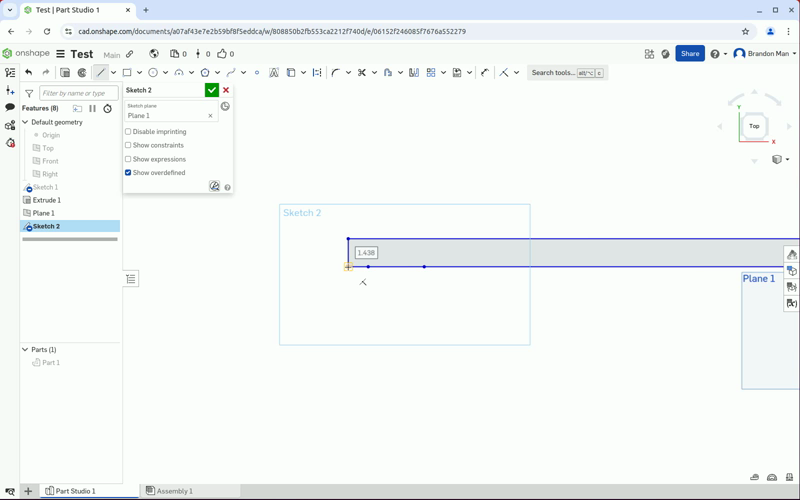
scroll(-6)
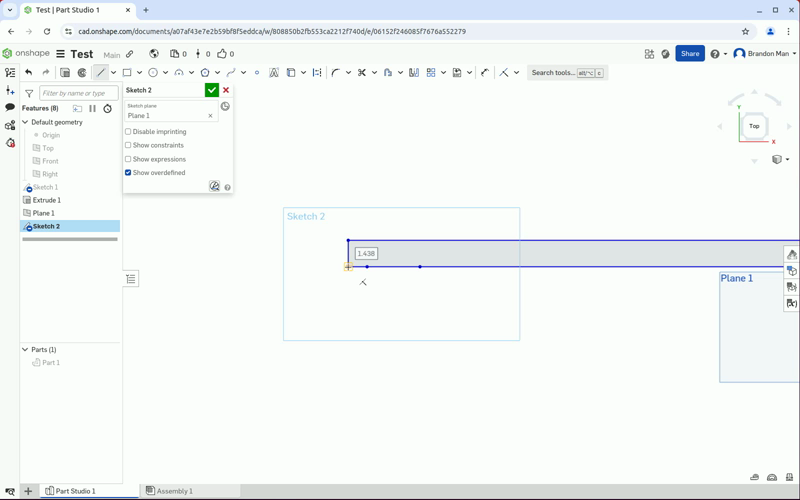
scroll(-6)
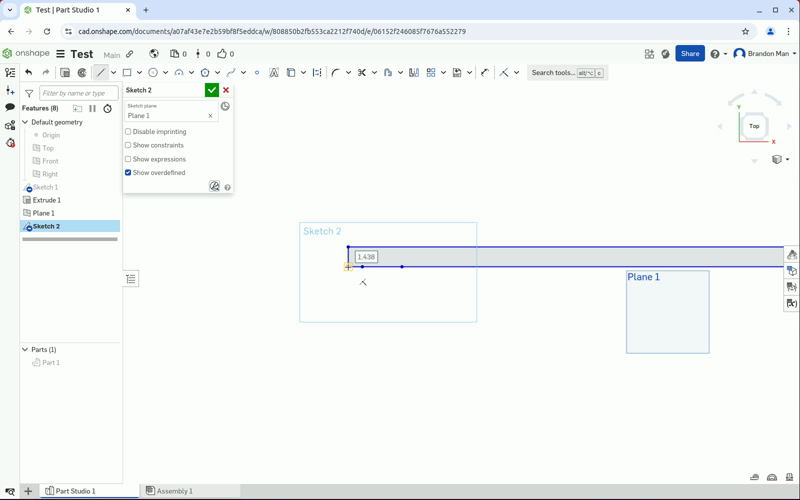
scroll(-6)
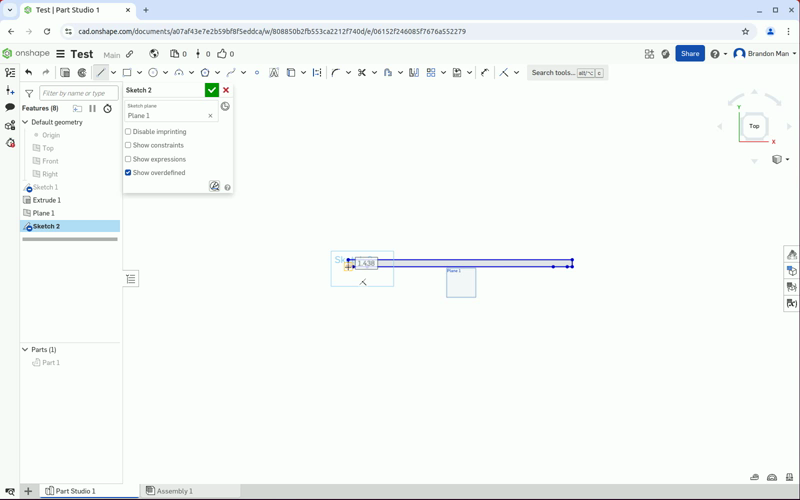
key(esc)
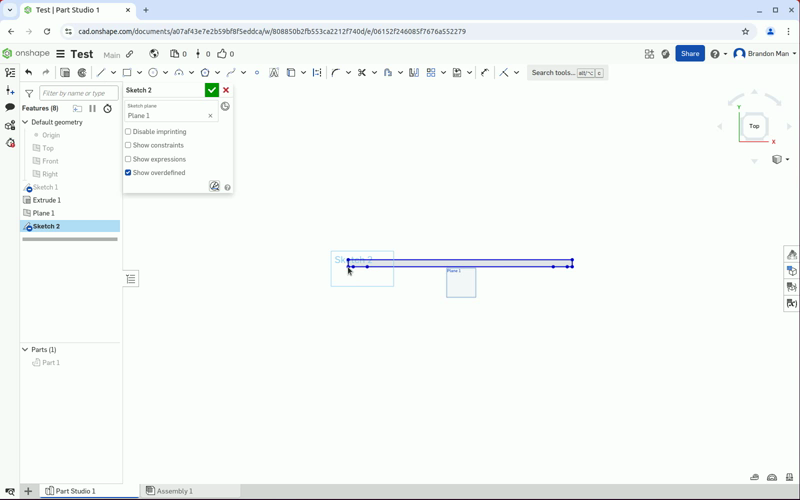
mouse_move(534, 265)
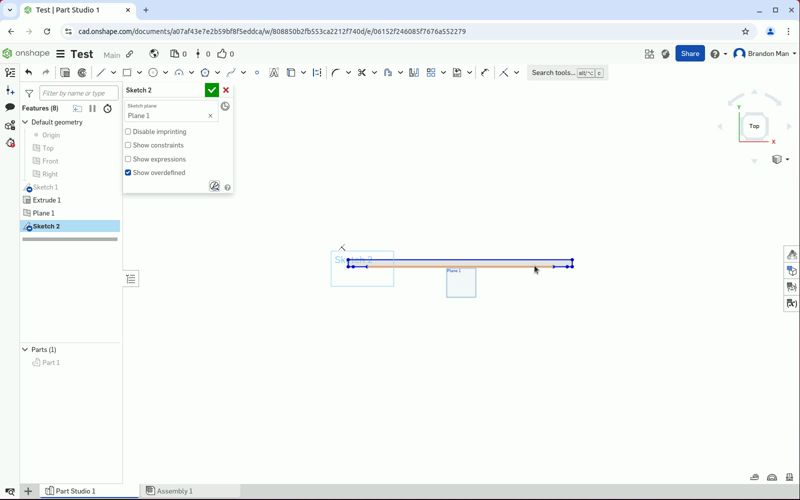
scroll(6)
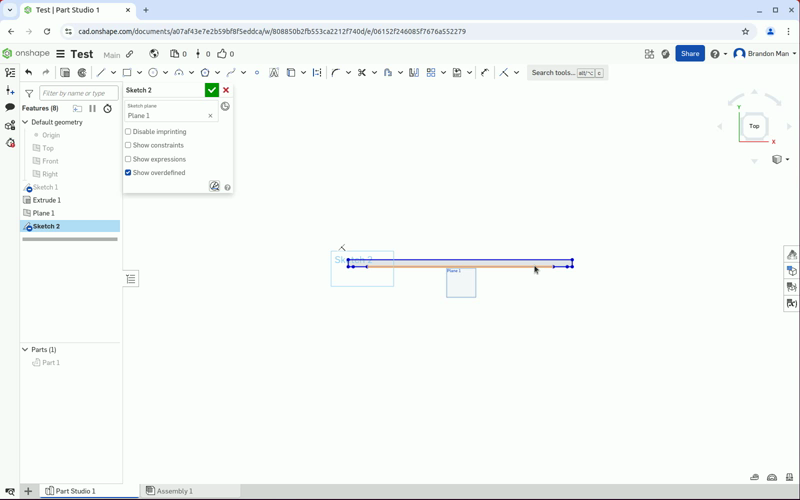
scroll(6)
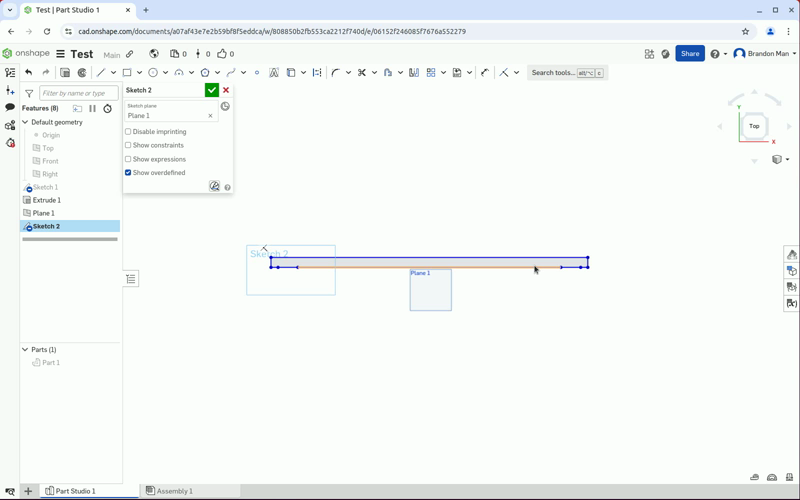
scroll(6)
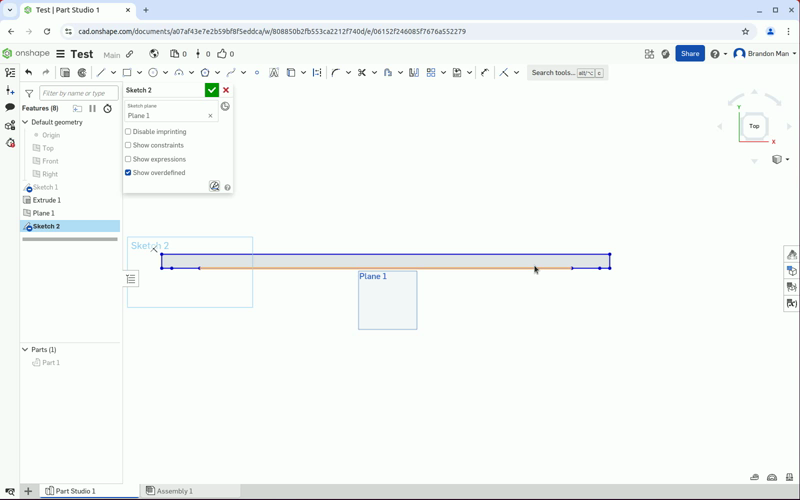
scroll(6)
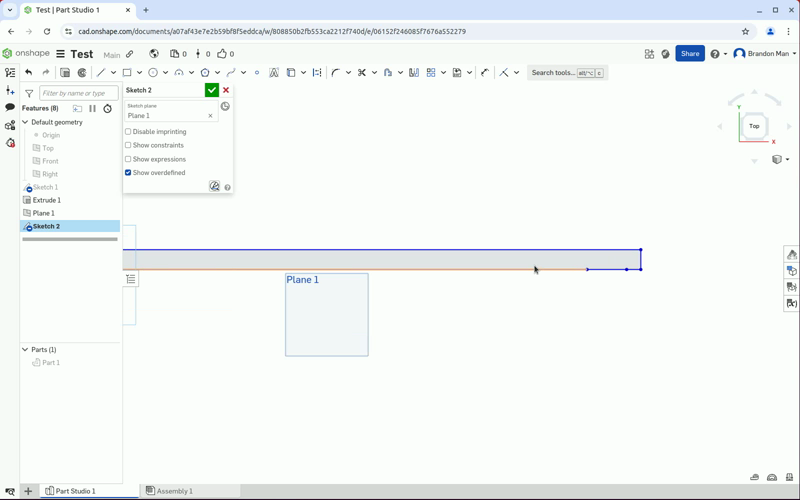
scroll(6)
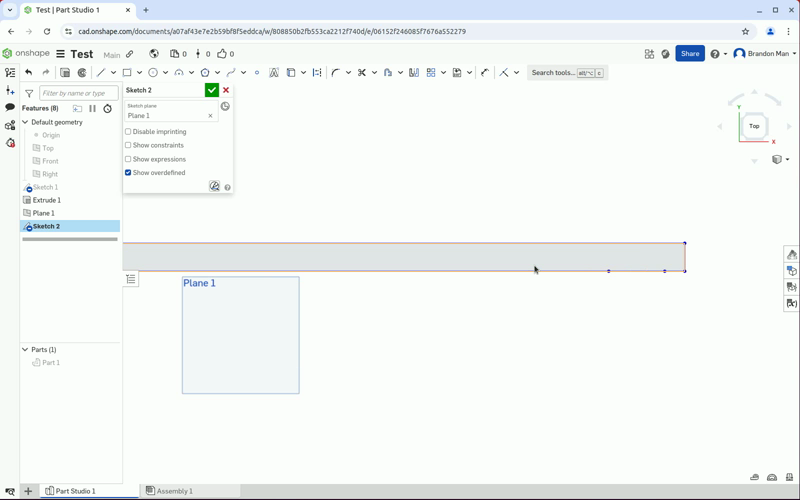
scroll(6)
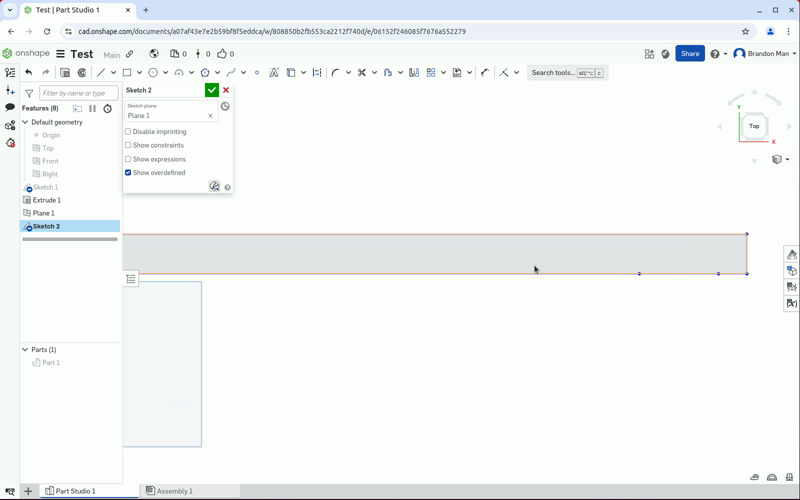
scroll(6)
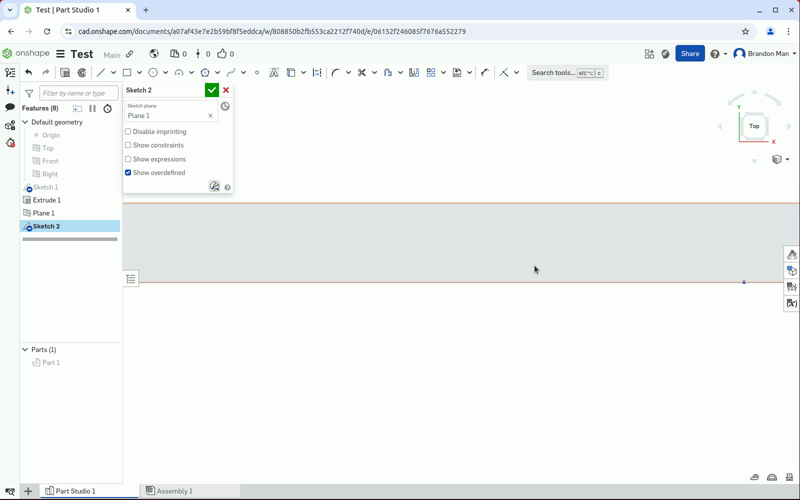
click(534, 265)
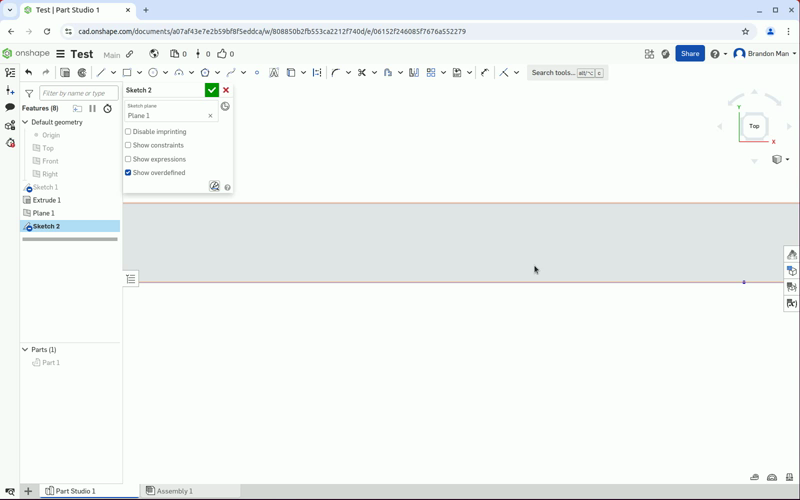
scroll(-6)
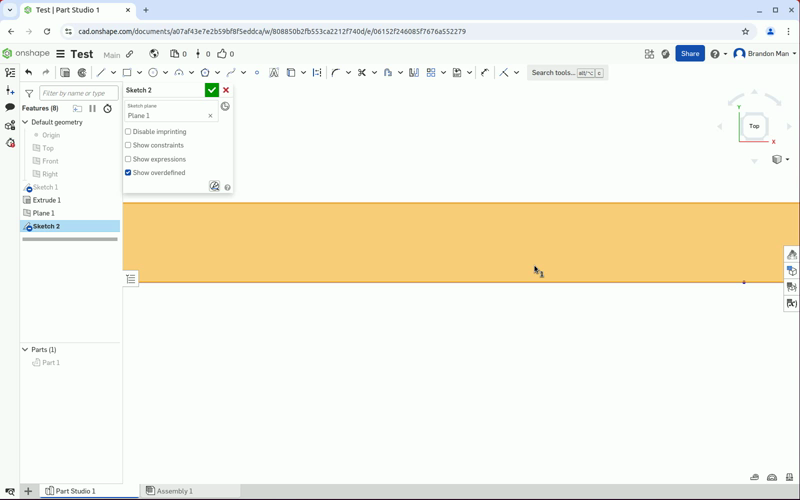
scroll(-6)
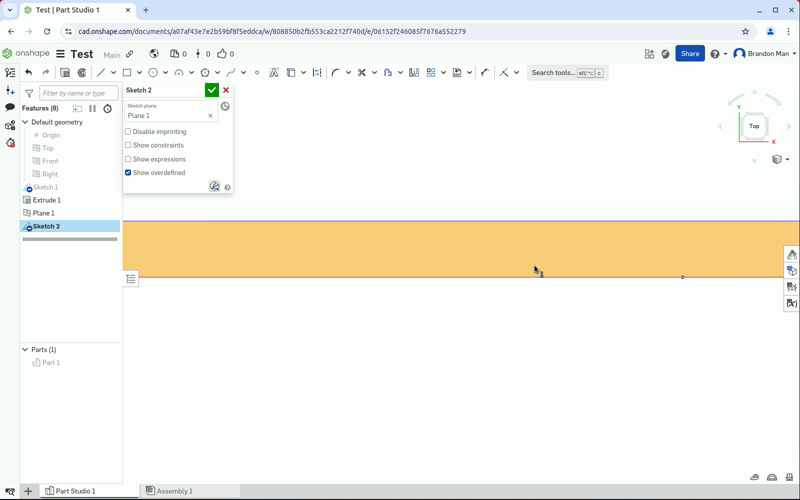
scroll(-6)
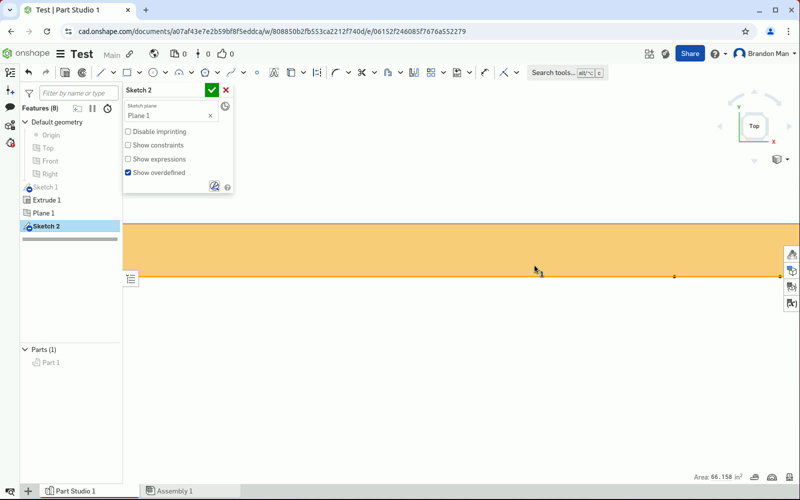
scroll(-6)
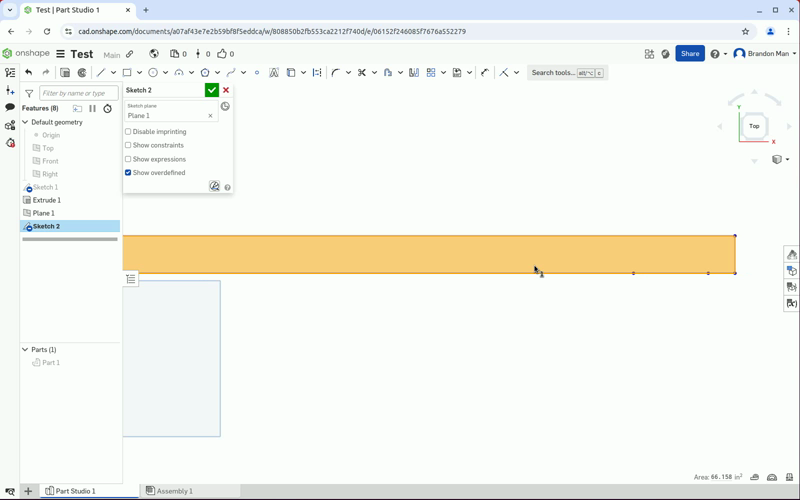
scroll(-6)
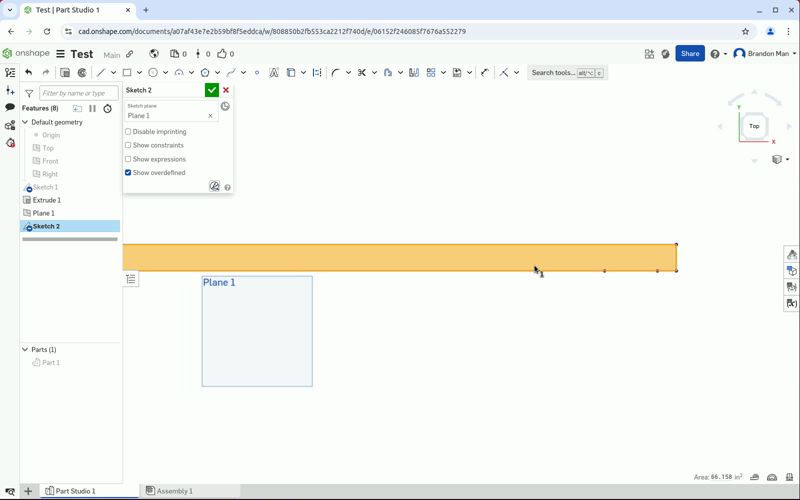
scroll(-6)
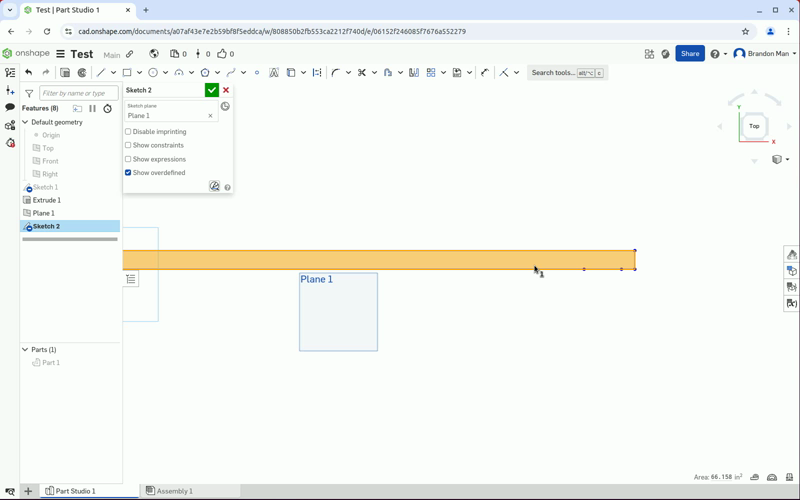
scroll(-6)
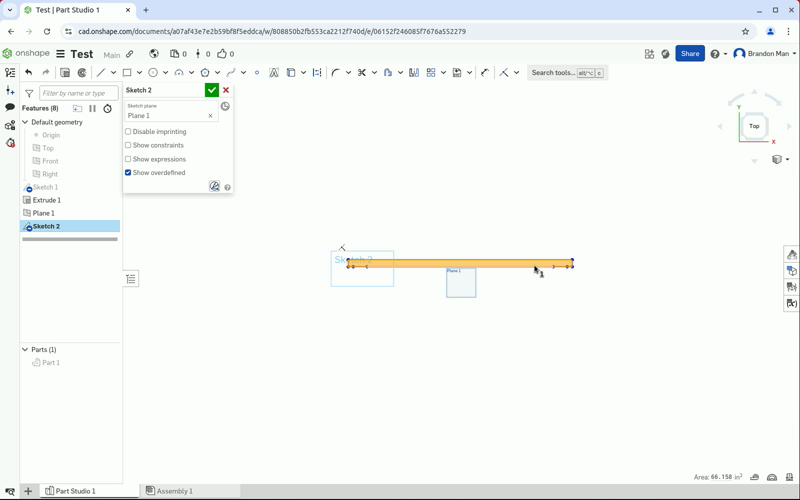
mouse_move(73, 352)
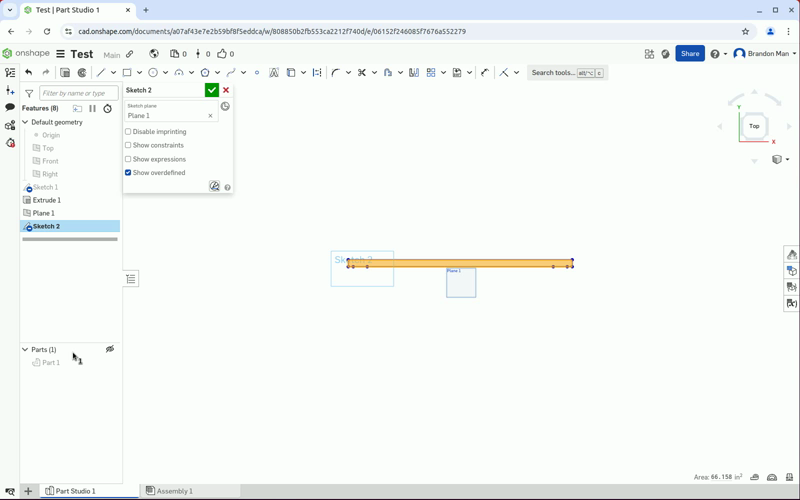
key(shift+y)
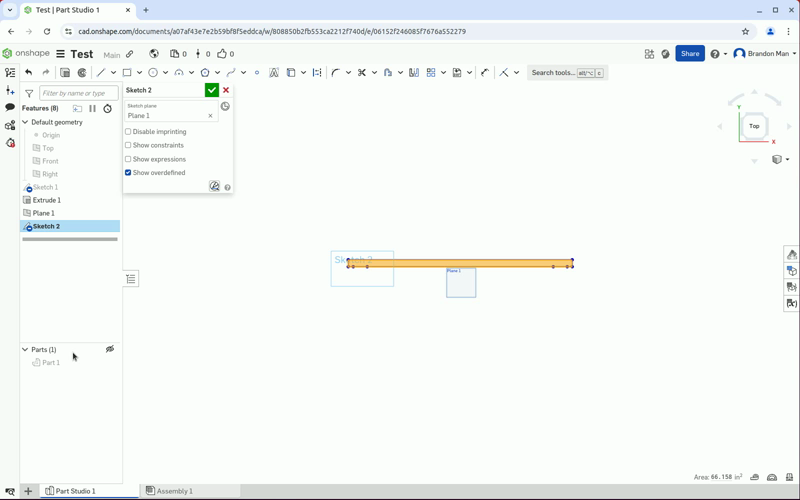
key(shift+e)
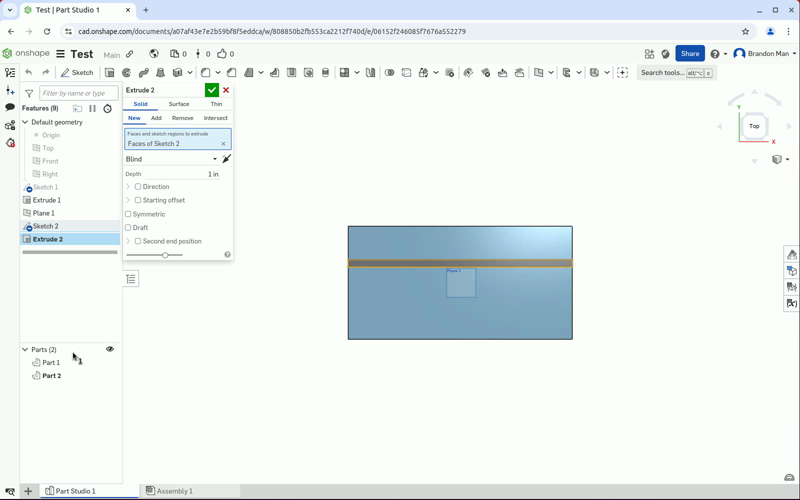
mouse_move(143, 106)
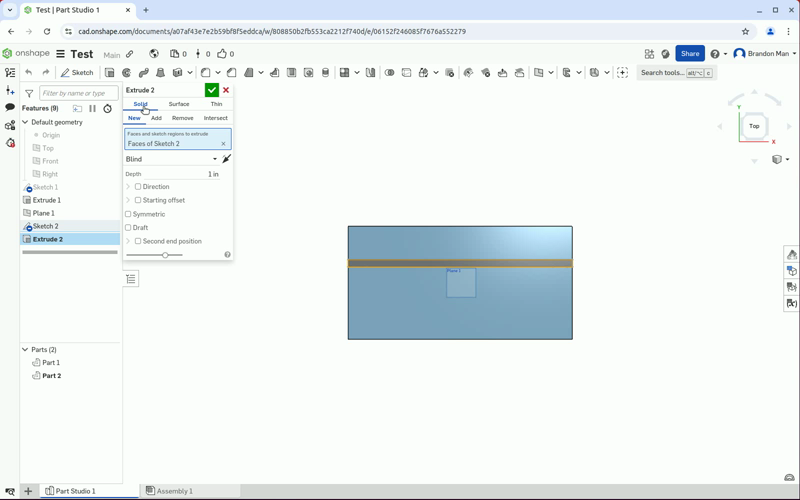
click(143, 106)
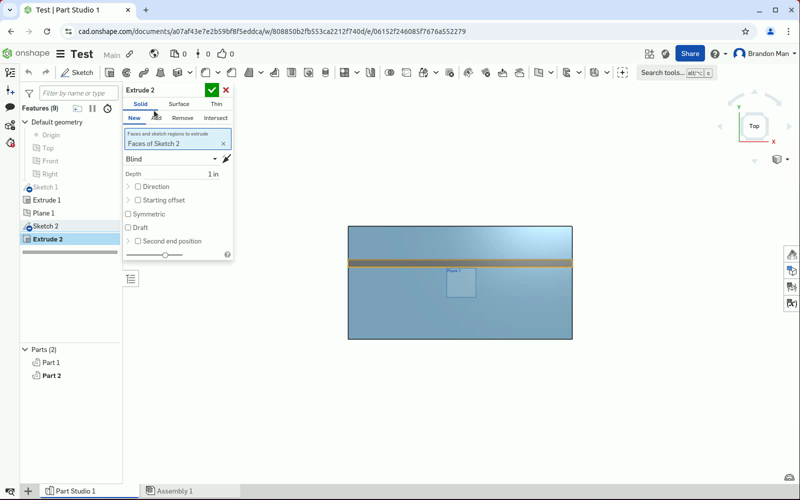
mouse_move(186, 120)
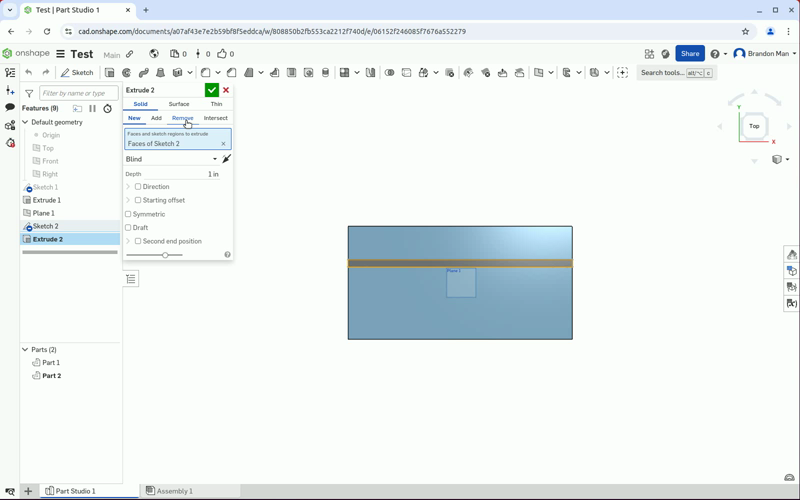
click(186, 120)
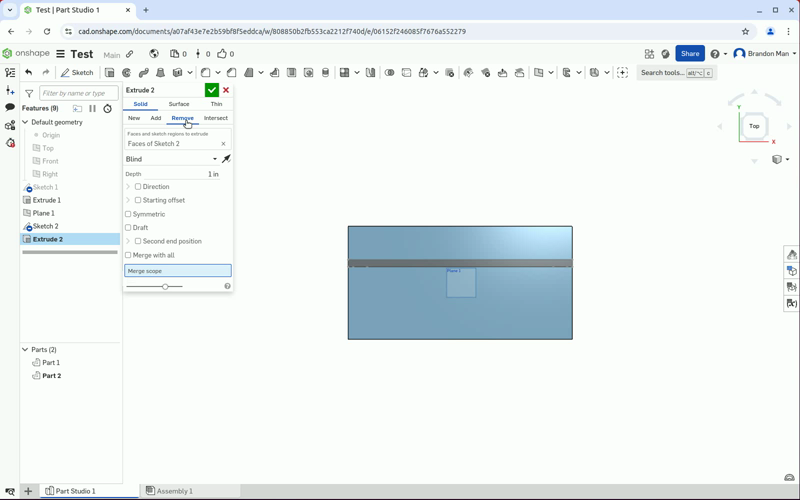
key(tab, 4)
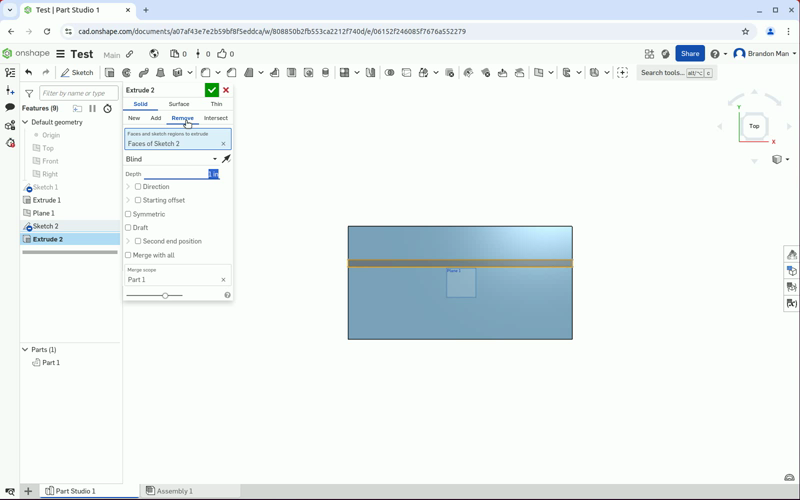
text(0.241)
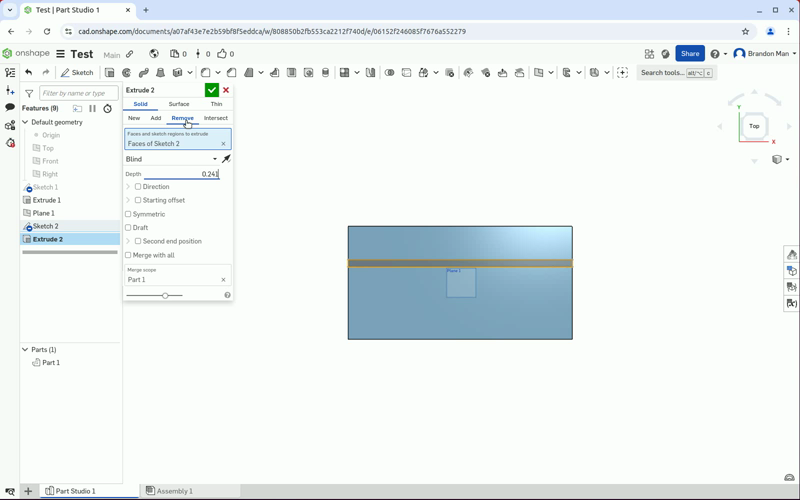
key(tab, 6)
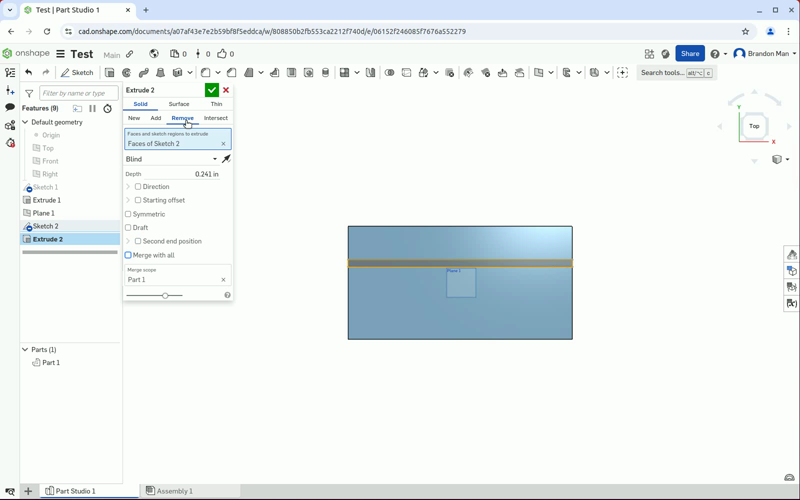
key(space)
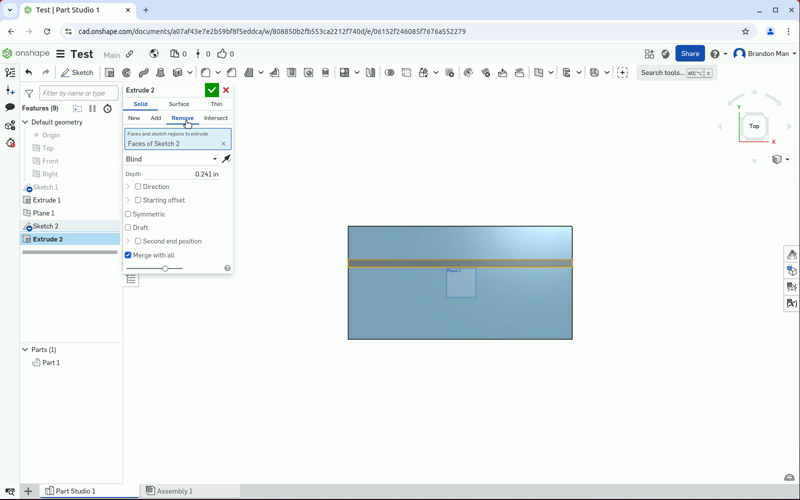
key(enter)
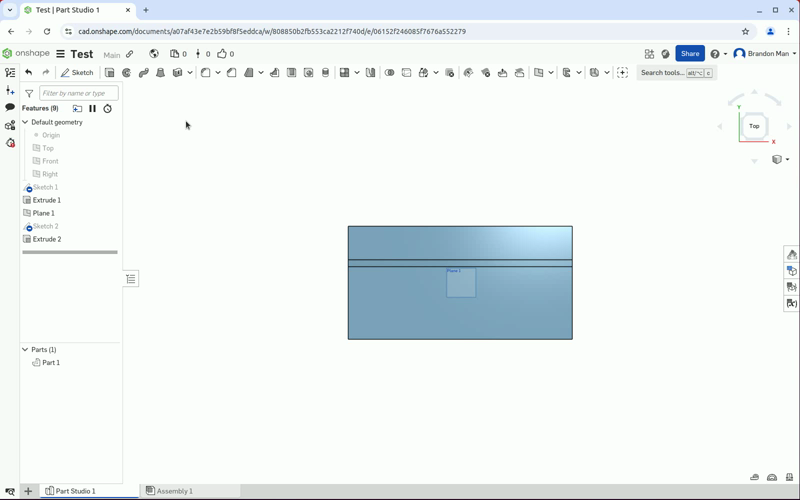
key(shift+h)
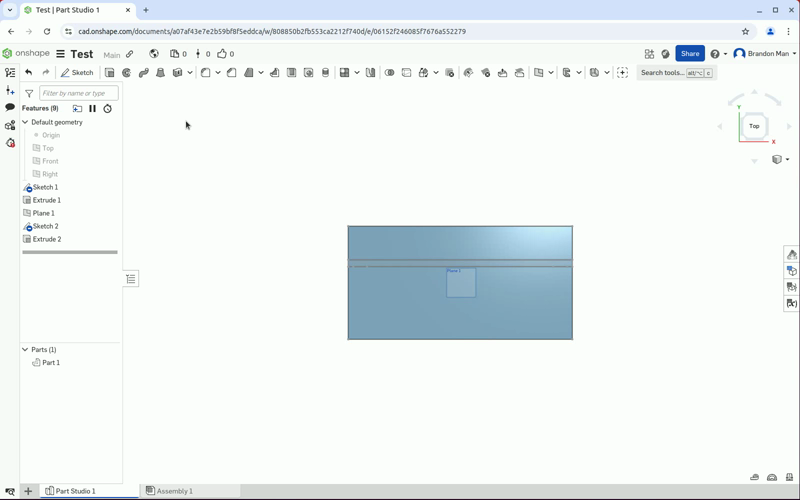
key(shift+h)
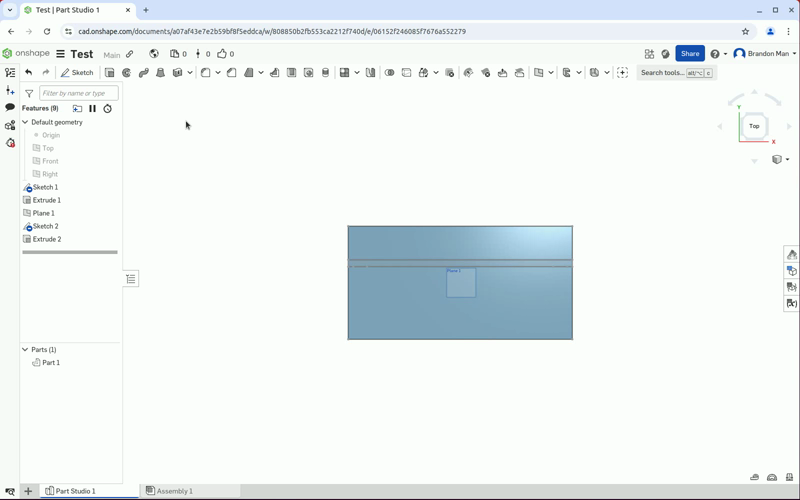
key(shift+7)
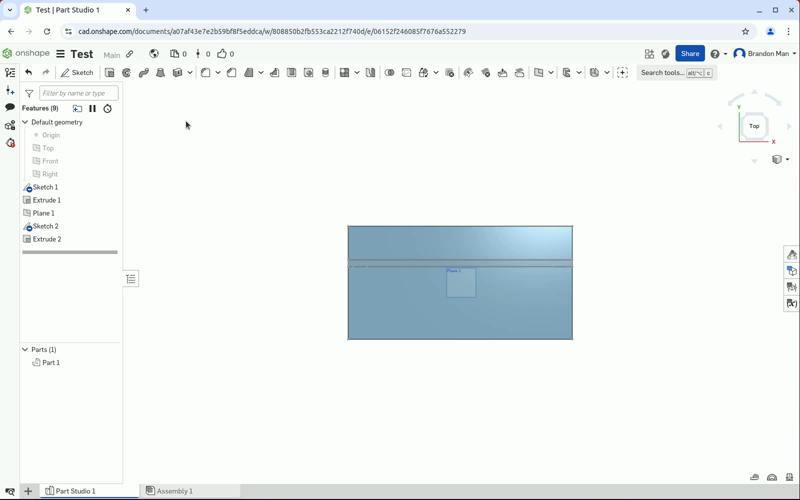
key(up, 3)
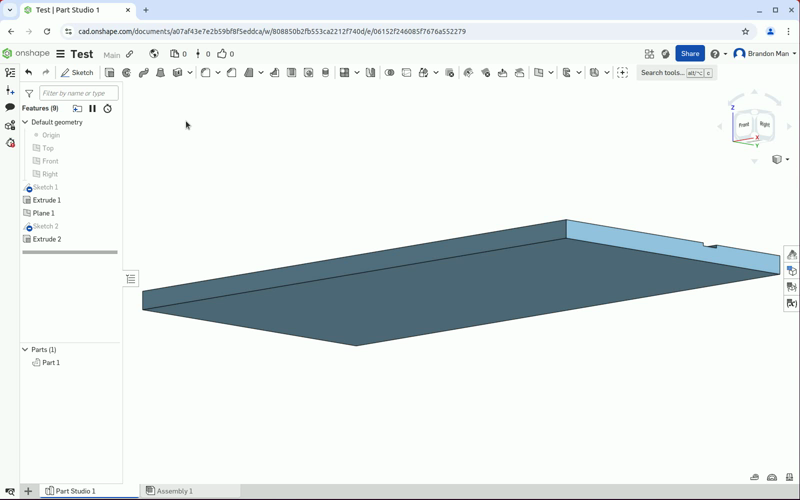
key(left, 3)
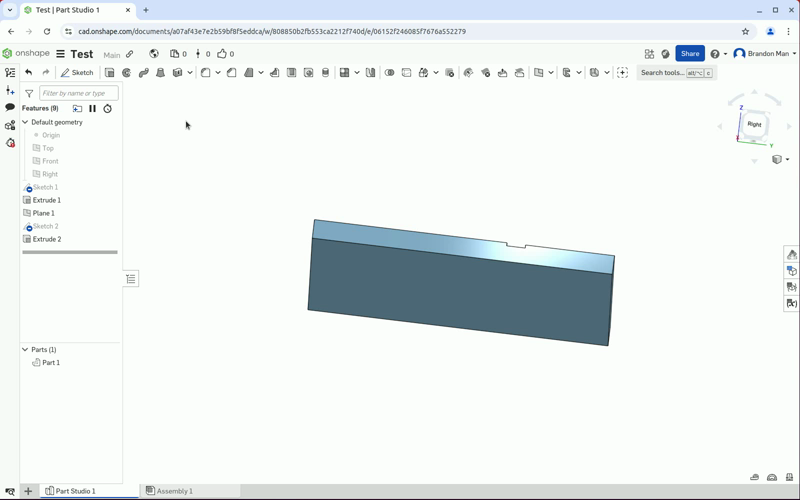
key(right, 3)
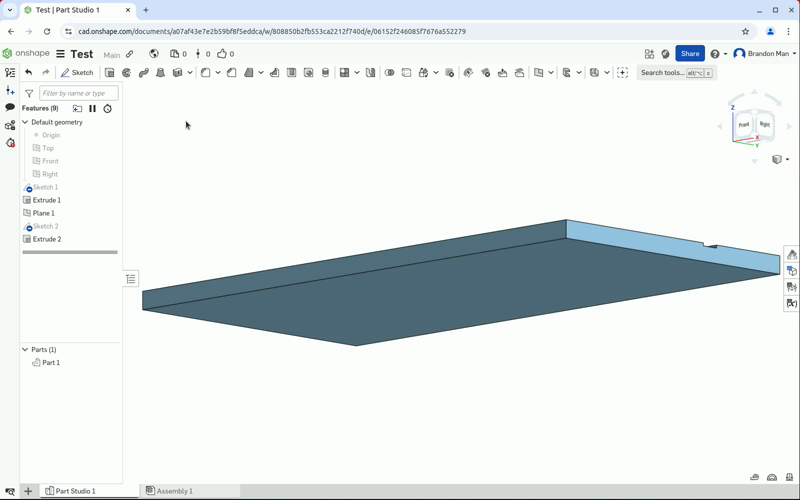
key(down, 3)
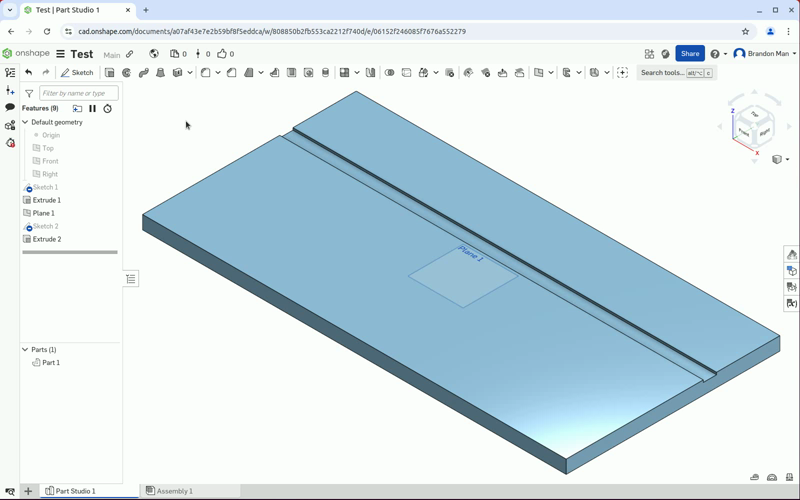
mouse_move(73, 189)
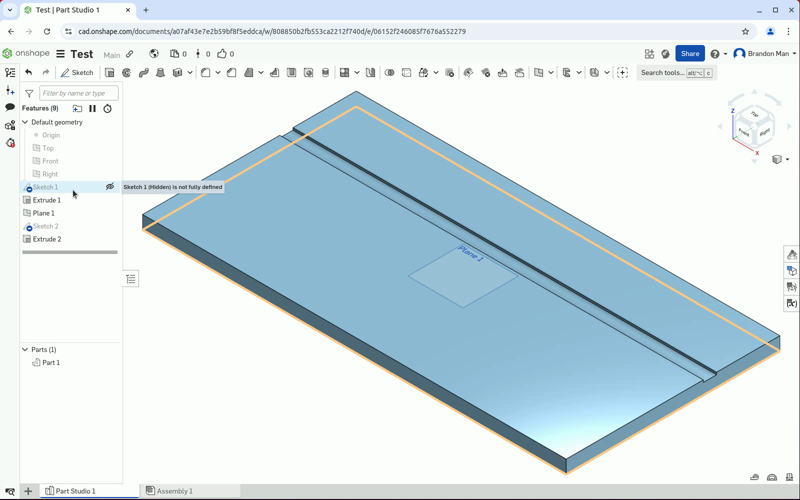
click(73, 189)